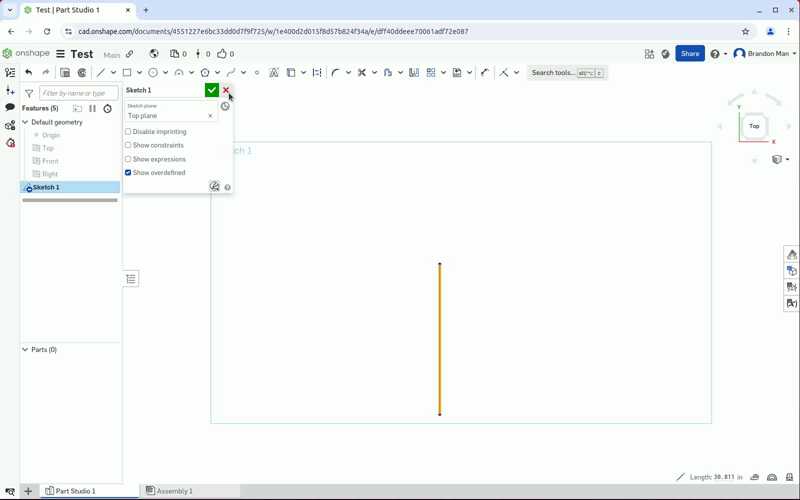
key(shift+h)
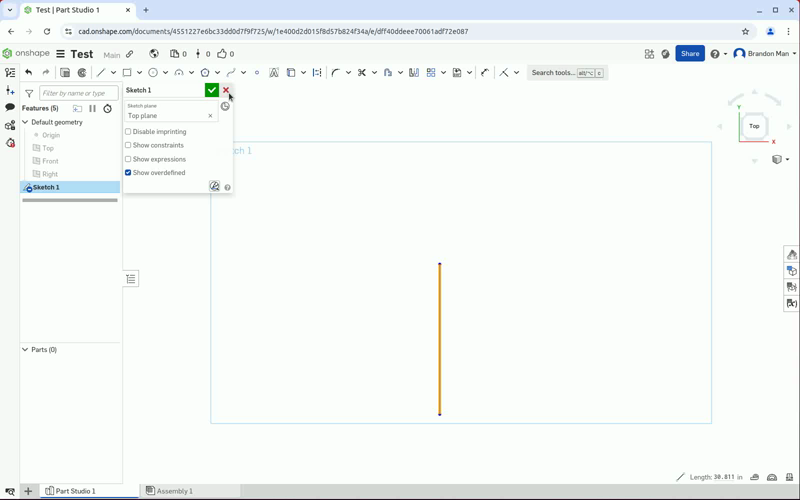
key(shift+s)
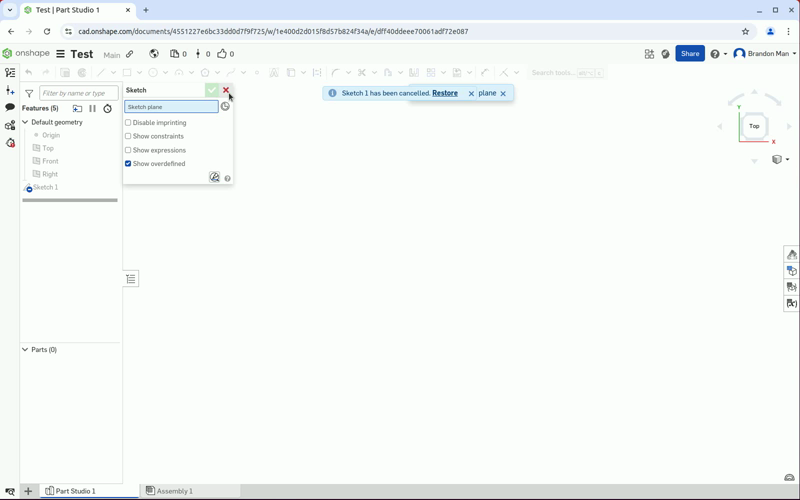
mouse_move(73, 150)
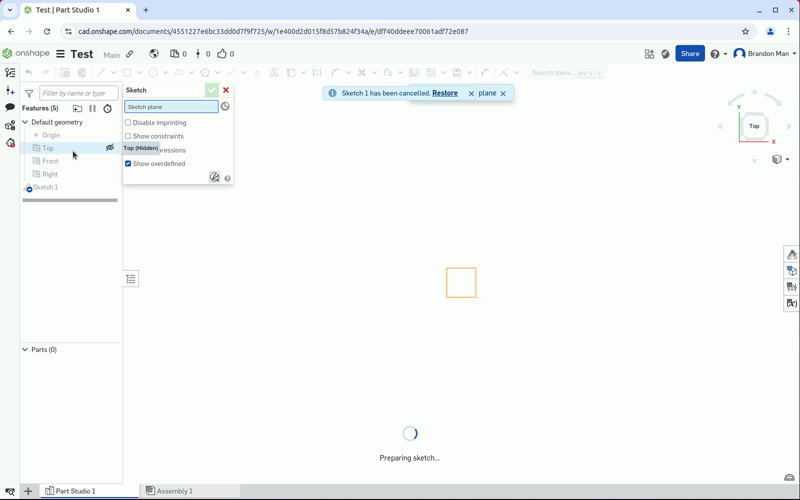
click(73, 150)
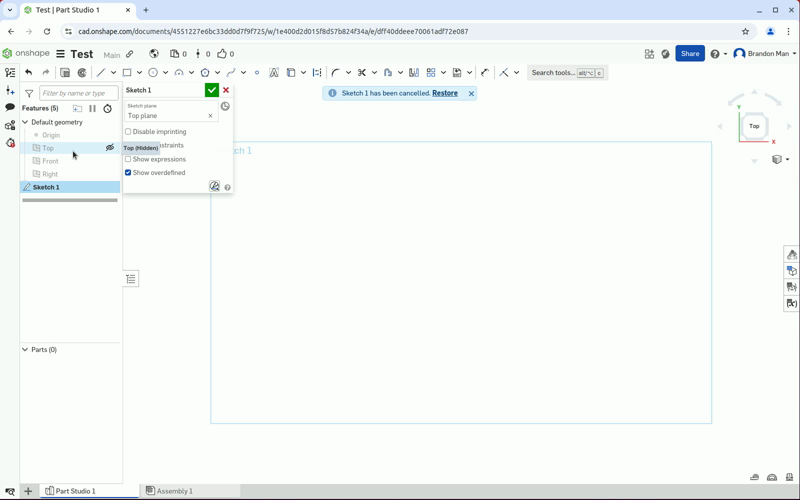
mouse_move(73, 352)
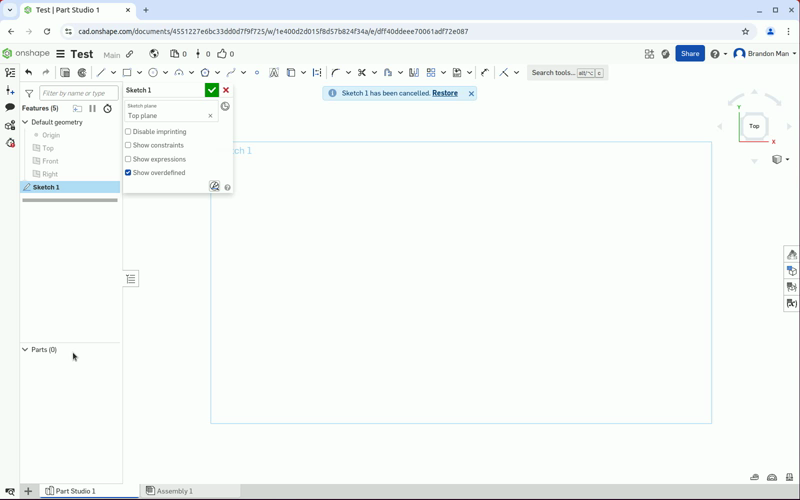
key(y)
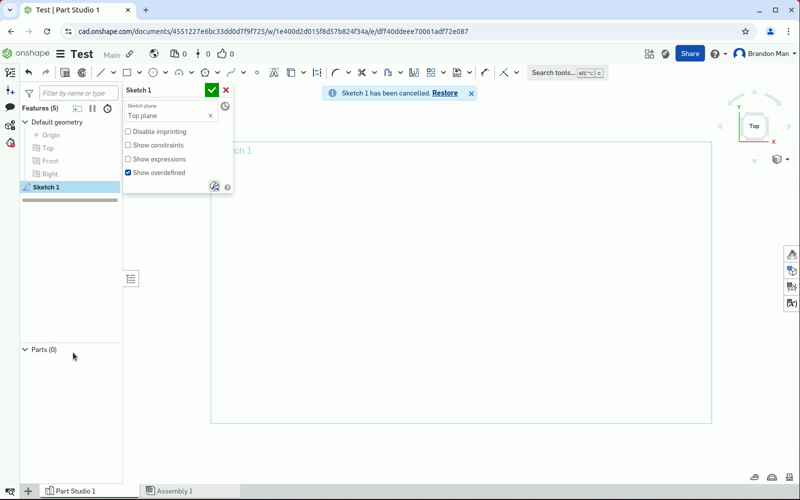
key(c)
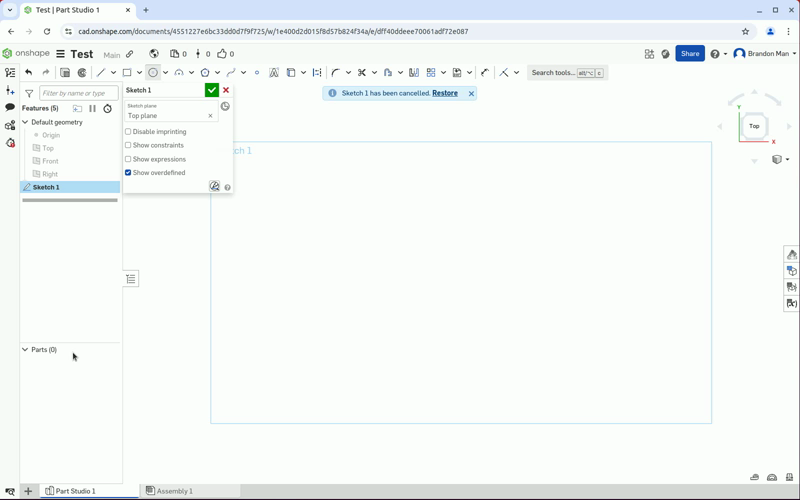
key_down(shift)
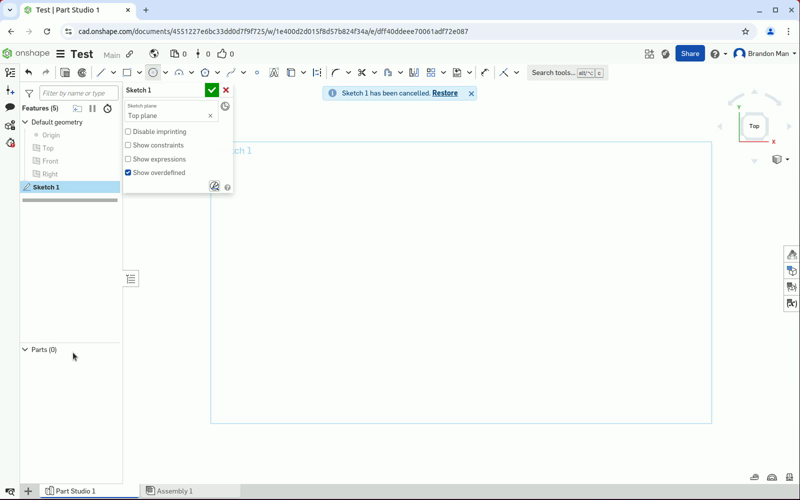
mouse_move(460, 282)
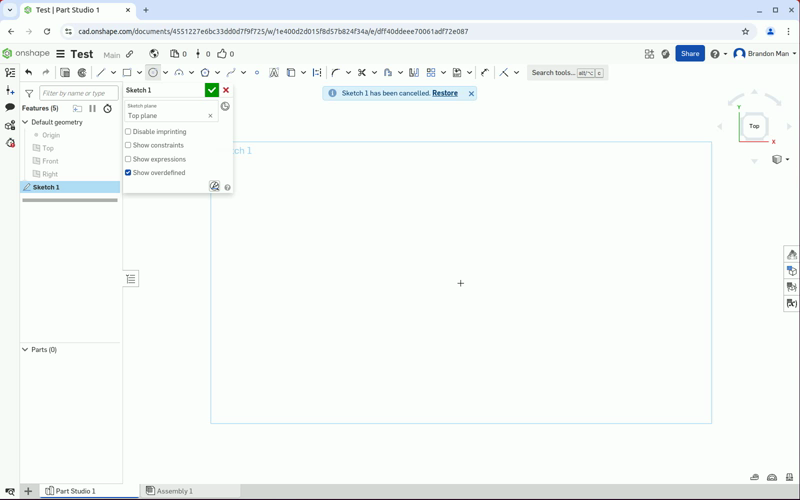
click(460, 282)
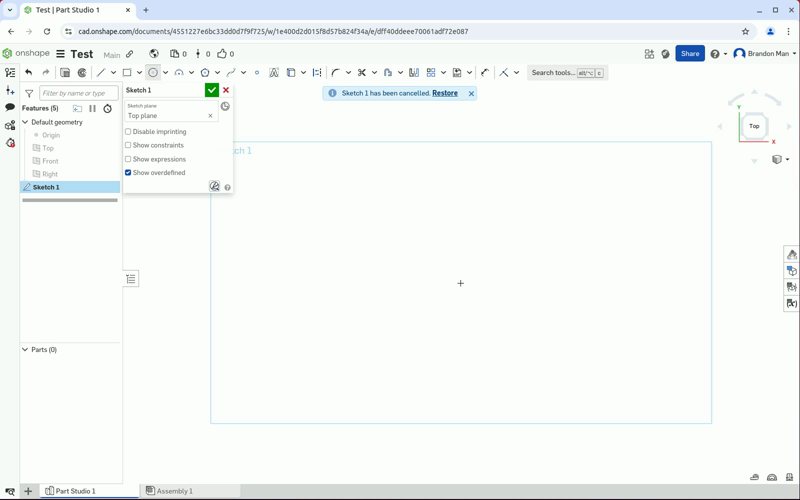
key_up(shift)
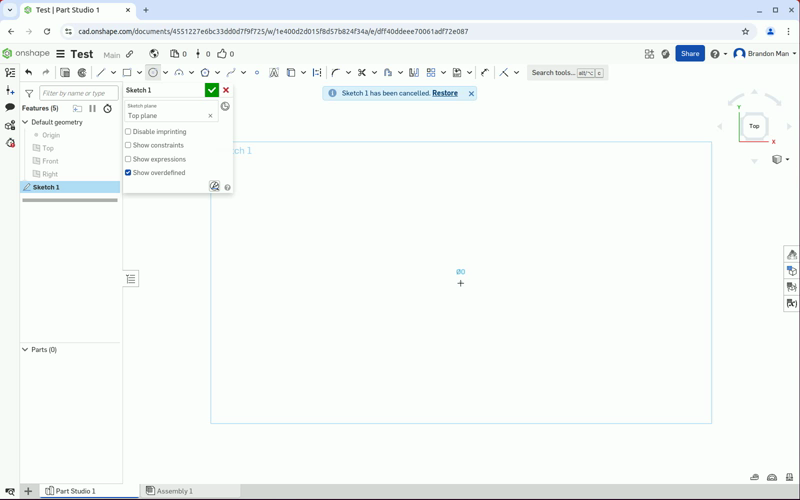
mouse_move(474, 282)
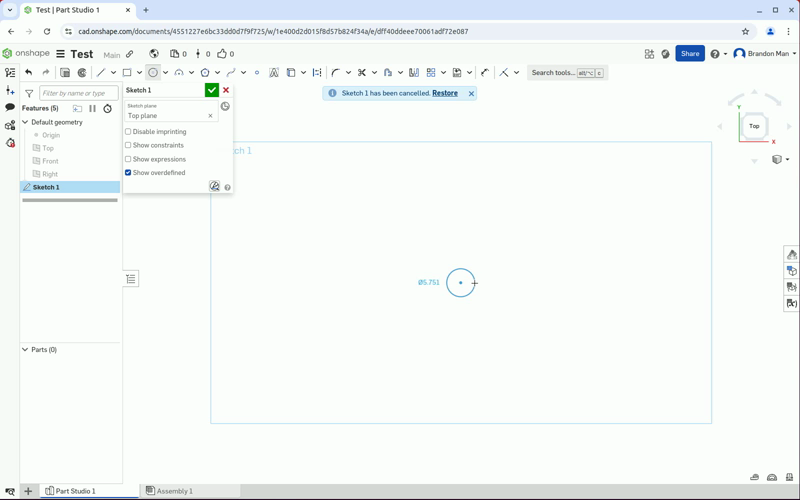
click(474, 282)
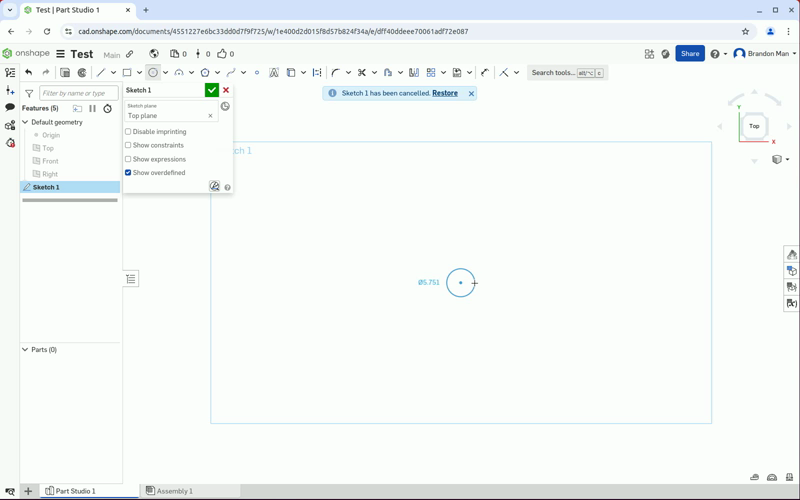
key(esc)
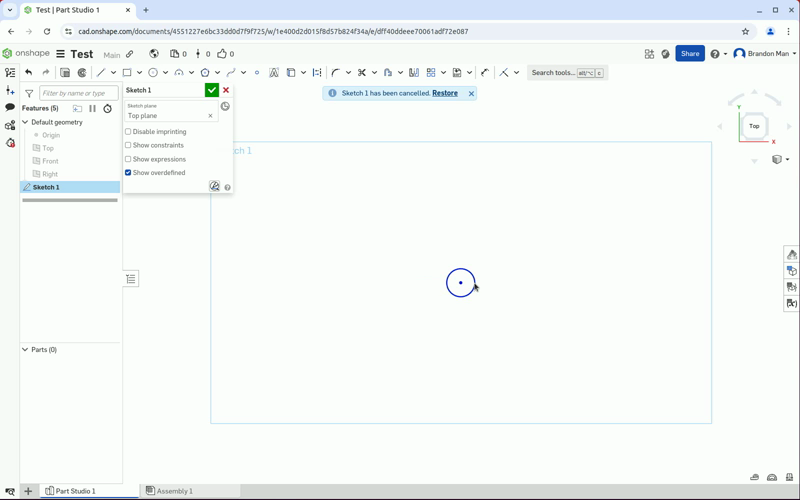
key(c)
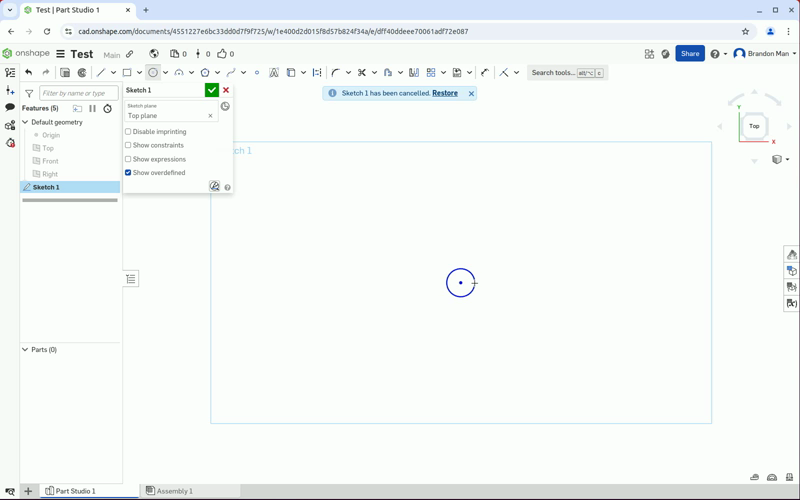
key_down(shift)
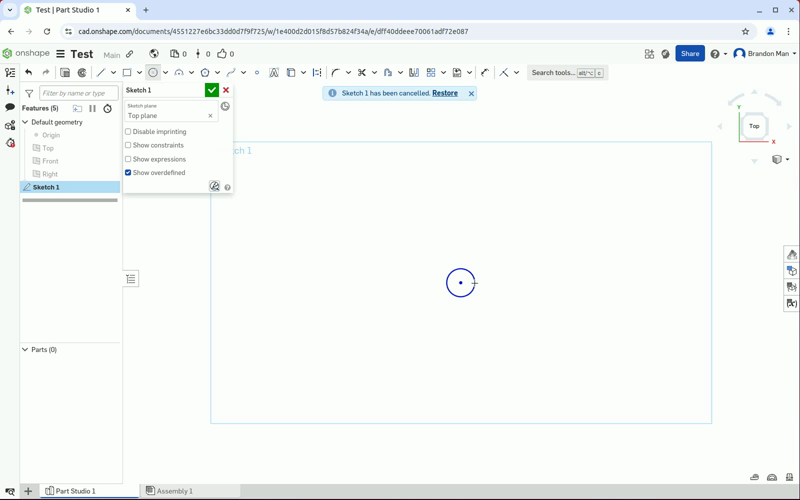
mouse_move(460, 282)
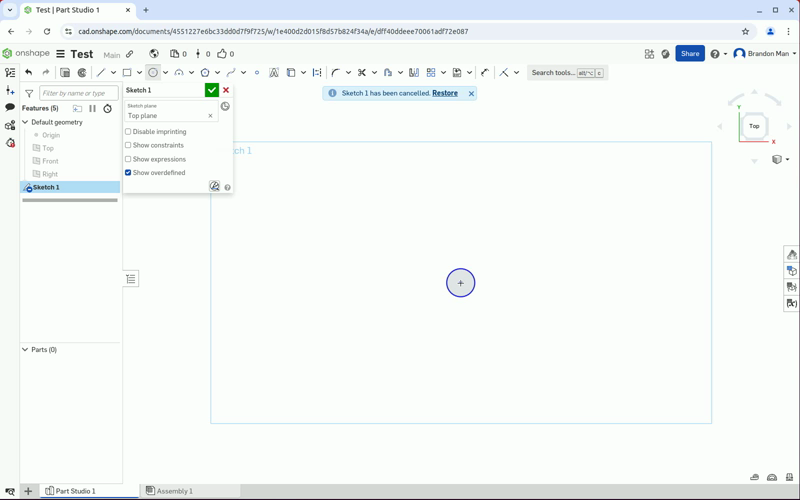
click(460, 282)
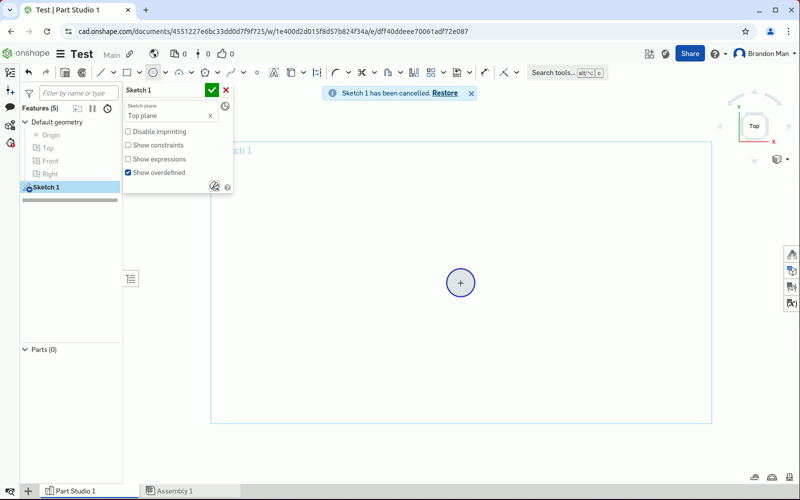
key_up(shift)
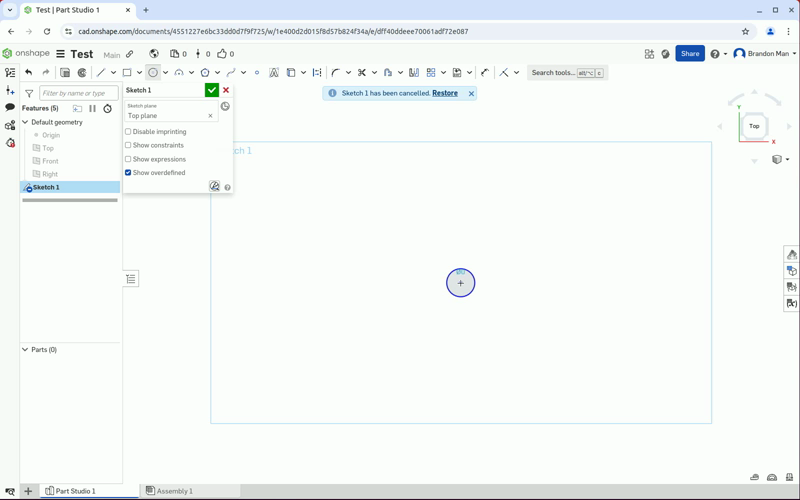
mouse_move(465, 282)
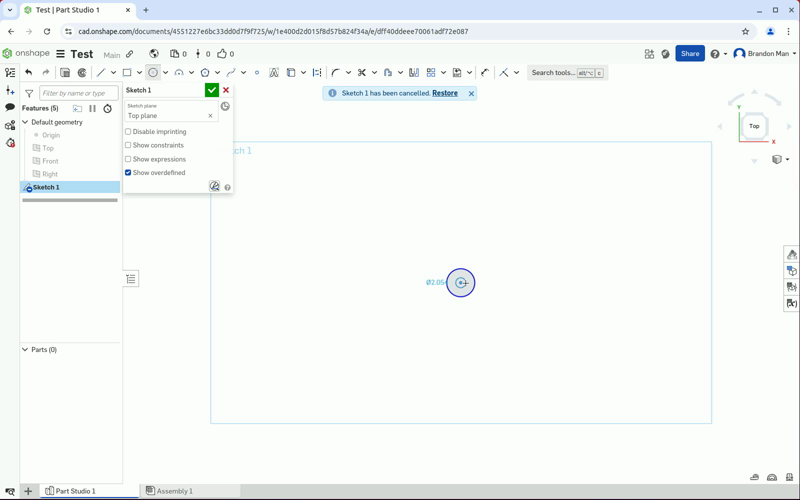
click(465, 282)
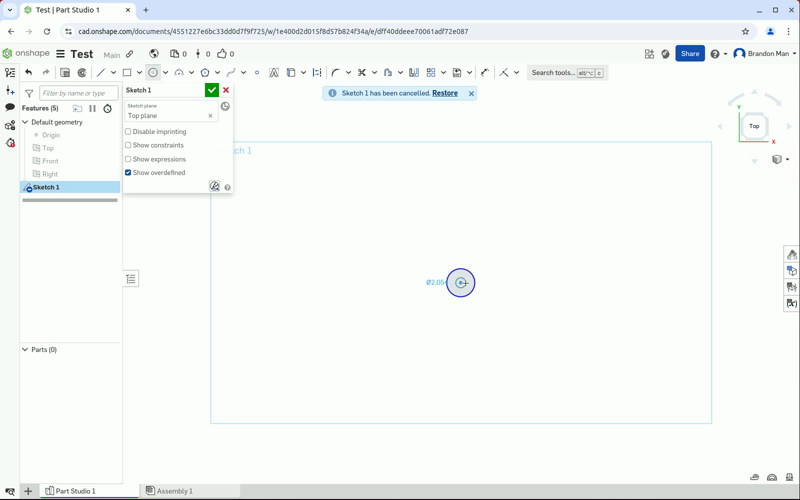
key(esc)
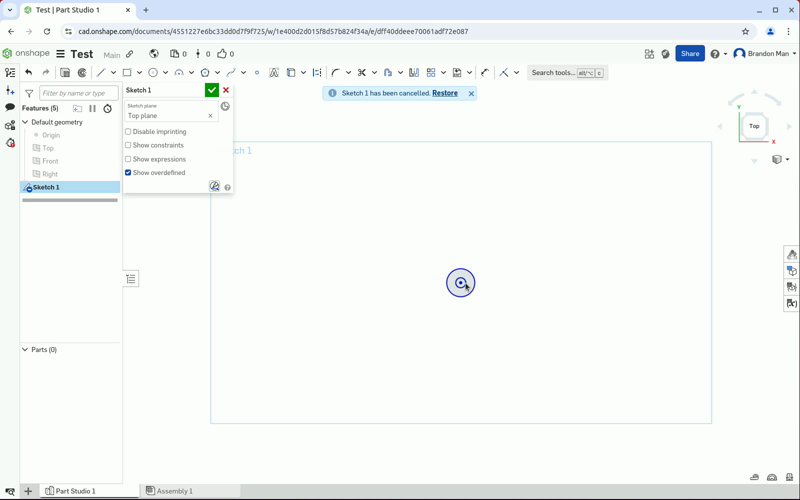
mouse_move(469, 293)
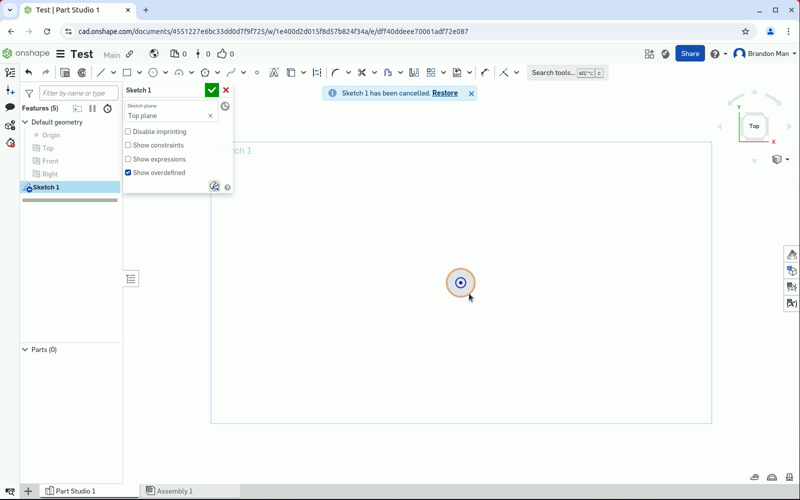
scroll(6)
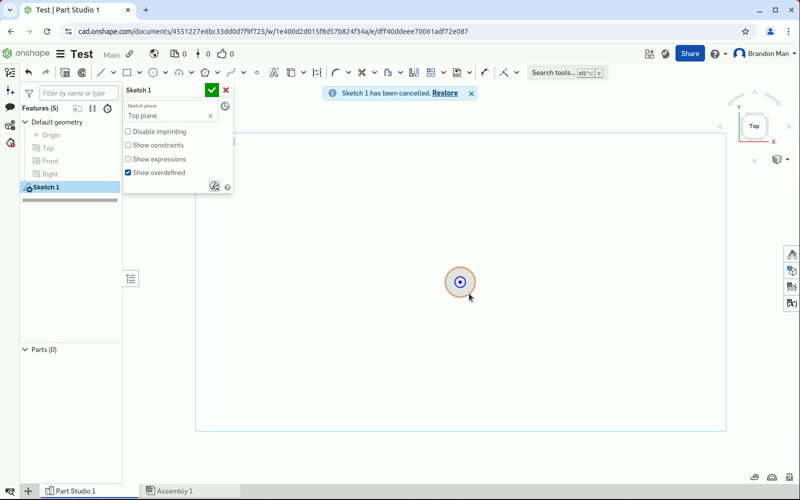
scroll(6)
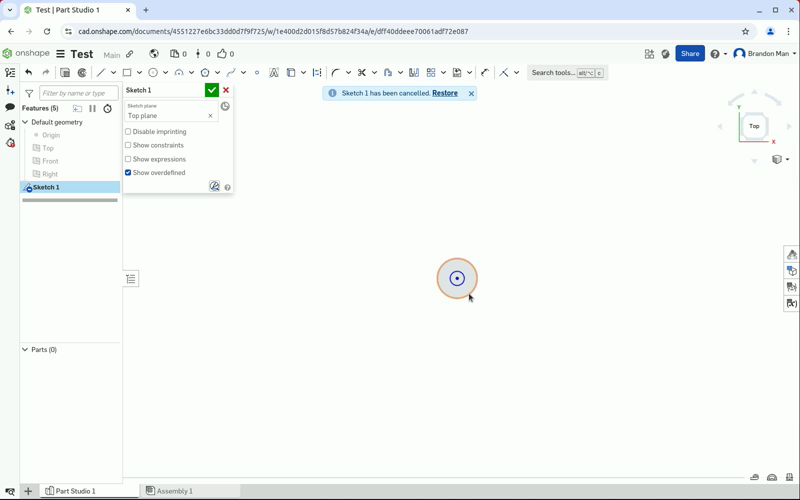
scroll(6)
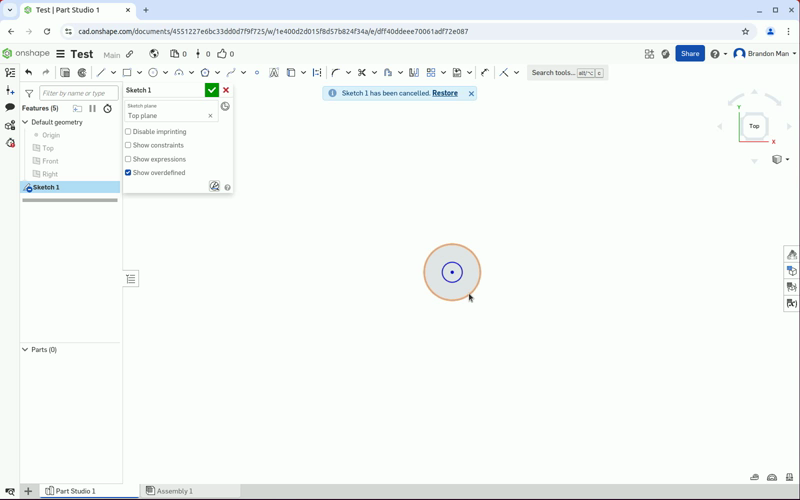
scroll(6)
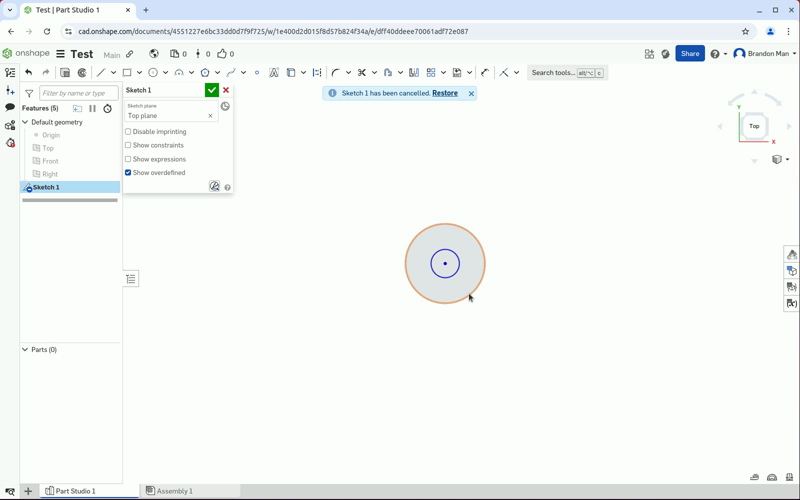
scroll(6)
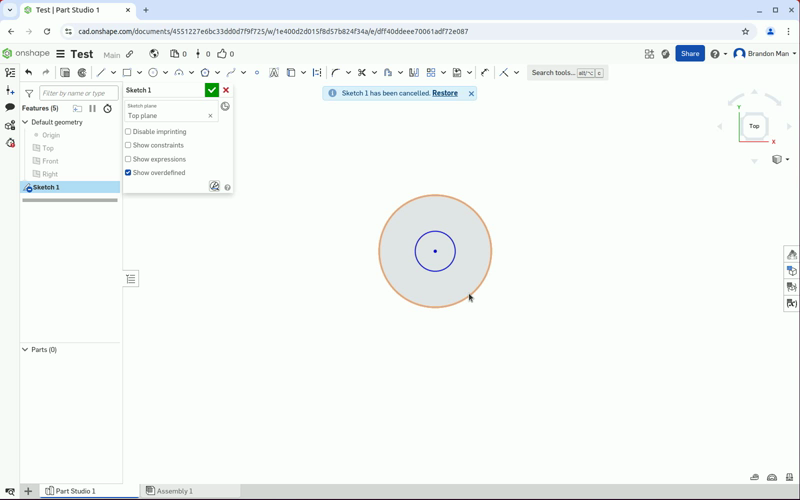
scroll(6)
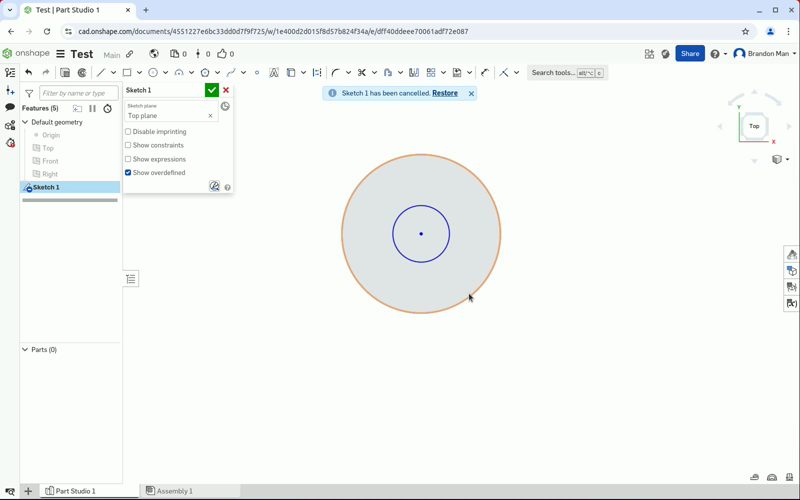
scroll(6)
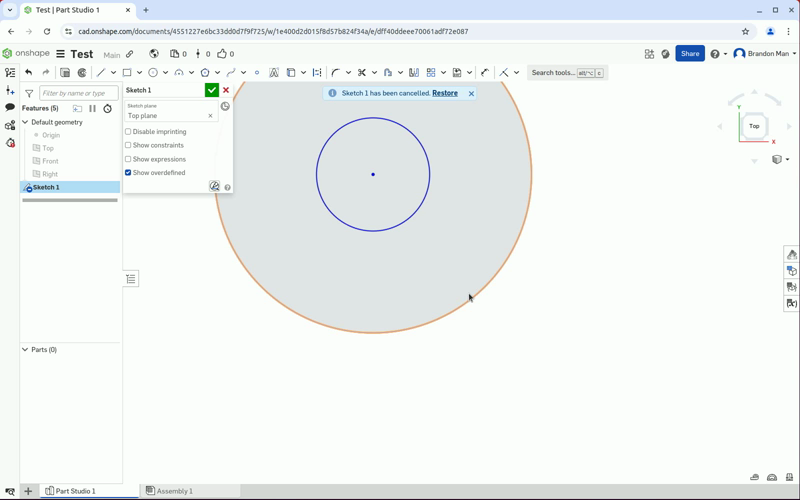
click(469, 293)
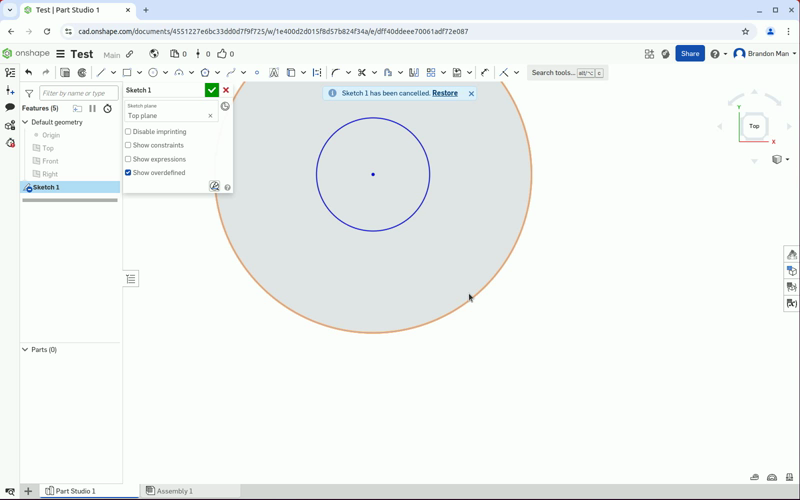
scroll(-6)
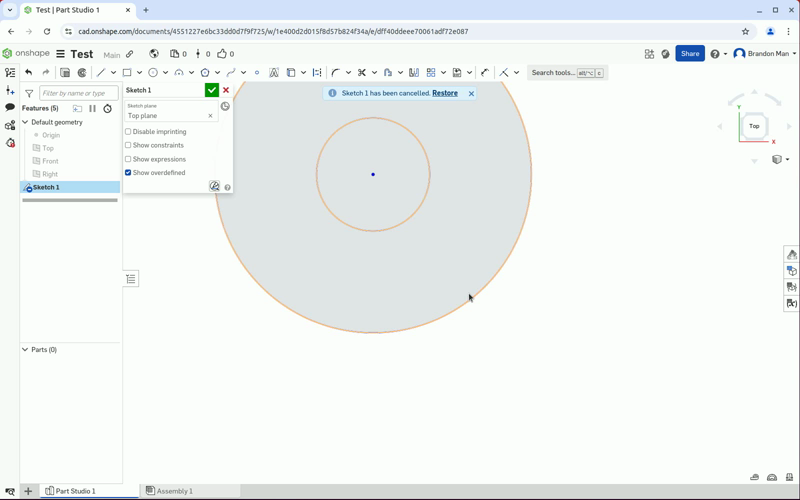
scroll(-6)
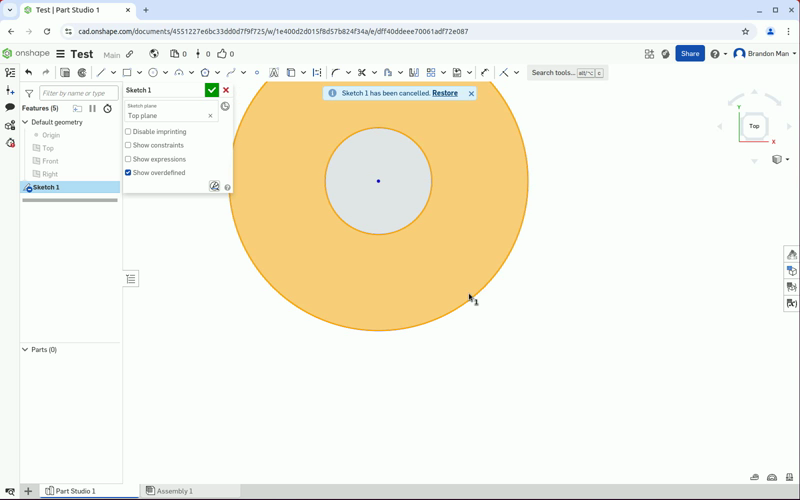
scroll(-6)
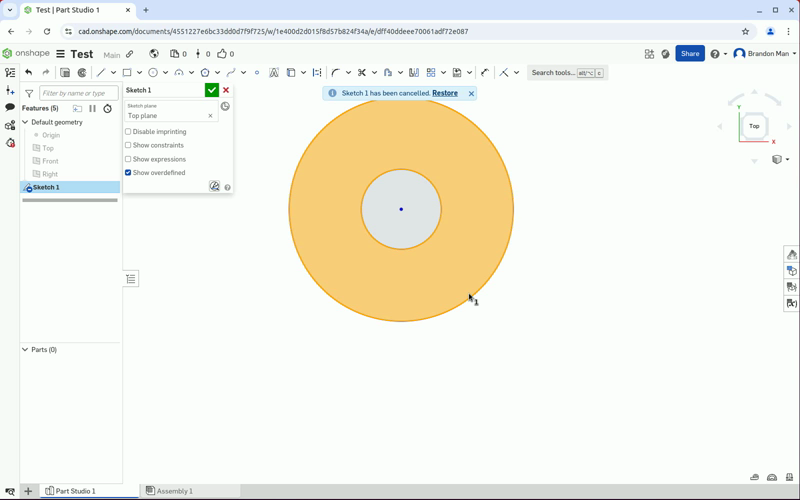
scroll(-6)
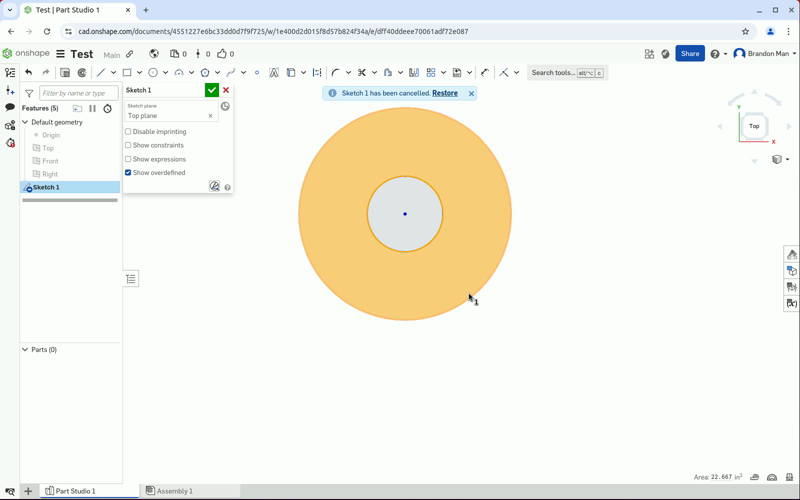
scroll(-6)
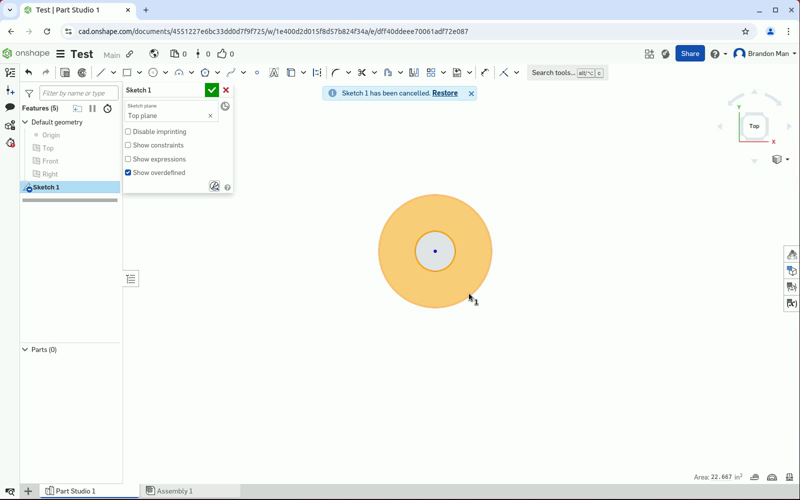
scroll(-6)
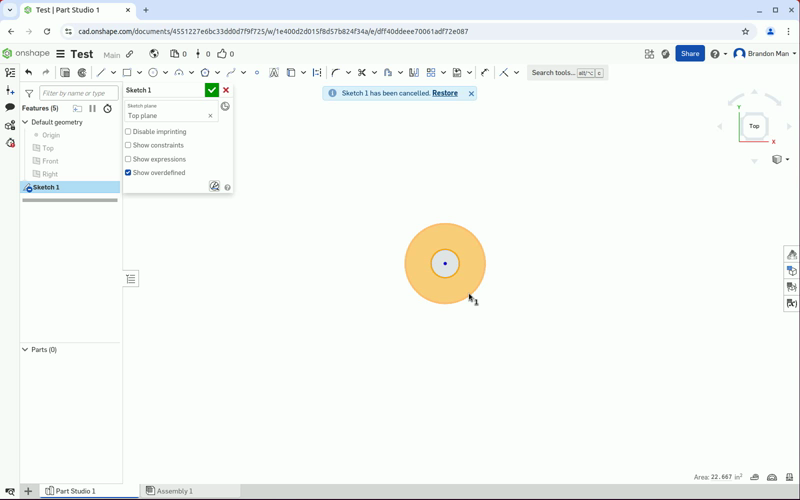
scroll(-6)
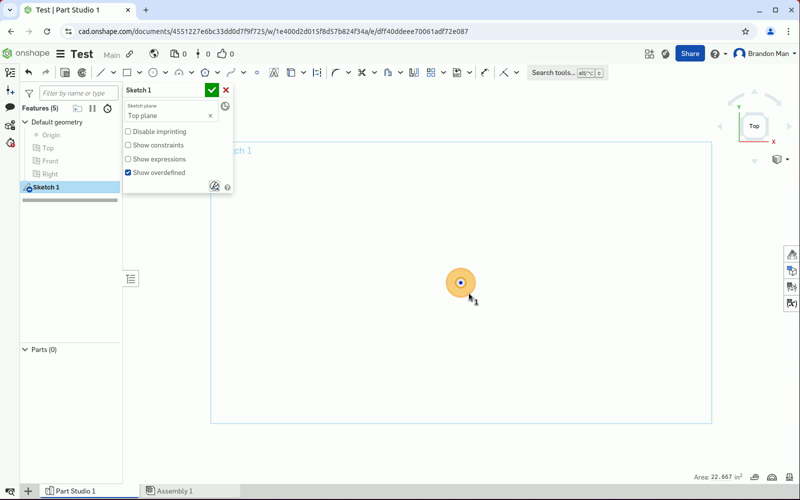
mouse_move(73, 352)
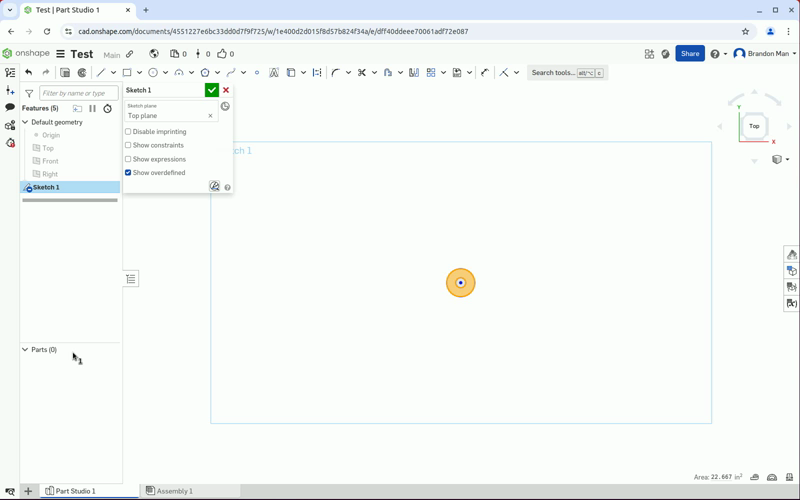
key(shift+y)
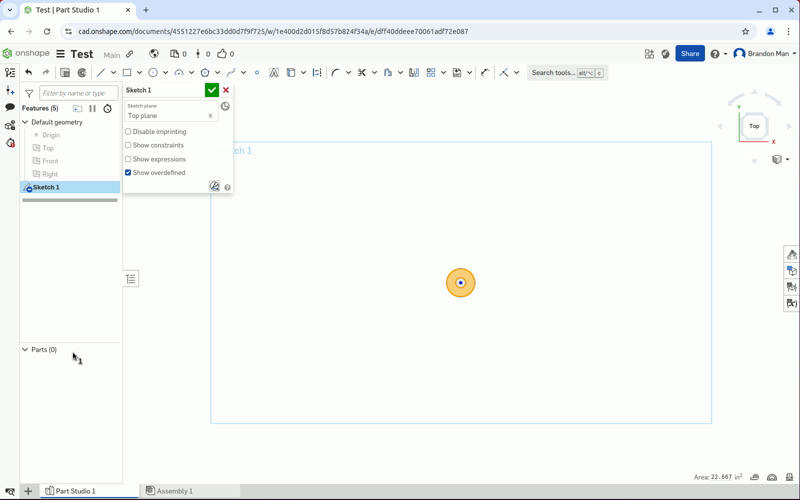
key(shift+e)
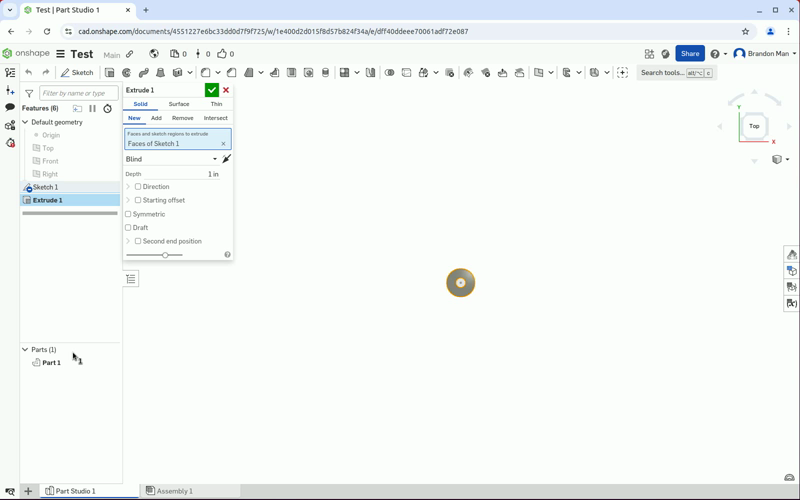
mouse_move(143, 106)
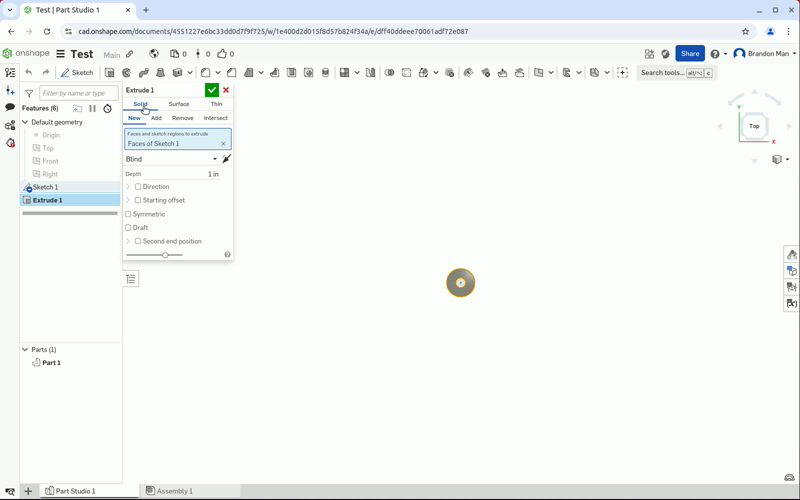
click(143, 106)
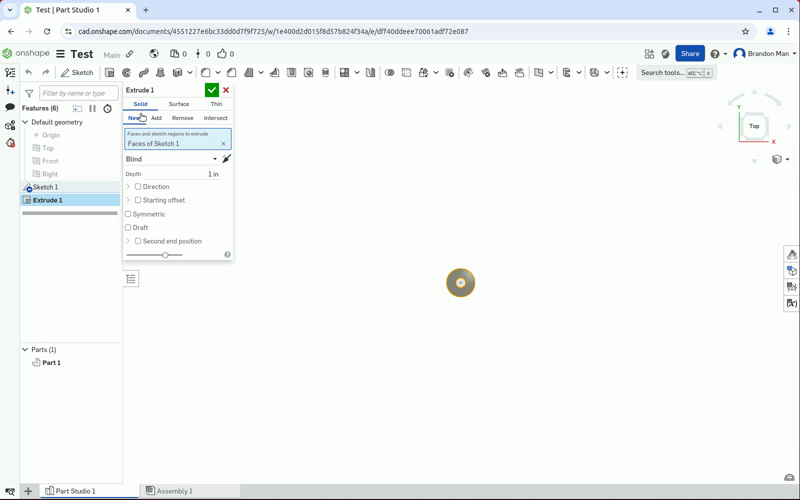
mouse_move(137, 120)
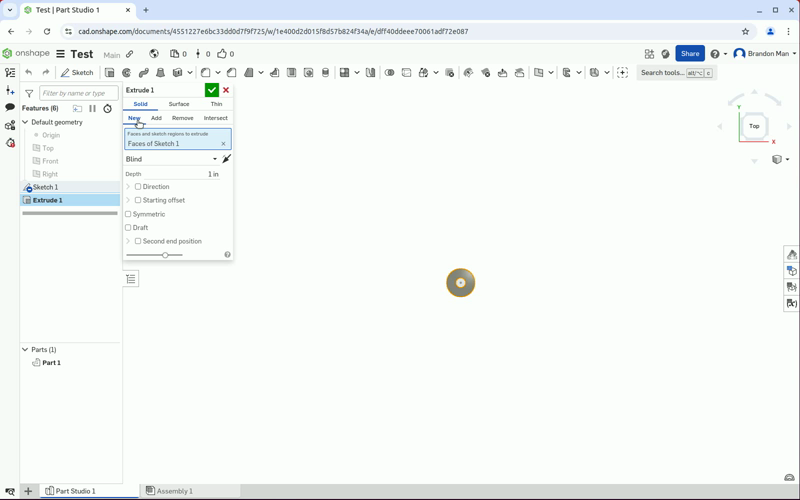
click(137, 120)
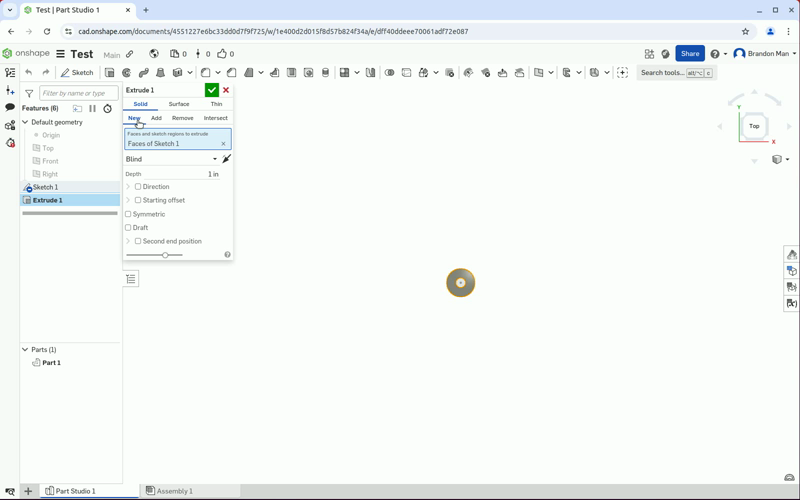
key(tab, 4)
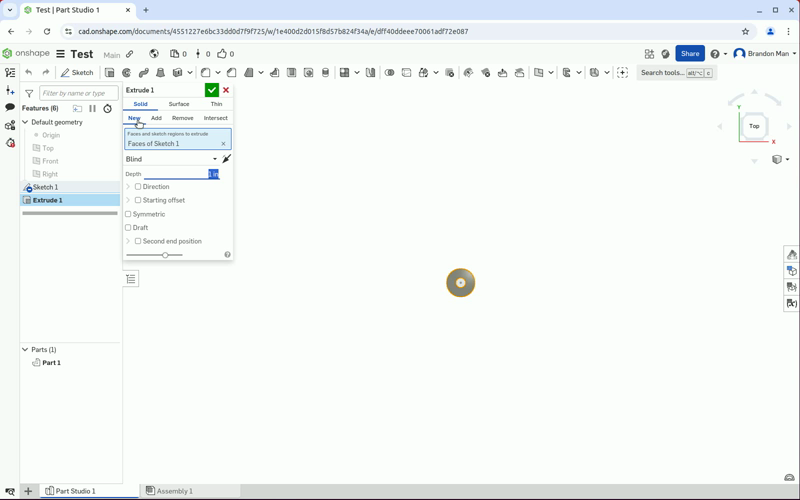
text(0.963)
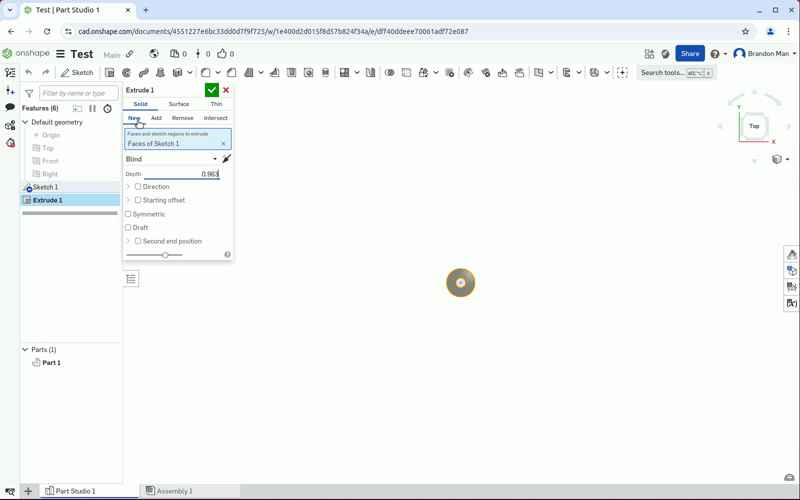
key(enter)
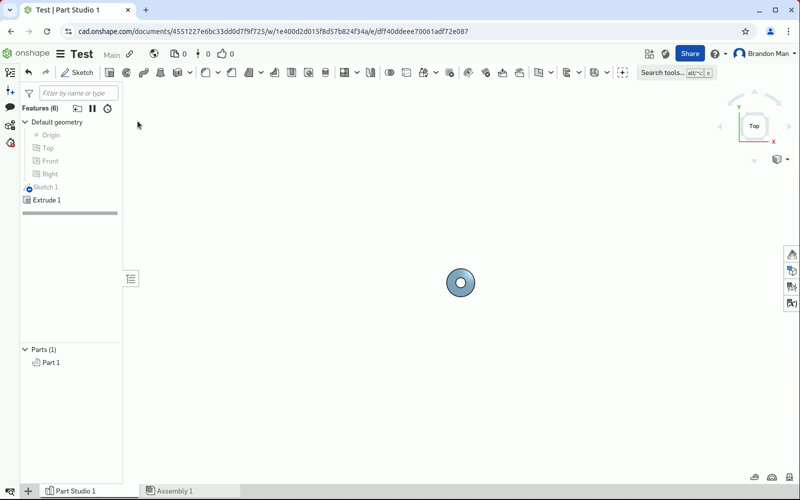
key(shift+h)
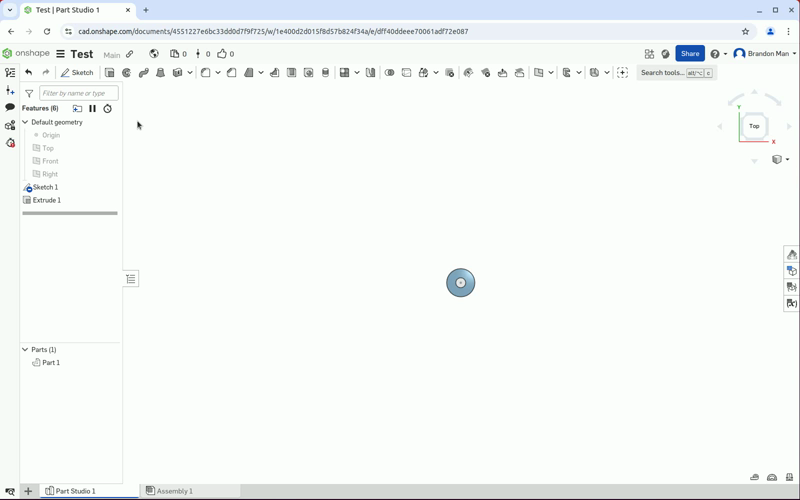
key(shift+h)
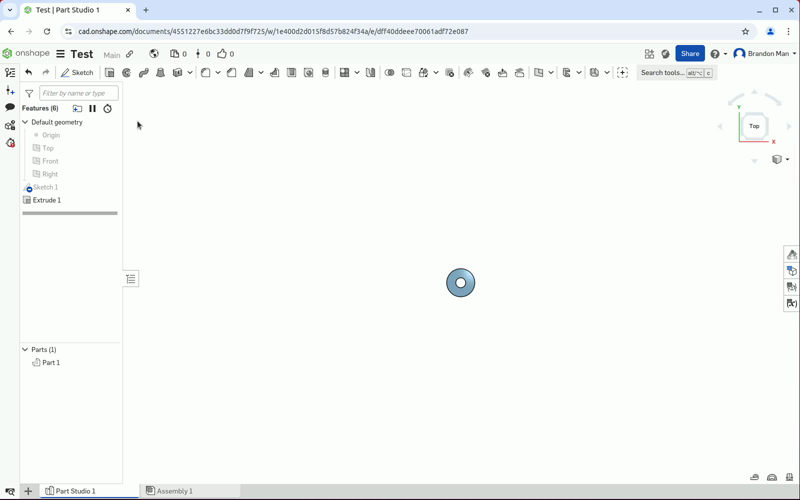
mouse_move(73, 189)
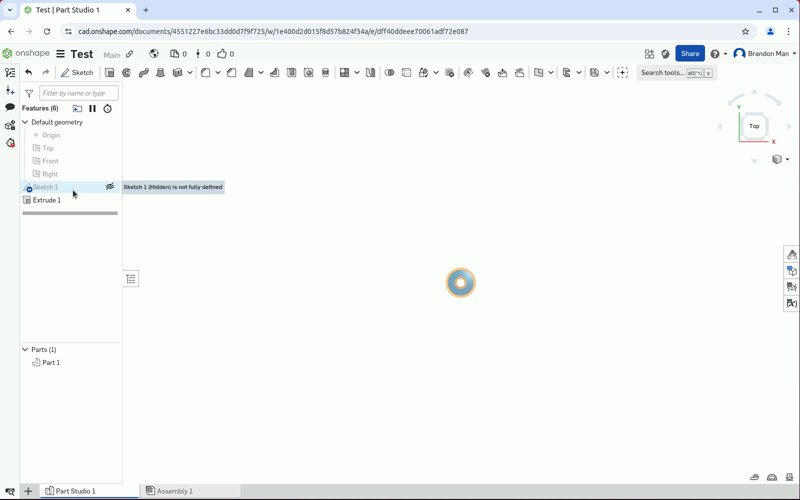
click(73, 189)
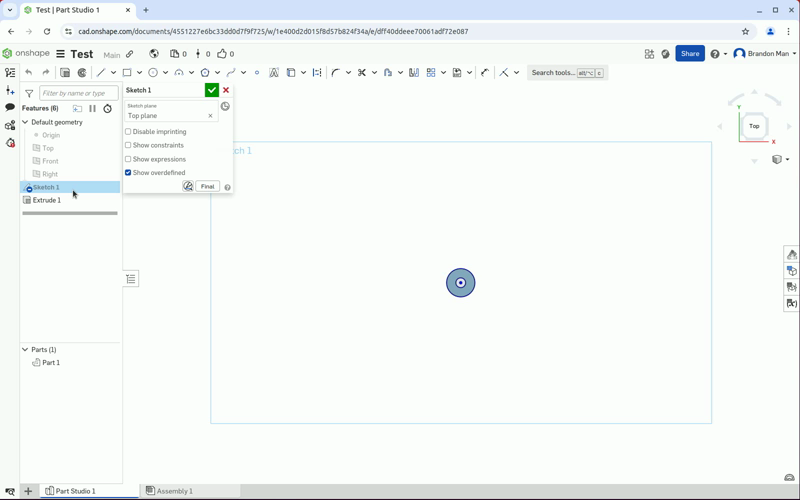
mouse_move(229, 92)
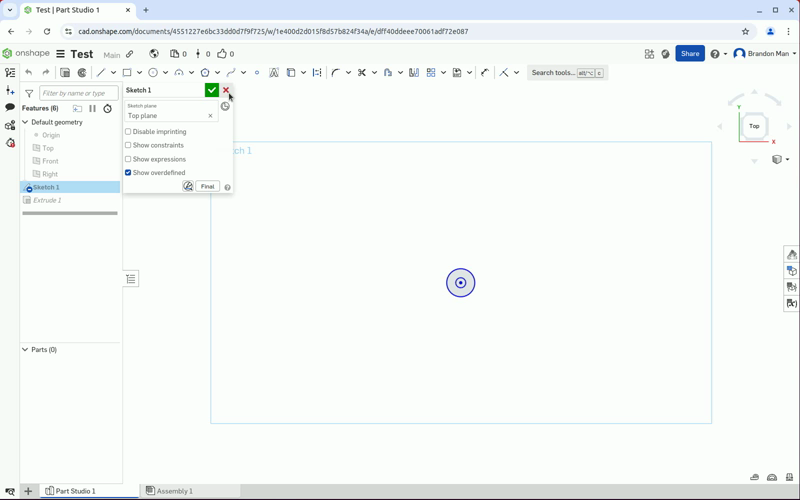
click(229, 92)
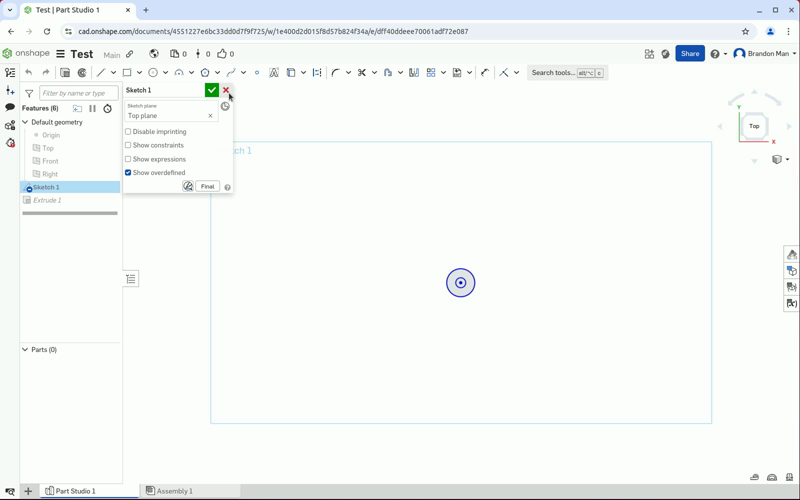
key(shift+s)
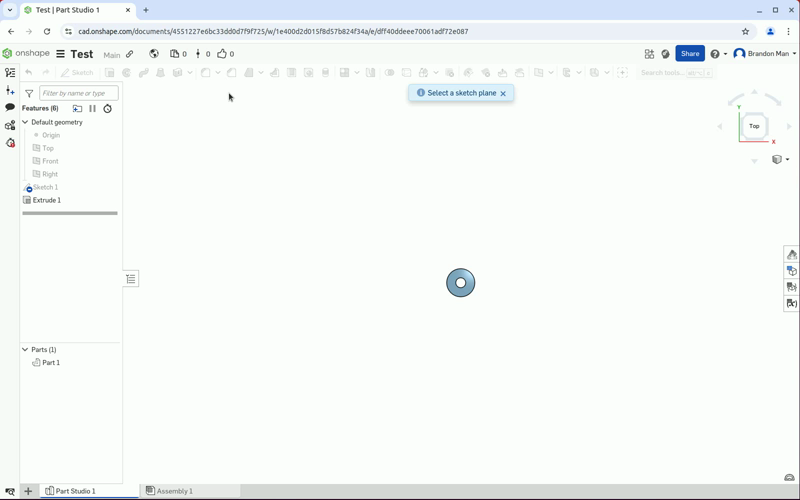
mouse_move(73, 150)
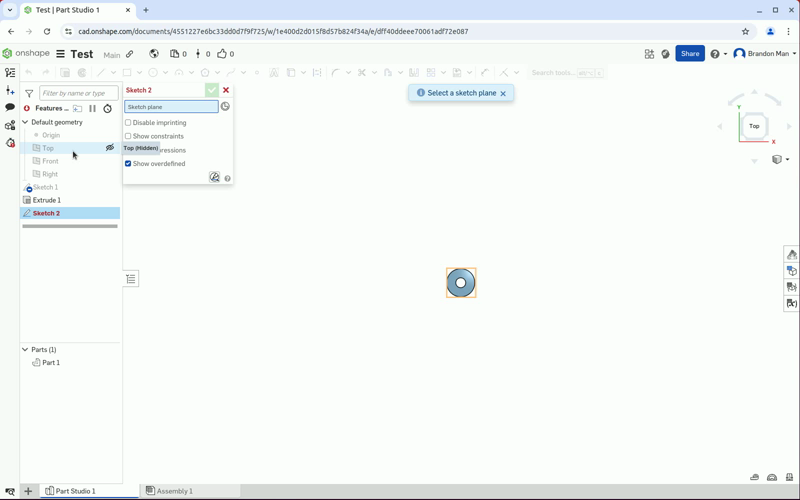
click(73, 150)
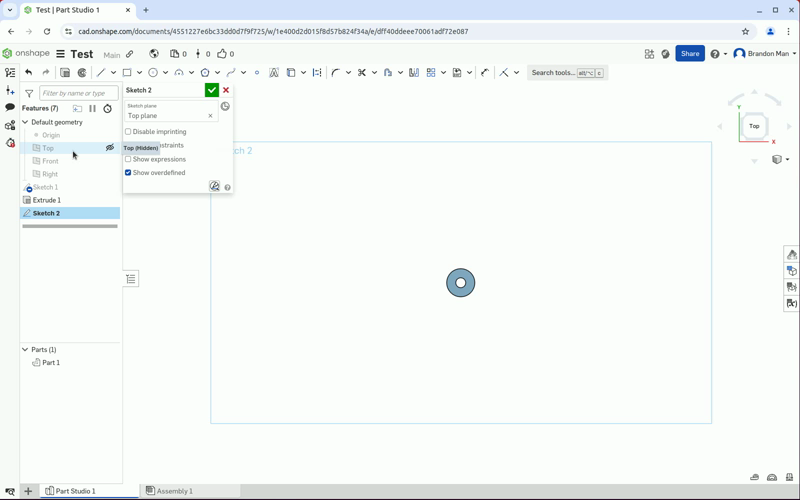
mouse_move(73, 352)
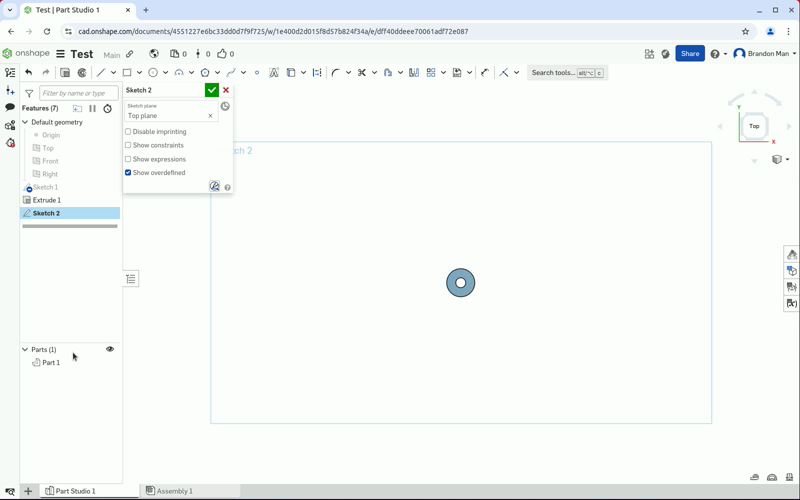
key(y)
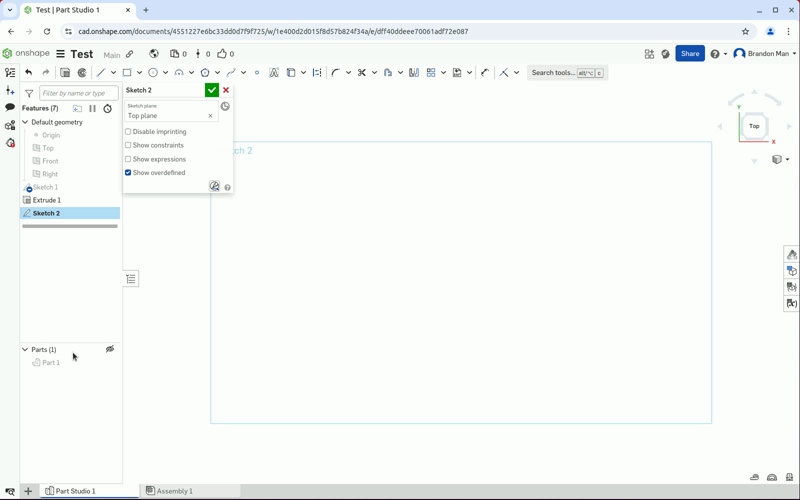
key(c)
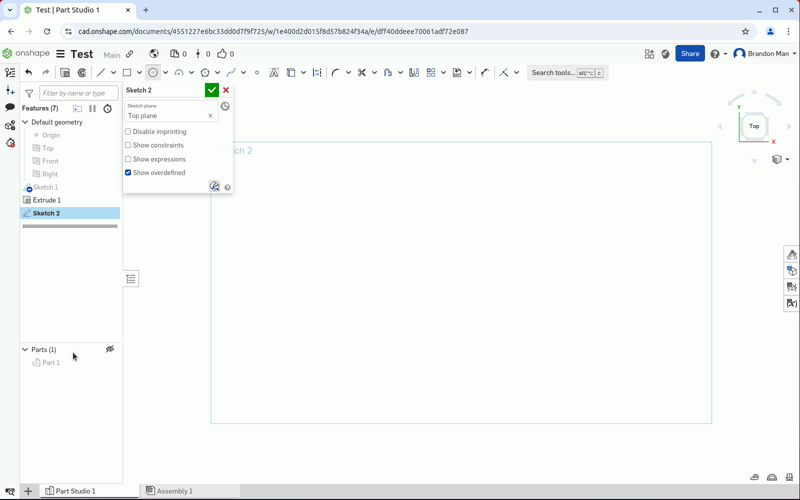
key_down(shift)
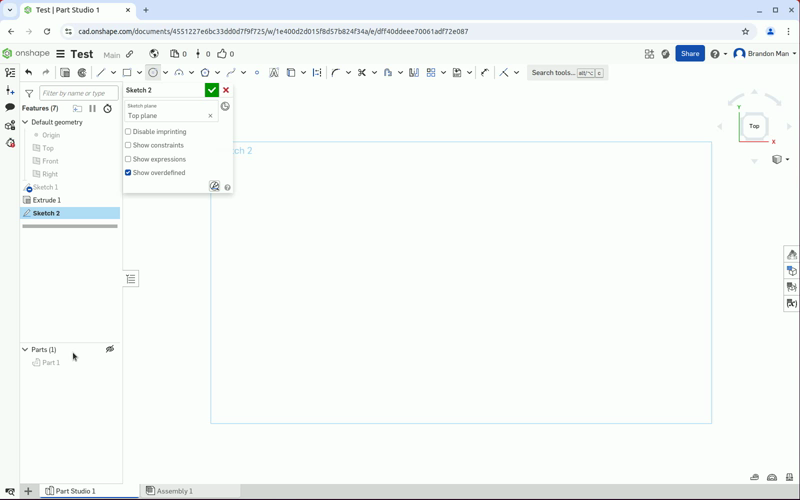
mouse_move(461, 192)
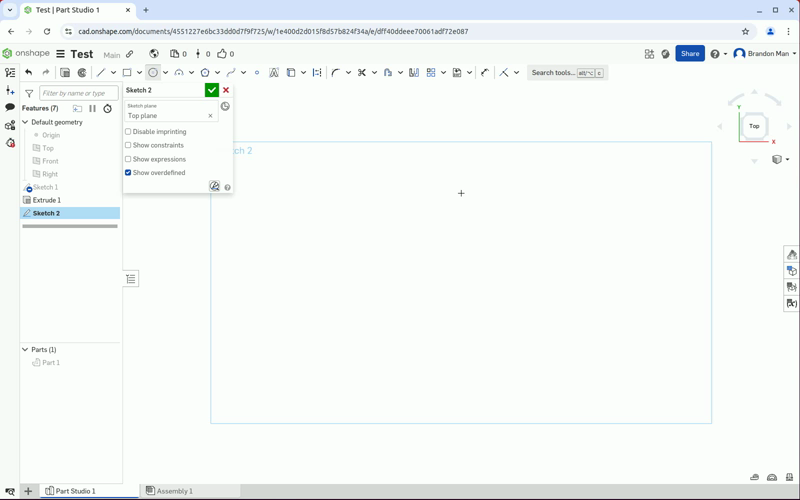
click(461, 192)
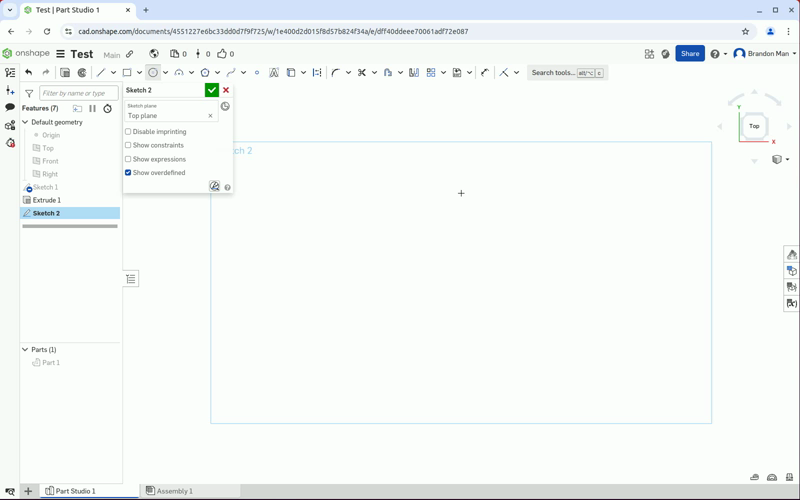
key_up(shift)
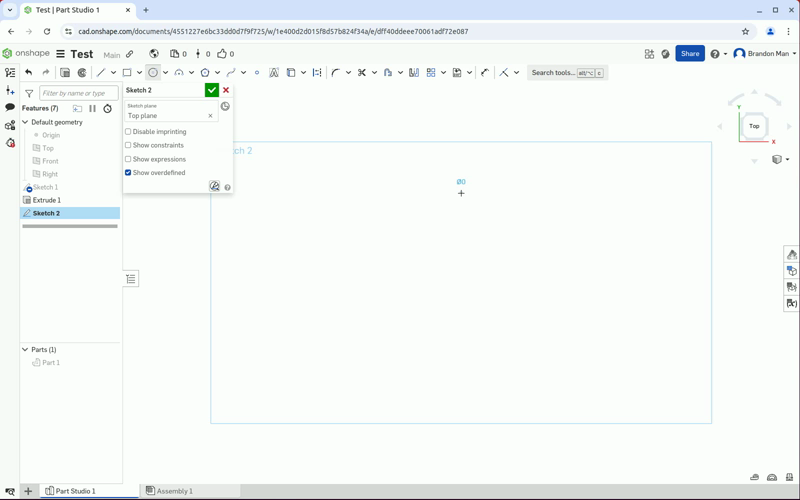
mouse_move(484, 192)
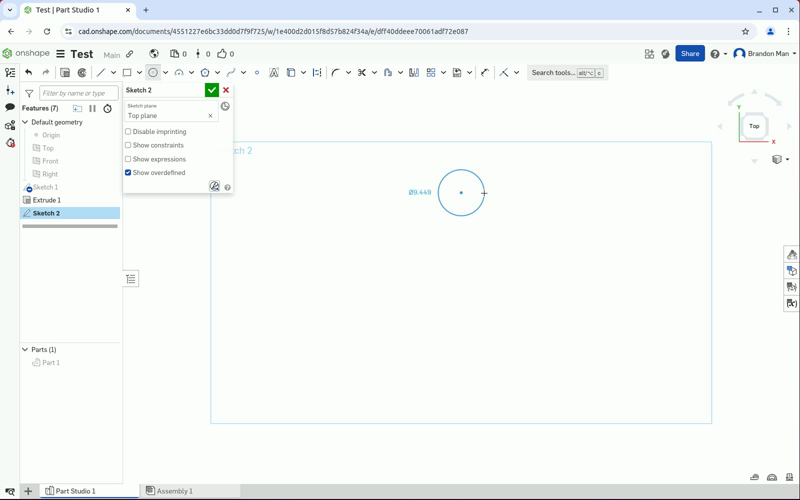
click(484, 192)
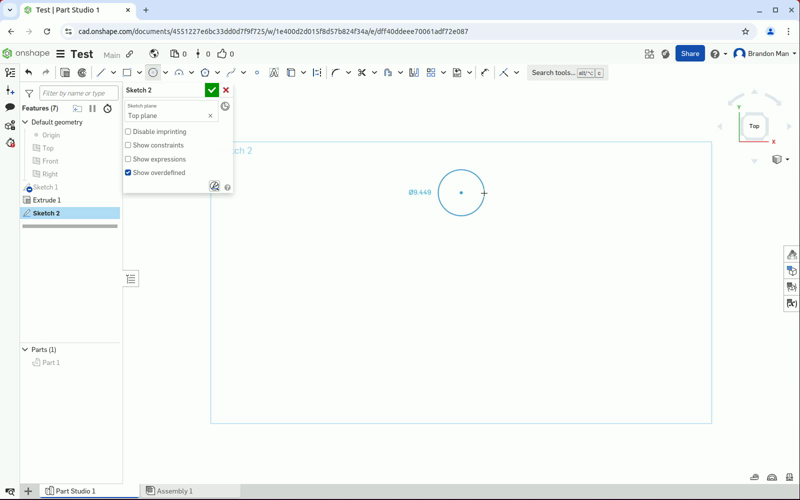
key(esc)
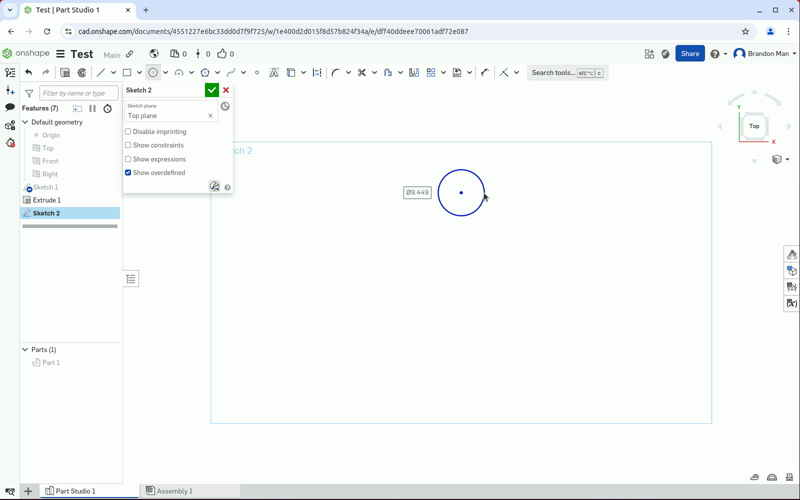
key(c)
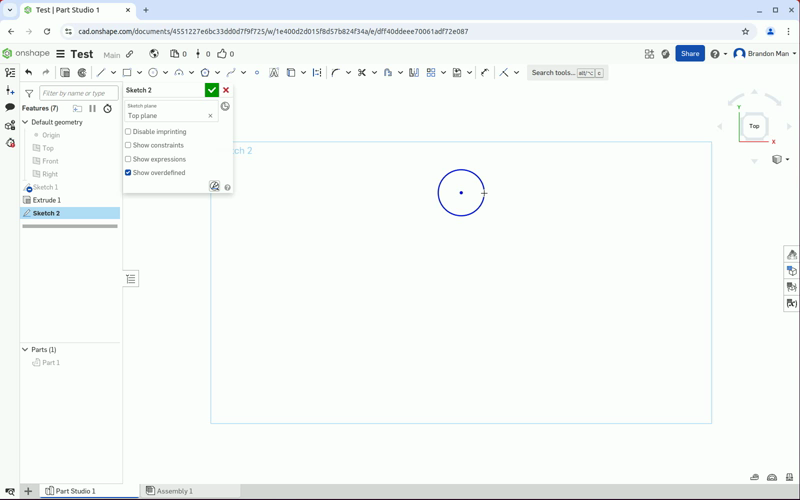
key_down(shift)
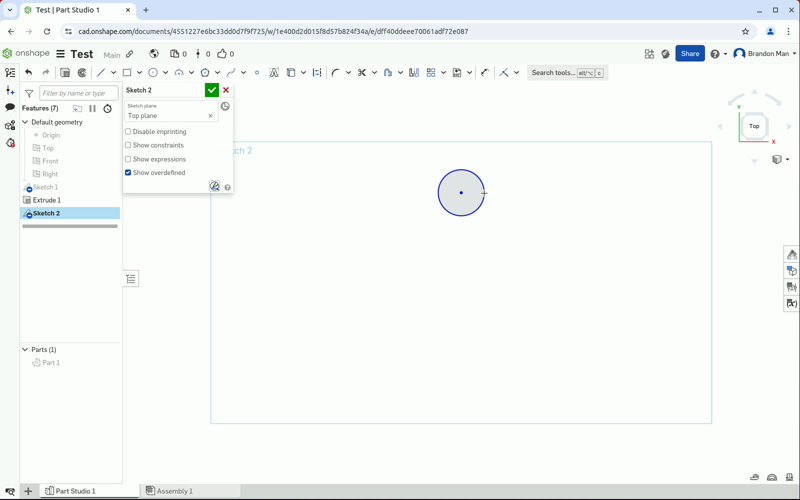
mouse_move(461, 192)
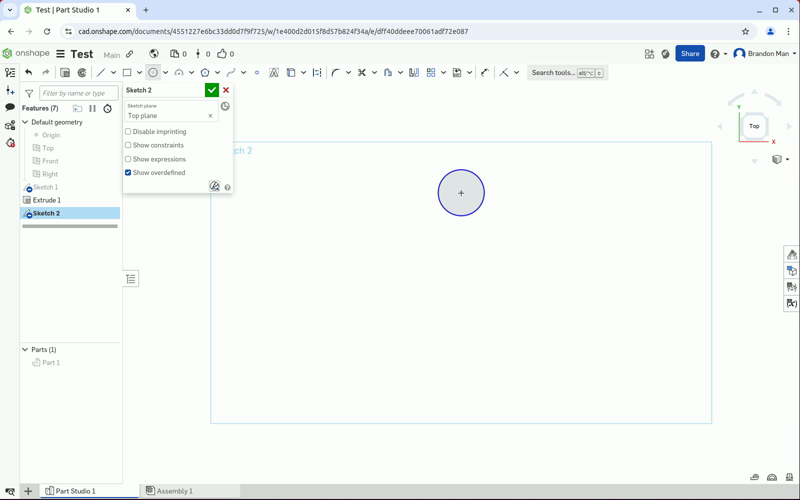
click(461, 192)
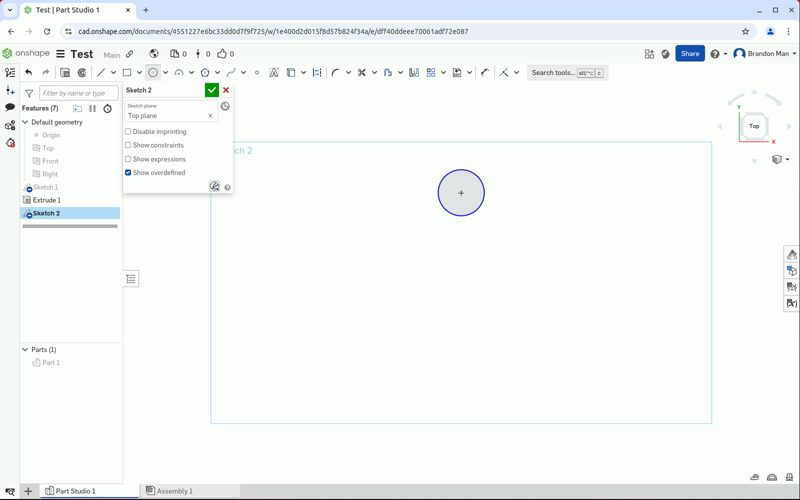
key_up(shift)
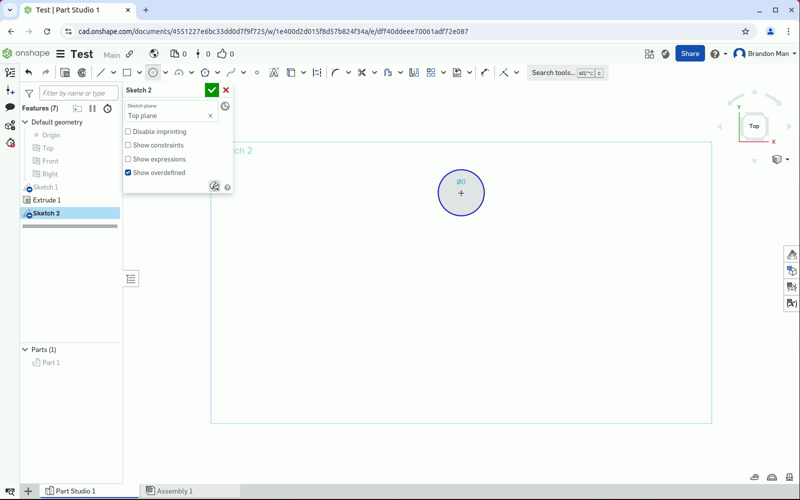
mouse_move(467, 192)
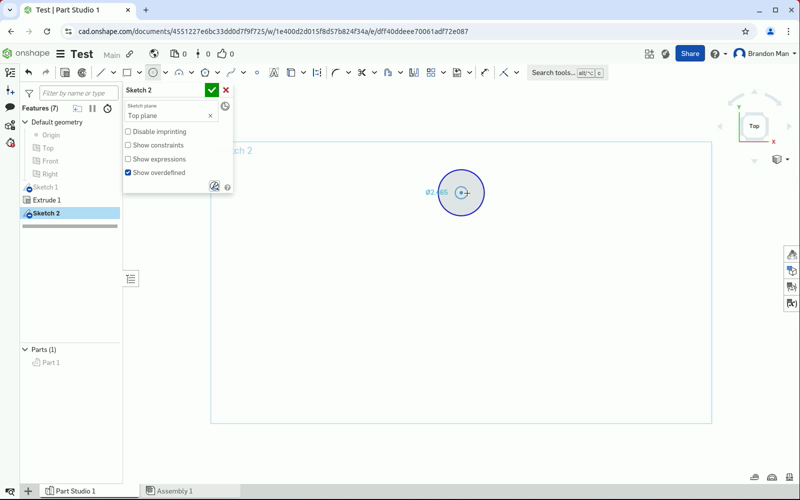
click(467, 192)
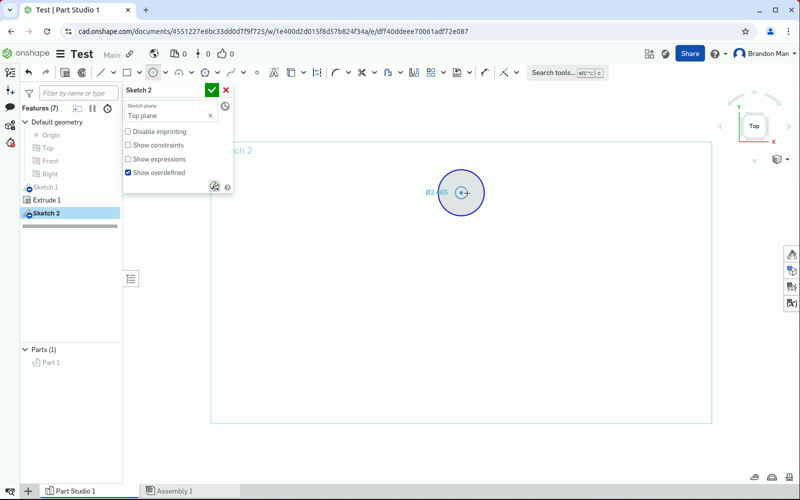
key(esc)
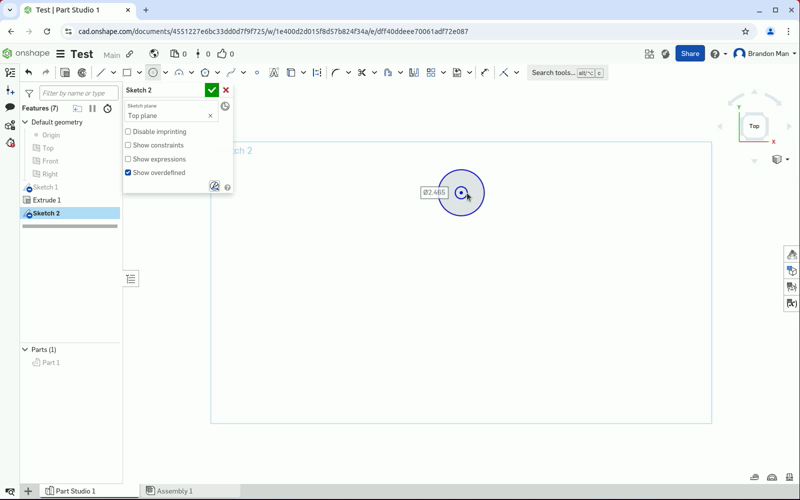
mouse_move(461, 174)
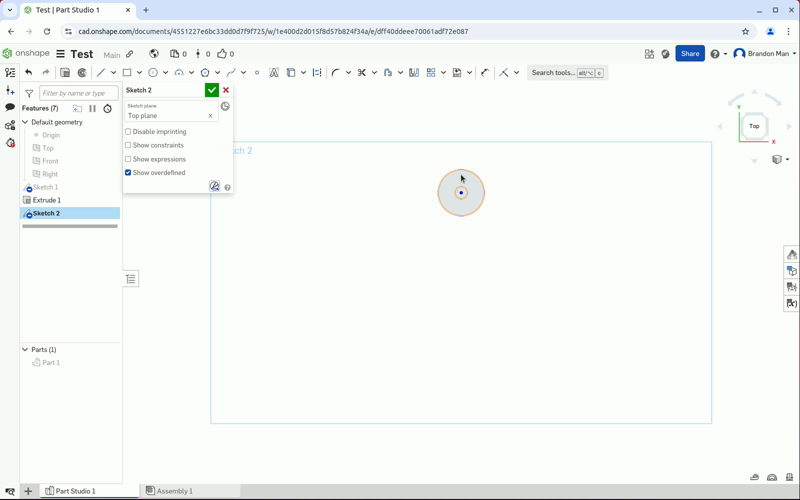
scroll(6)
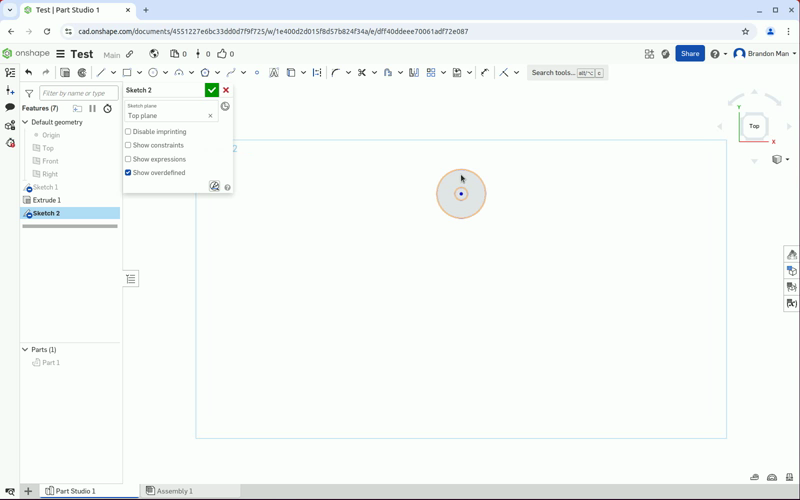
scroll(6)
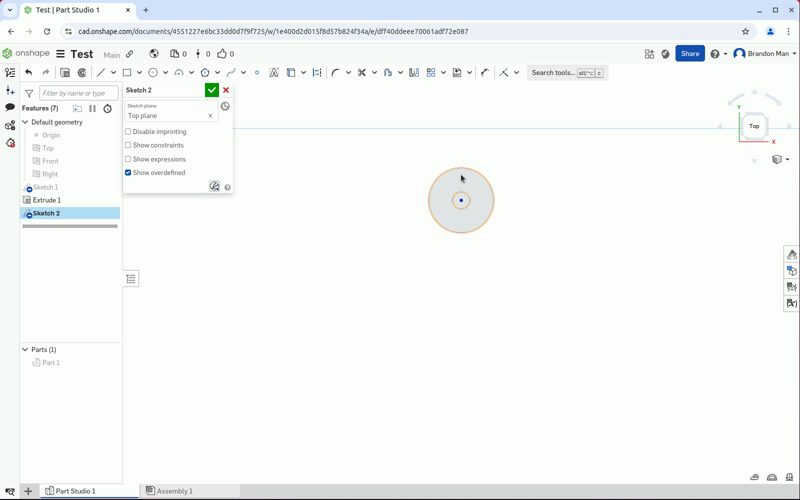
scroll(6)
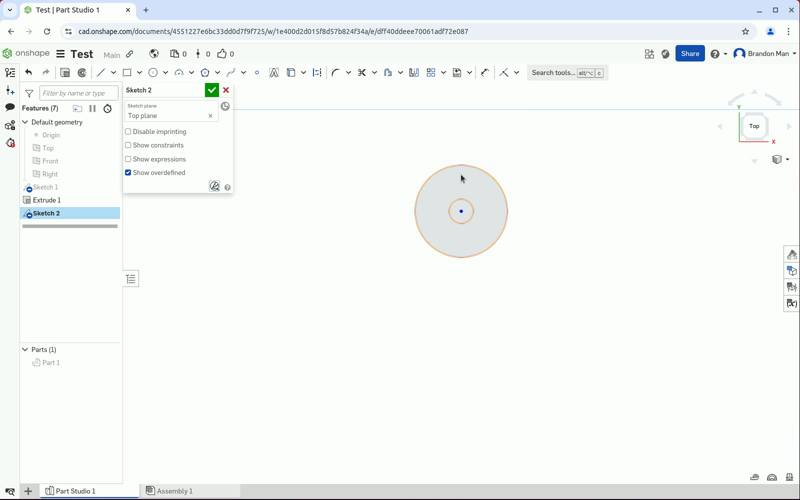
scroll(6)
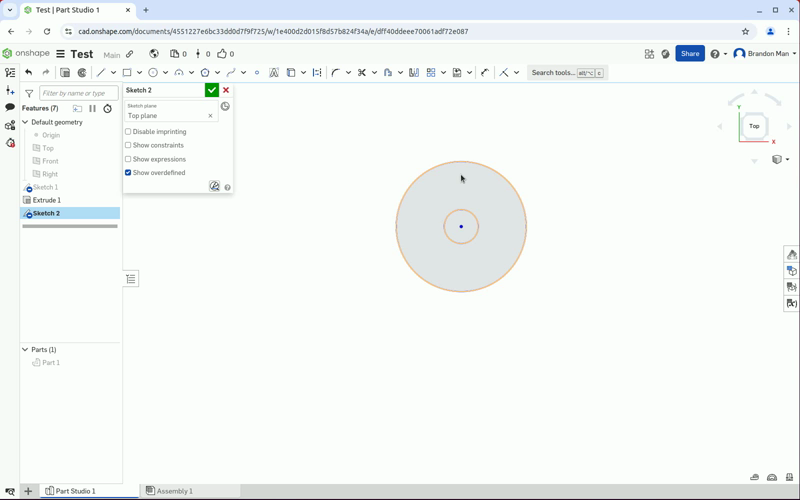
scroll(6)
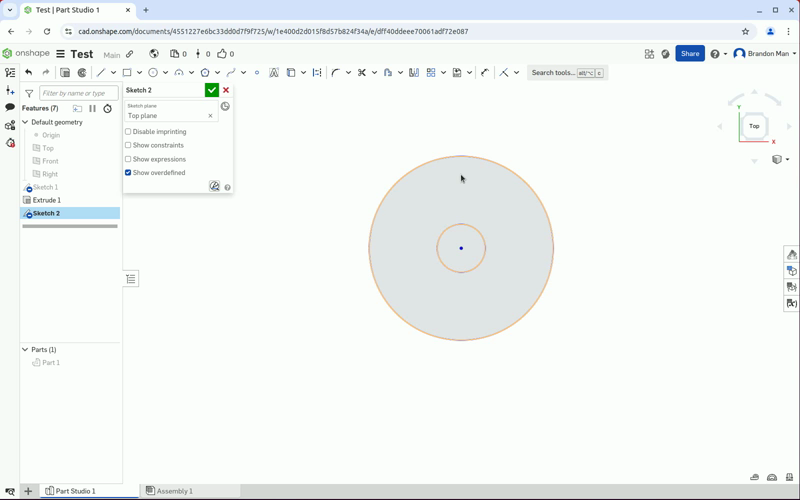
scroll(6)
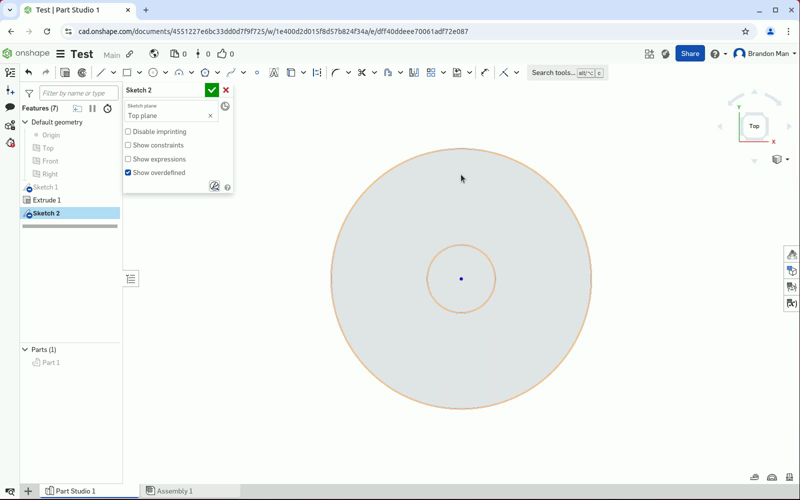
scroll(6)
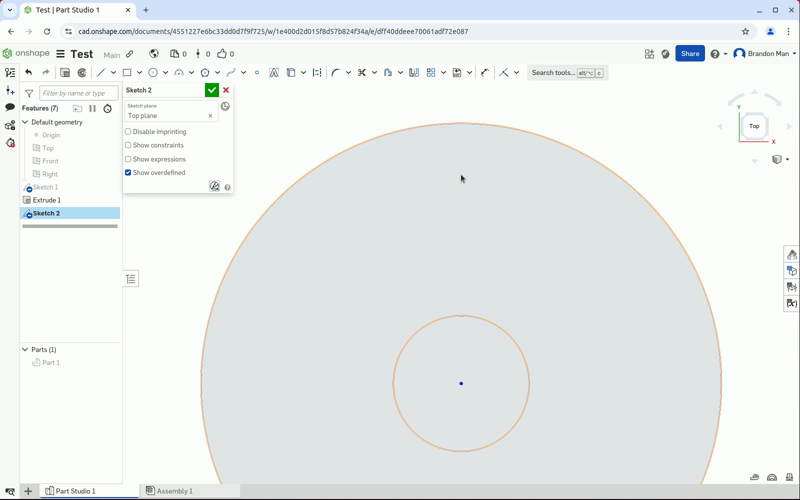
click(461, 174)
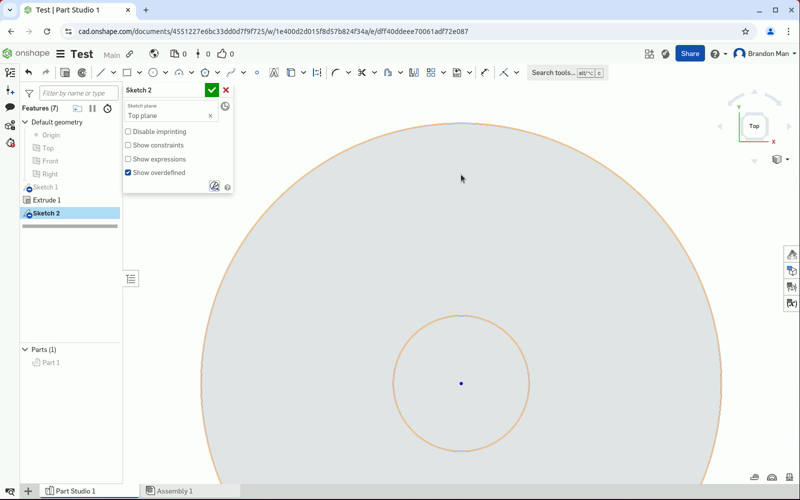
scroll(-6)
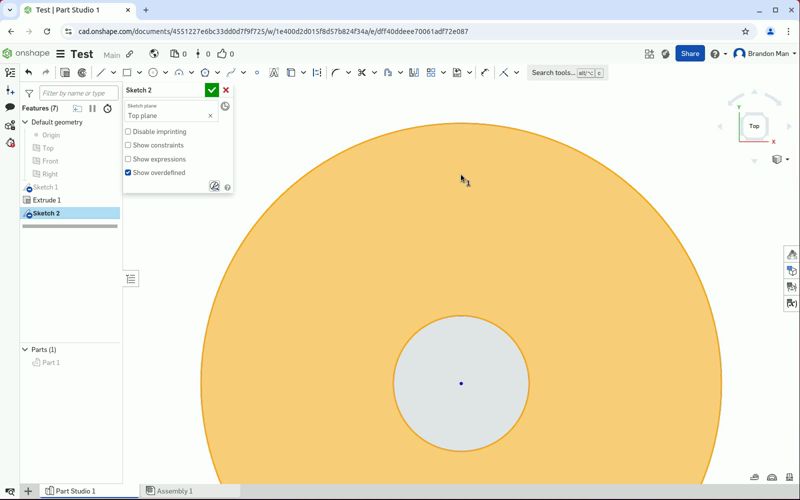
scroll(-6)
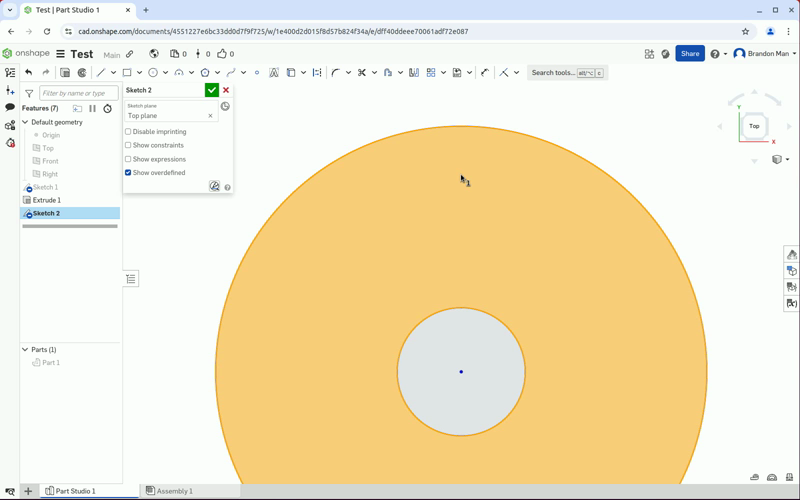
scroll(-6)
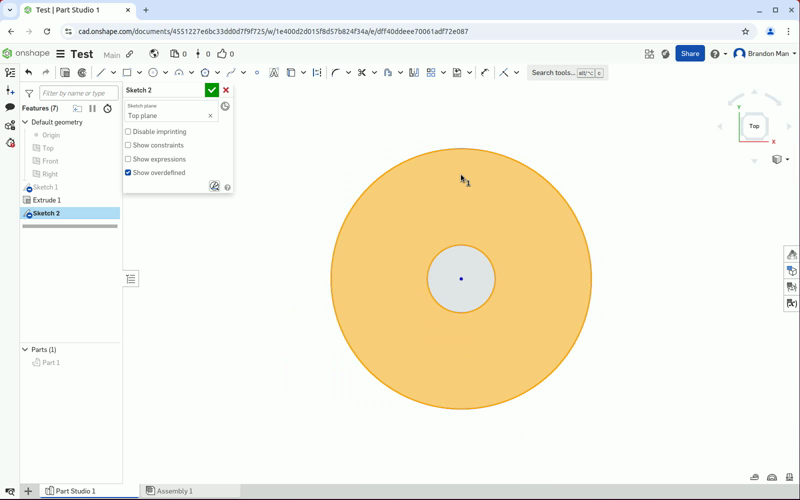
scroll(-6)
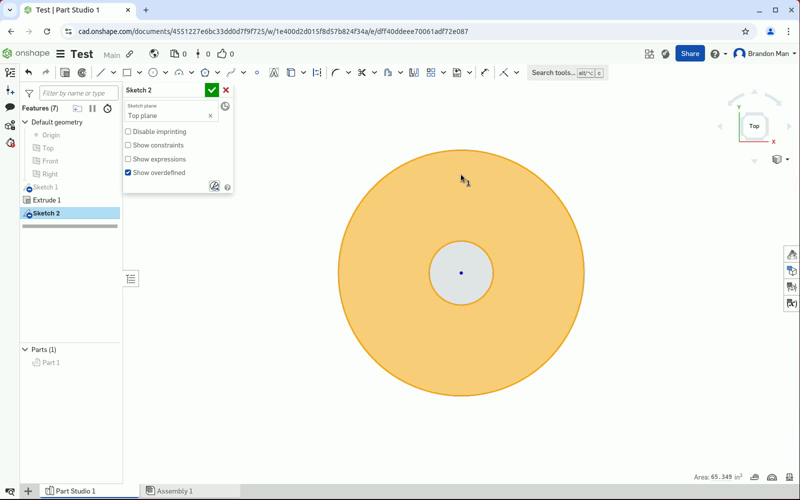
scroll(-6)
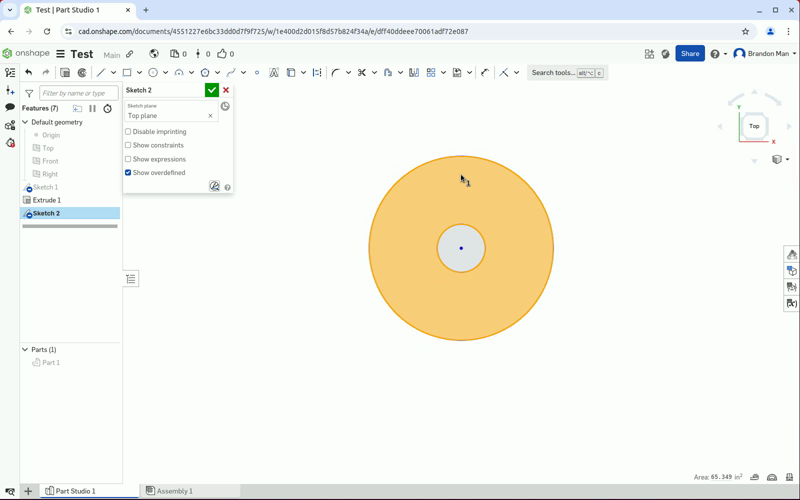
scroll(-6)
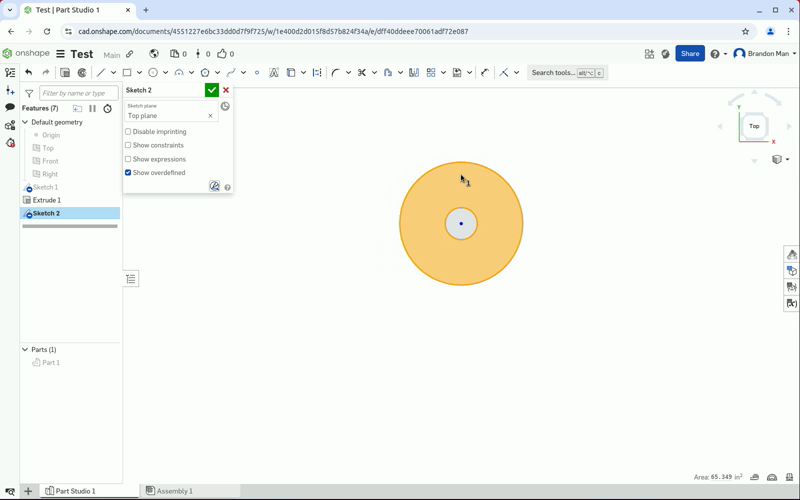
scroll(-6)
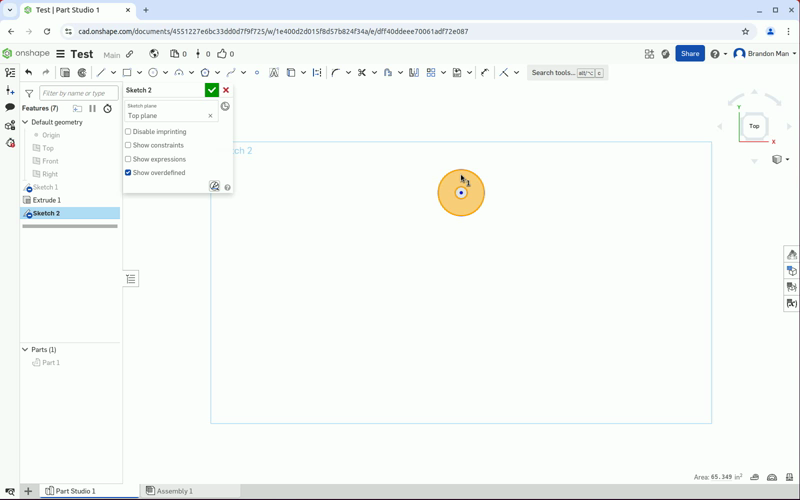
mouse_move(73, 352)
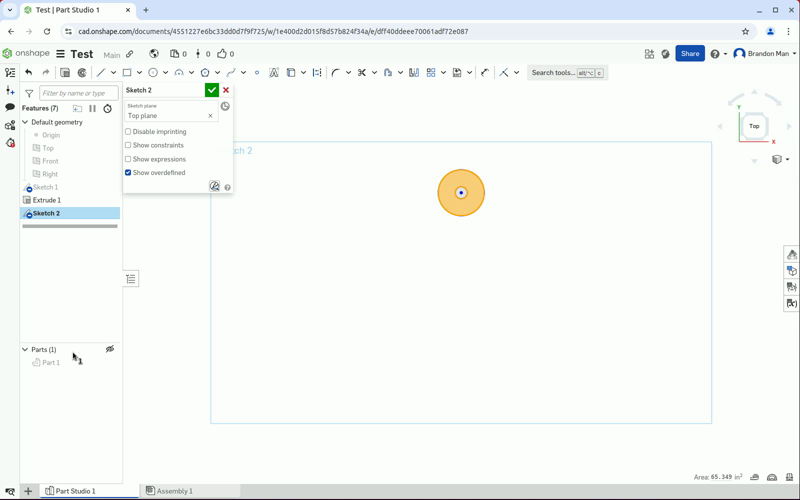
key(shift+y)
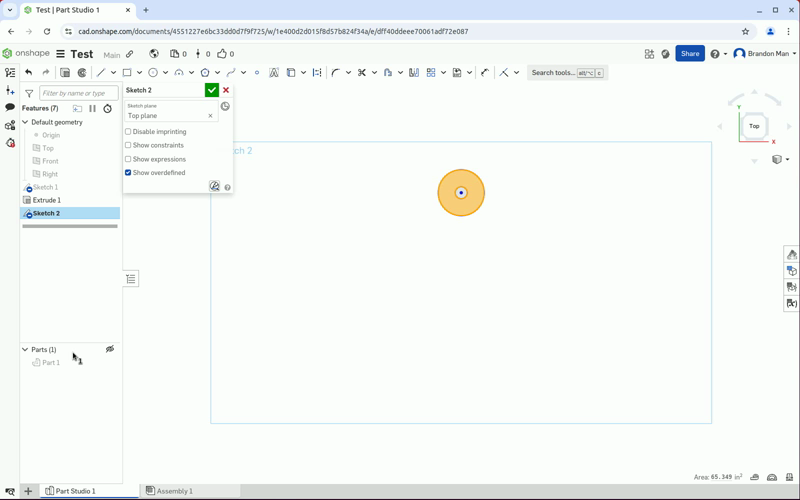
key(shift+e)
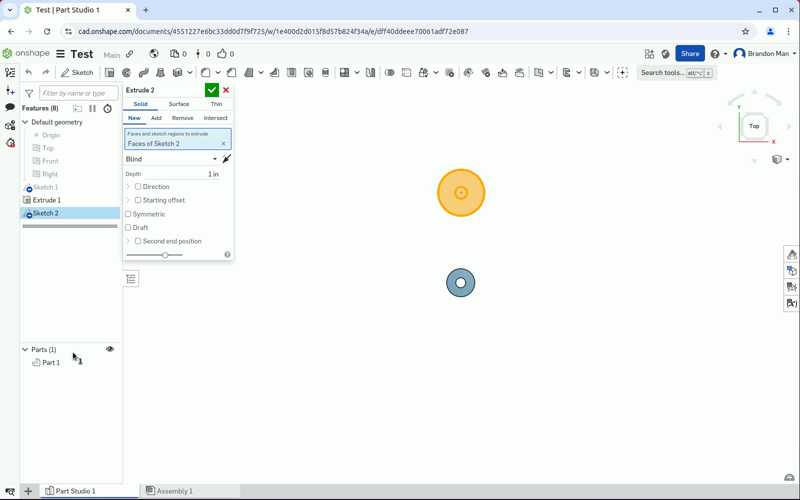
mouse_move(143, 106)
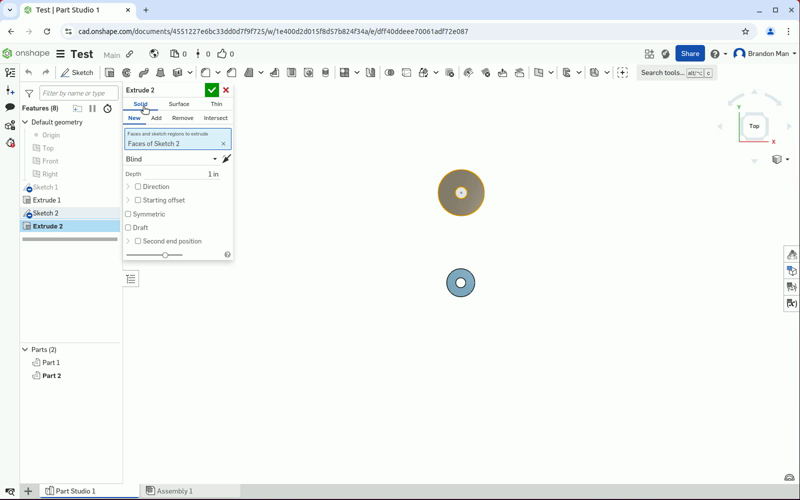
click(143, 106)
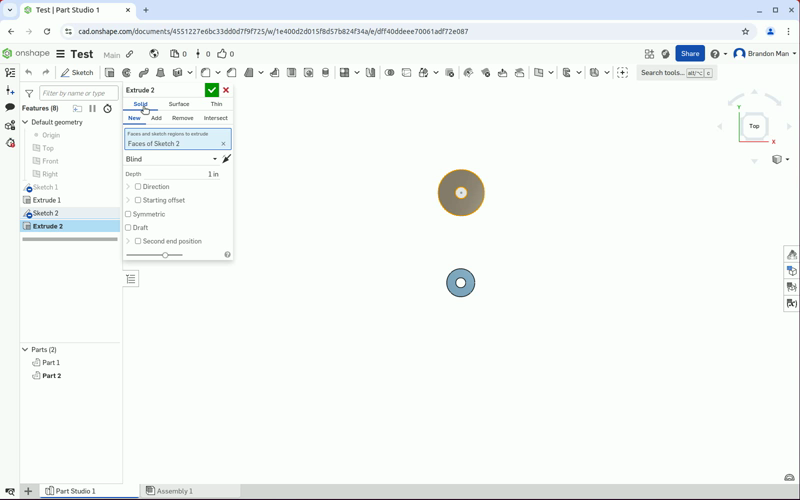
mouse_move(137, 120)
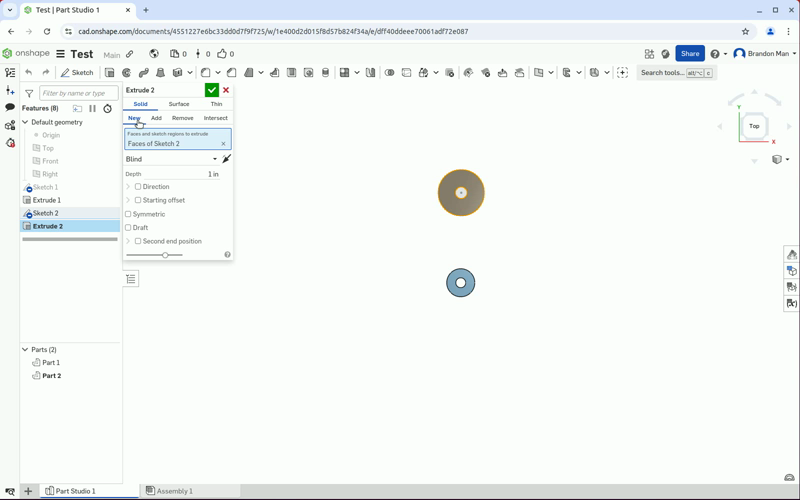
click(137, 120)
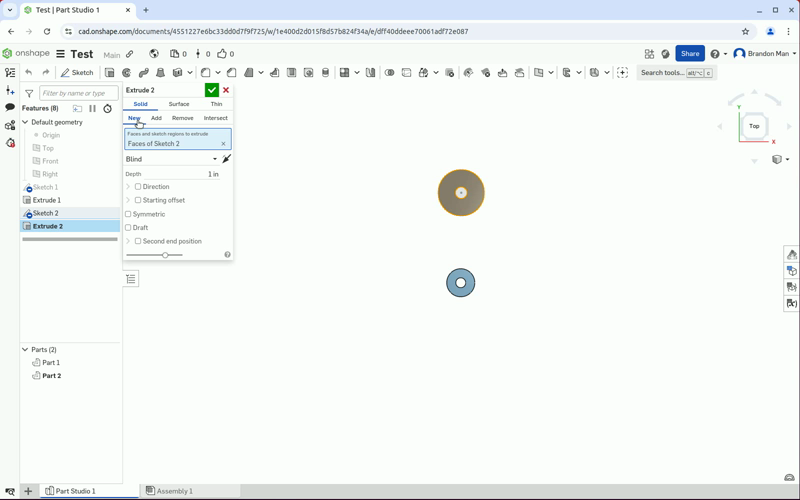
key(tab, 4)
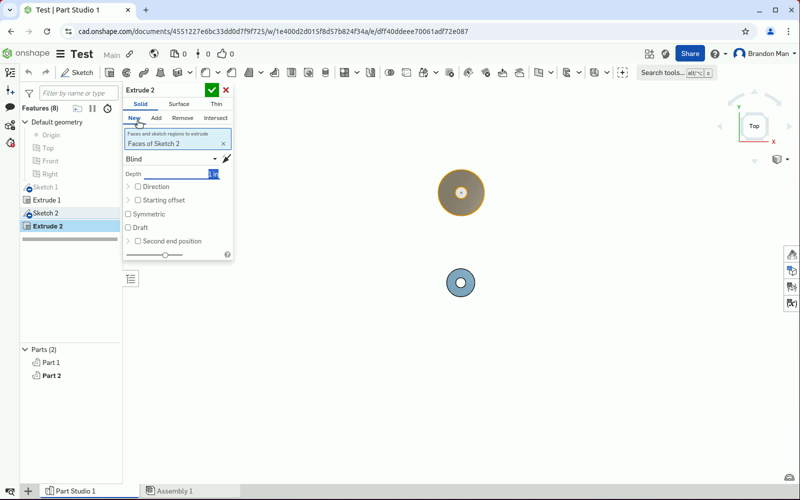
text(0.963)
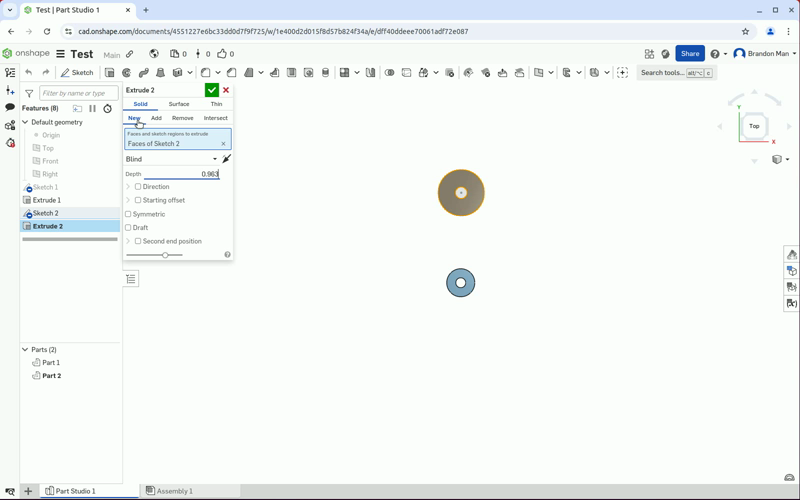
key(enter)
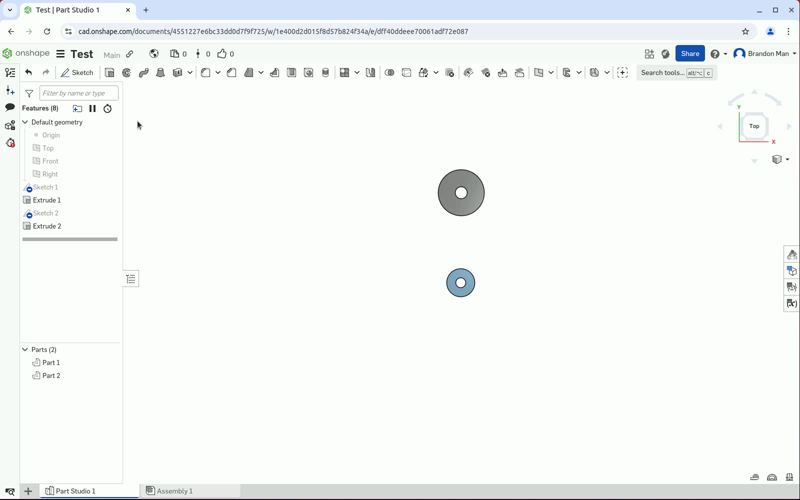
key(shift+h)
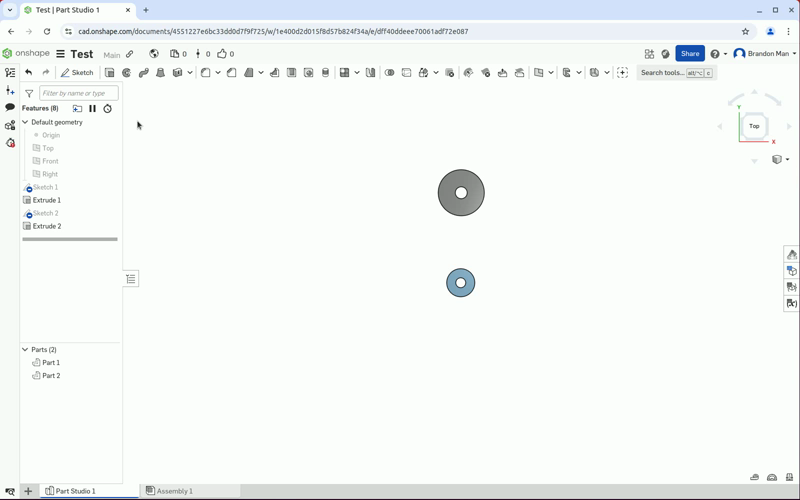
key(shift+h)
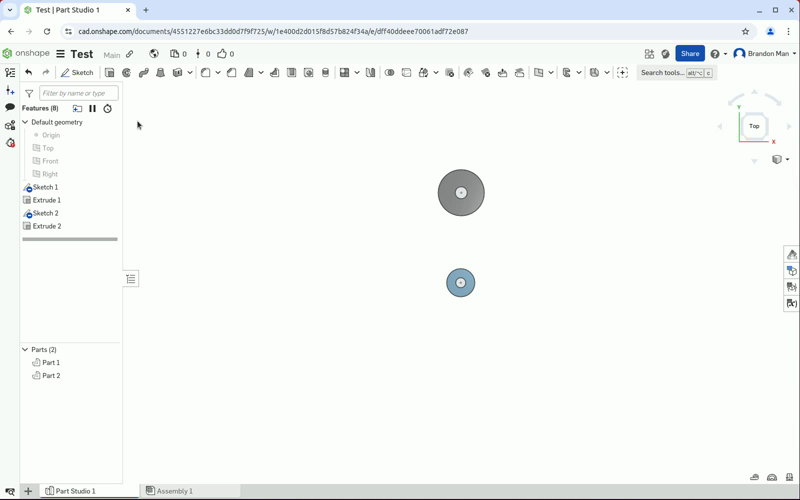
mouse_move(73, 189)
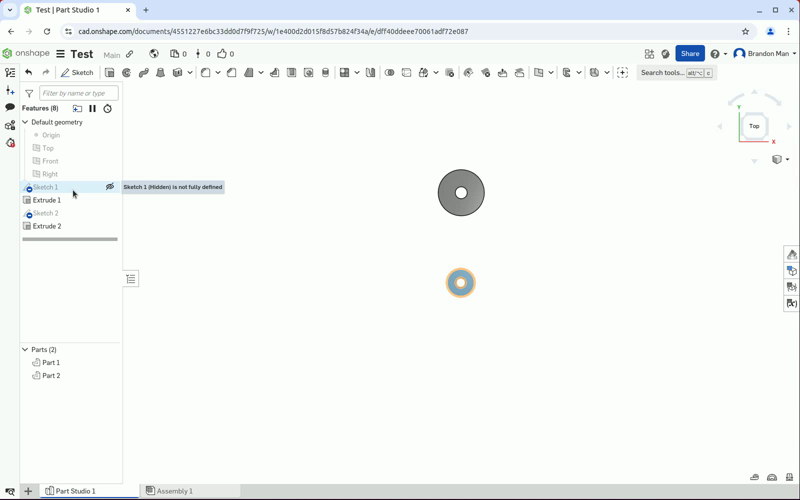
click(73, 189)
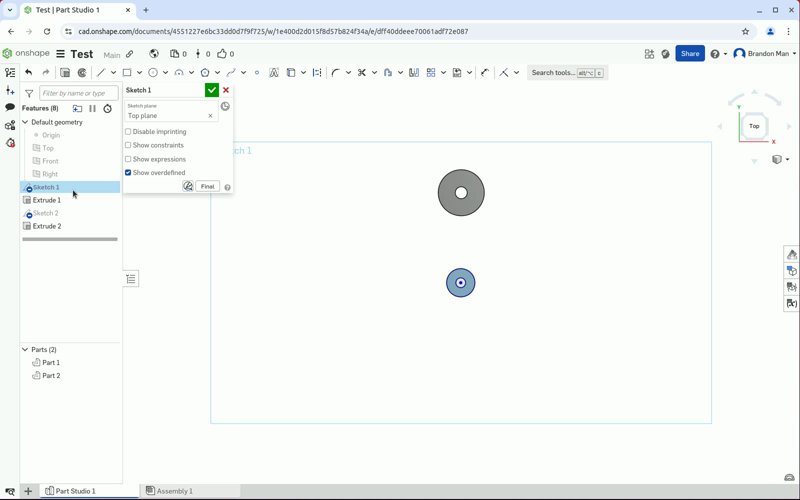
mouse_move(229, 92)
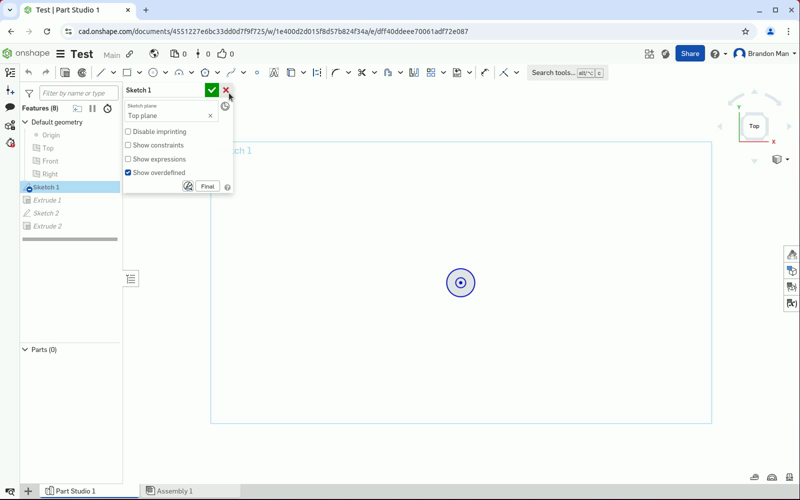
click(229, 92)
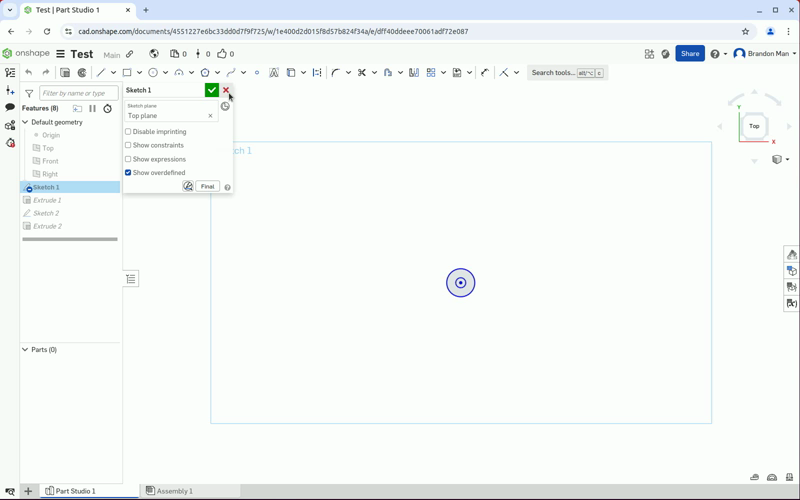
key(shift+s)
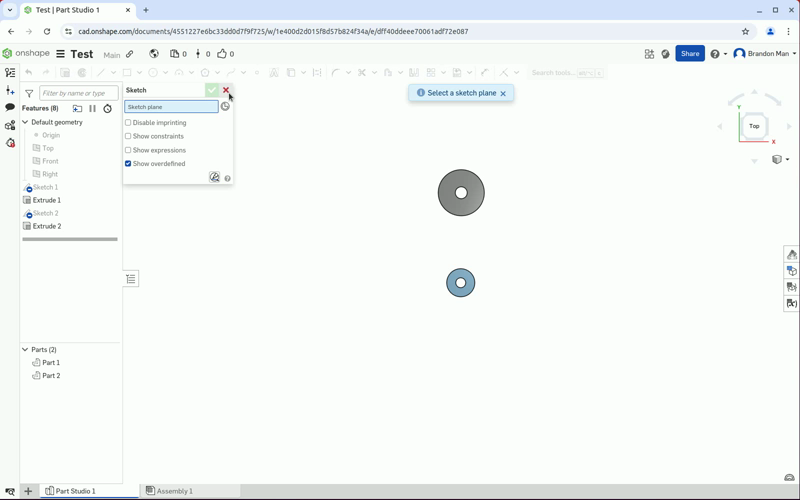
mouse_move(73, 150)
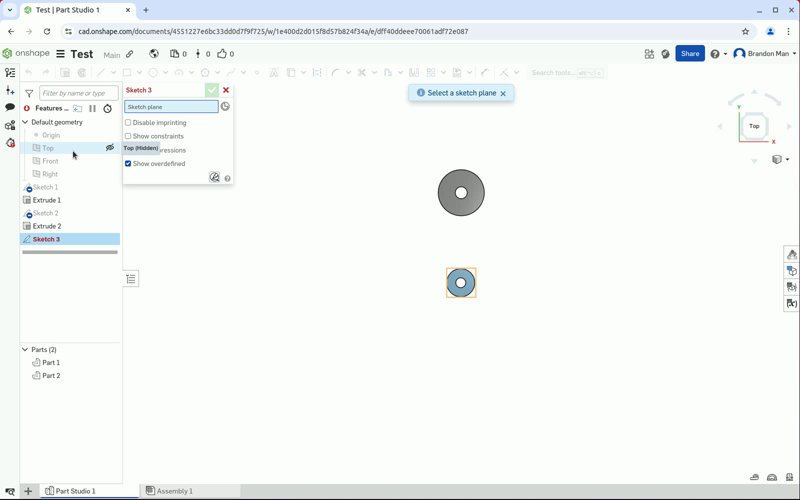
click(73, 150)
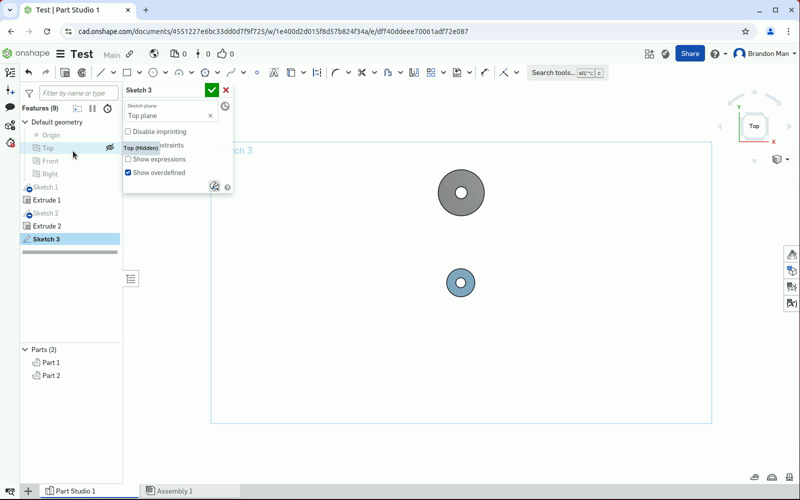
mouse_move(73, 352)
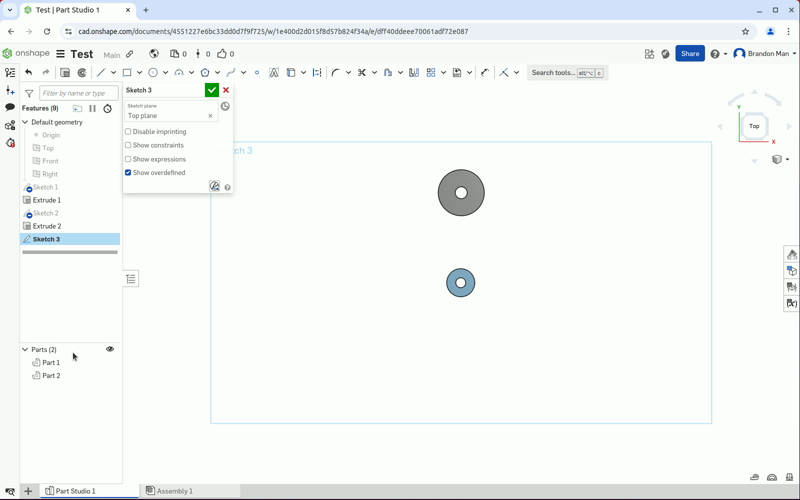
key(y)
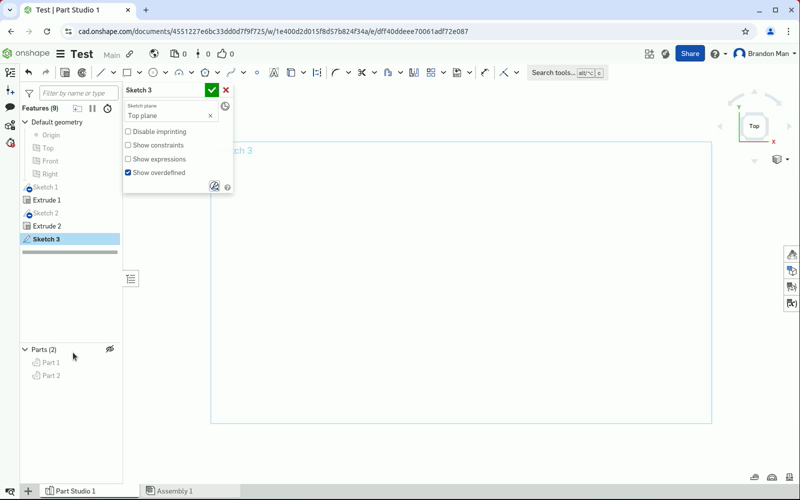
key(c)
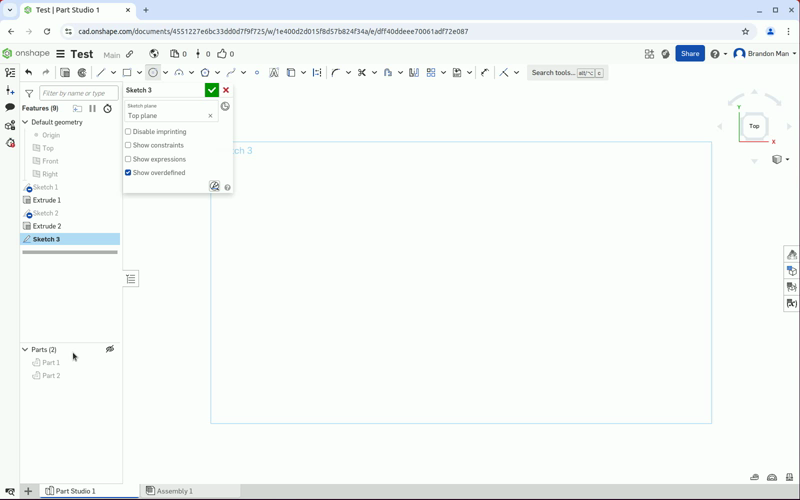
key_down(shift)
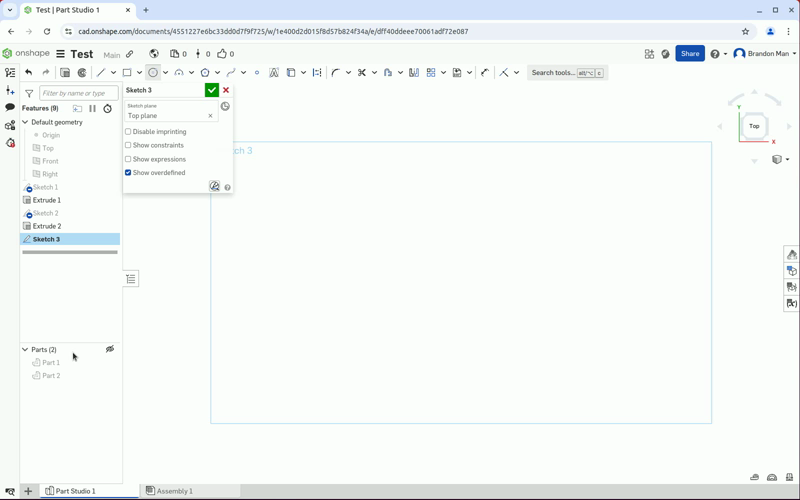
mouse_move(397, 282)
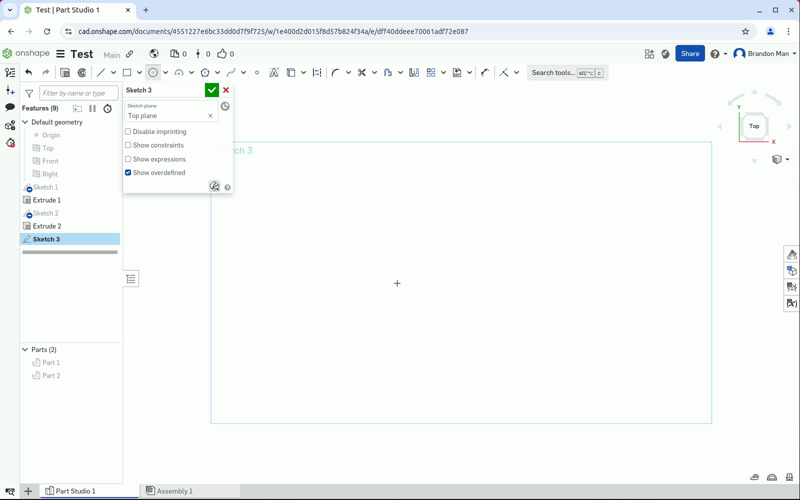
click(397, 282)
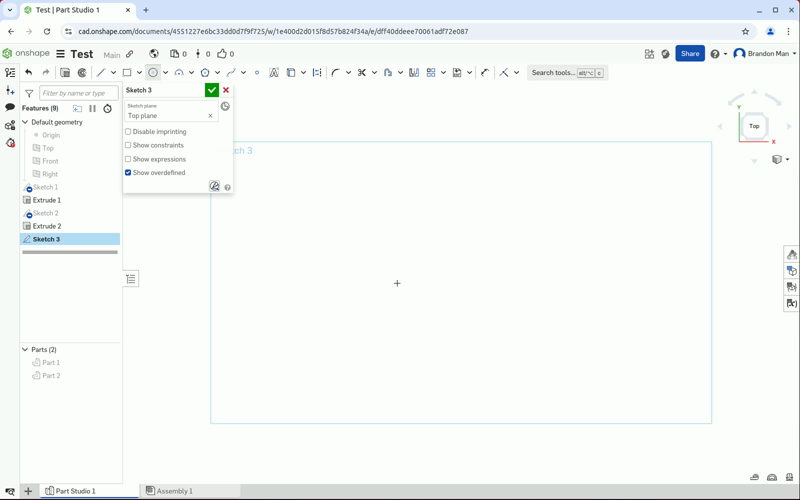
key_up(shift)
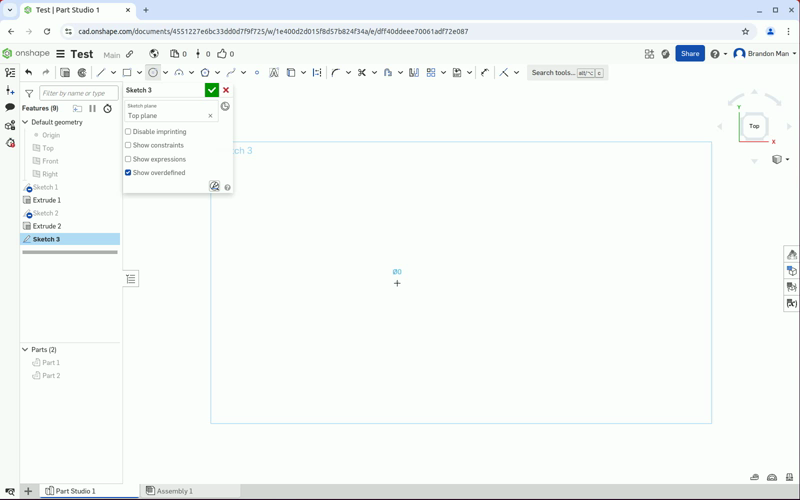
mouse_move(409, 282)
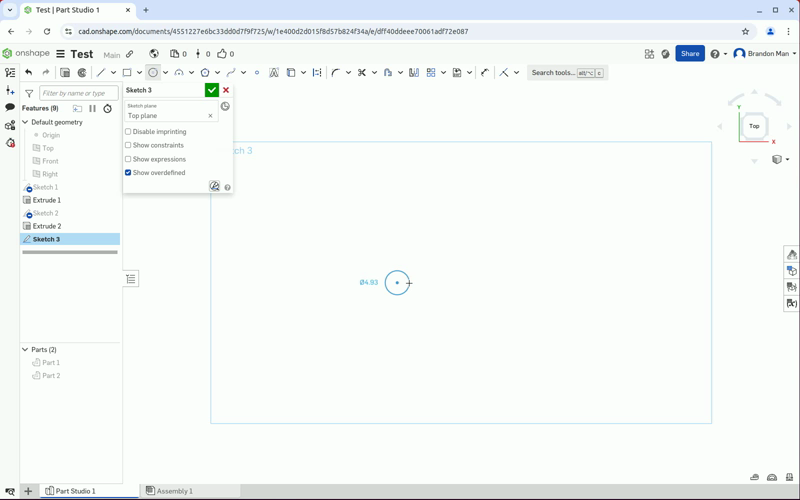
click(409, 282)
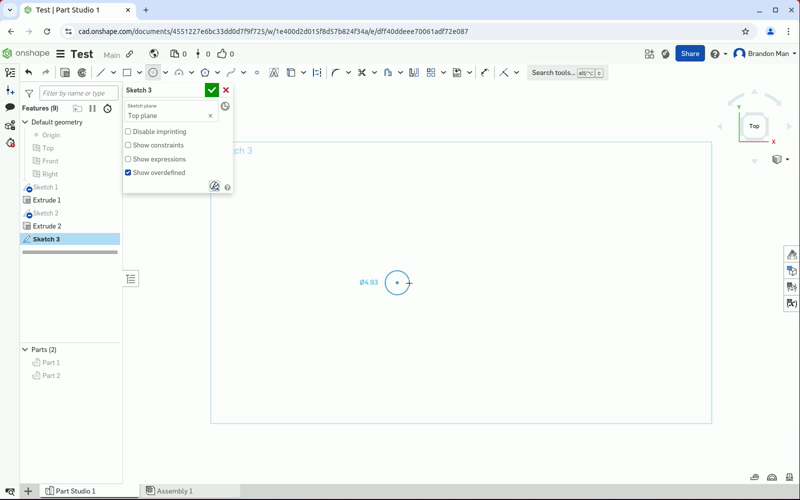
key(esc)
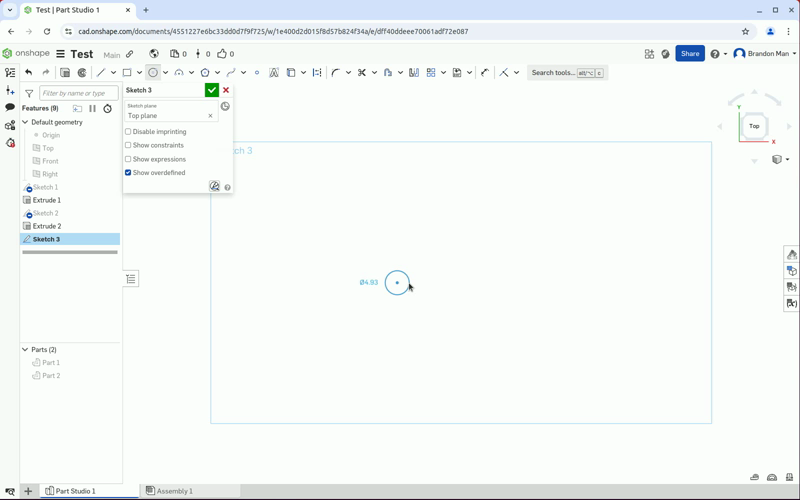
key(c)
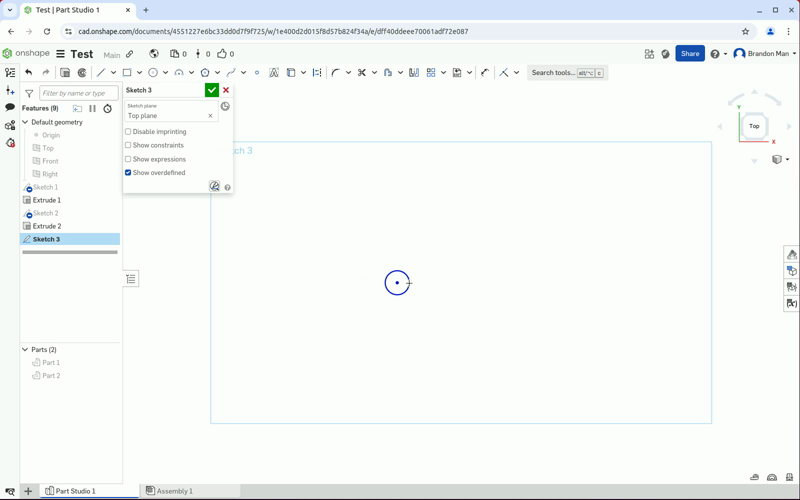
key_down(shift)
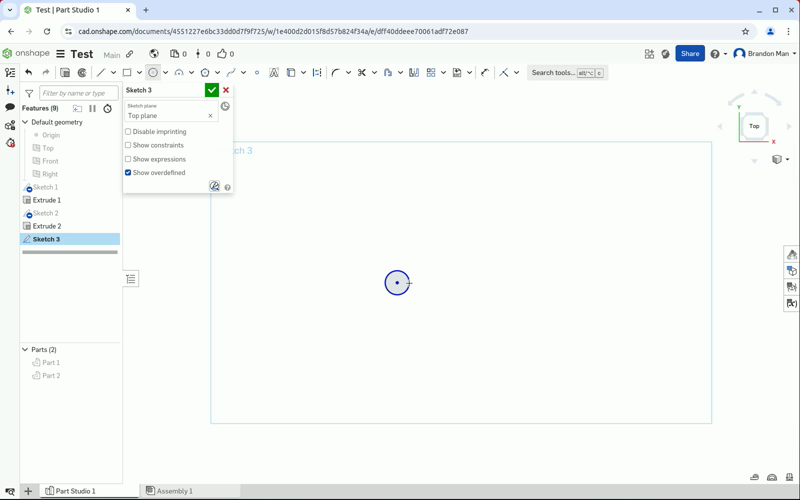
mouse_move(397, 282)
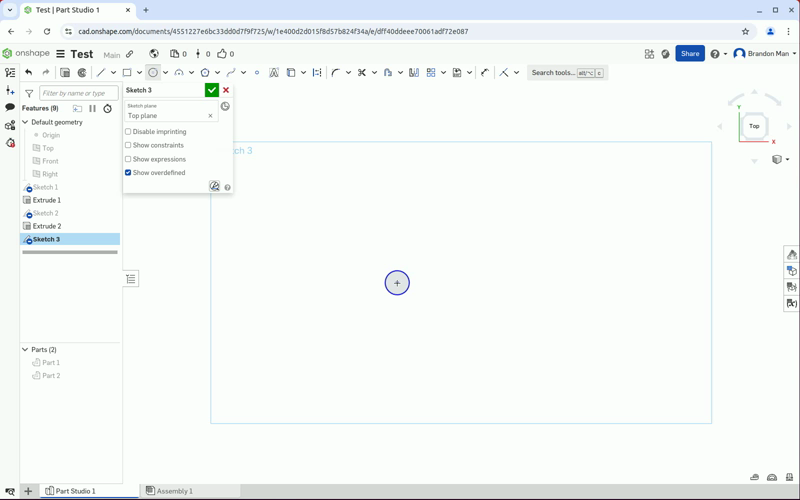
click(397, 282)
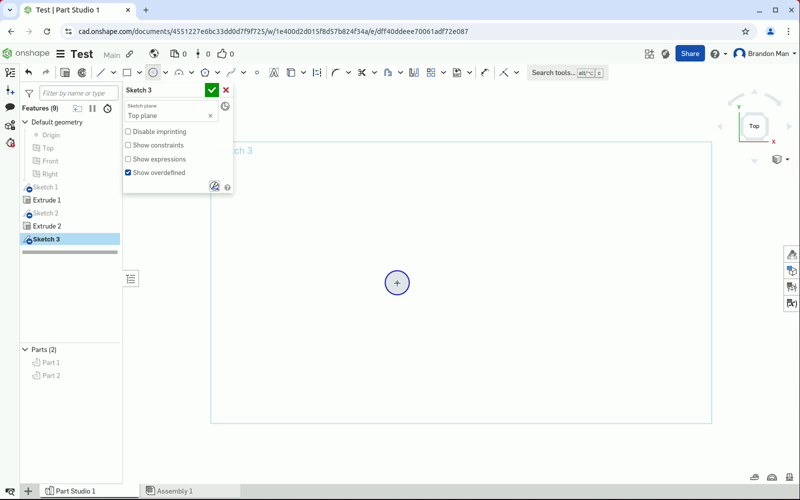
key_up(shift)
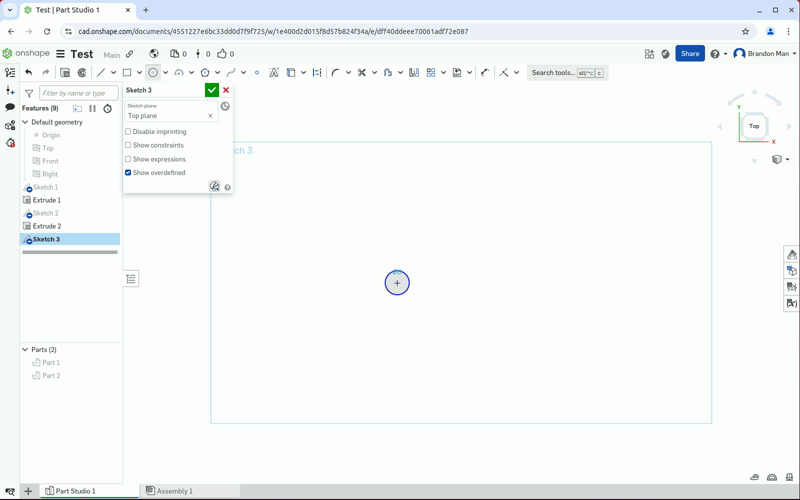
mouse_move(401, 282)
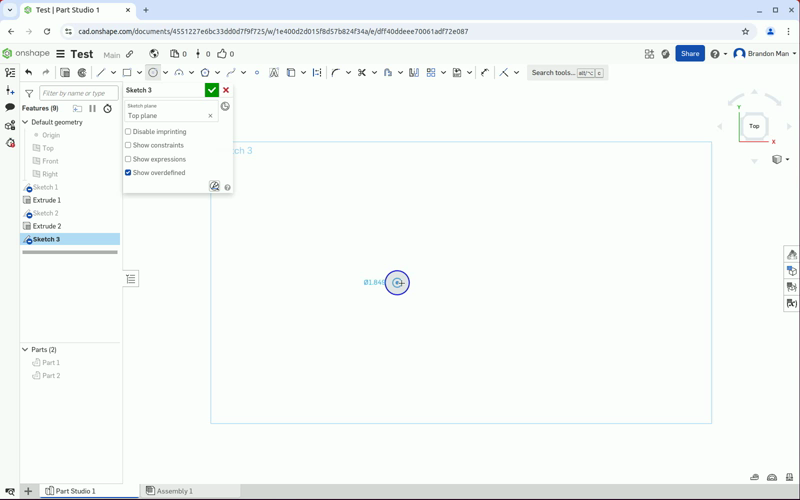
click(401, 282)
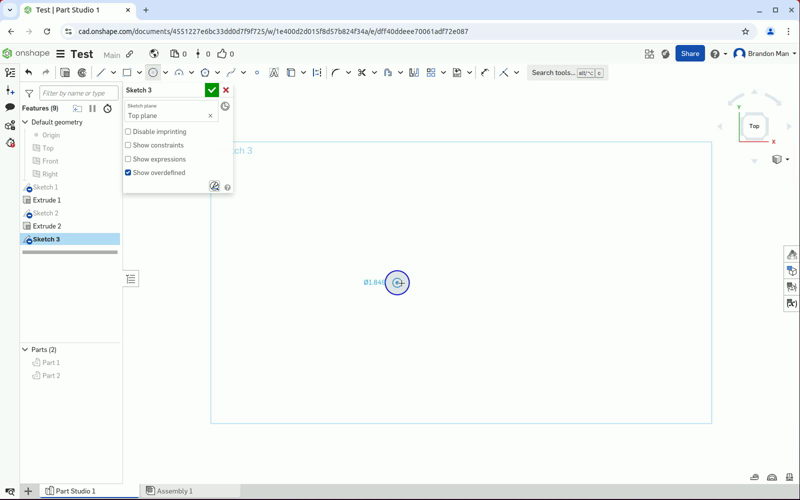
key(esc)
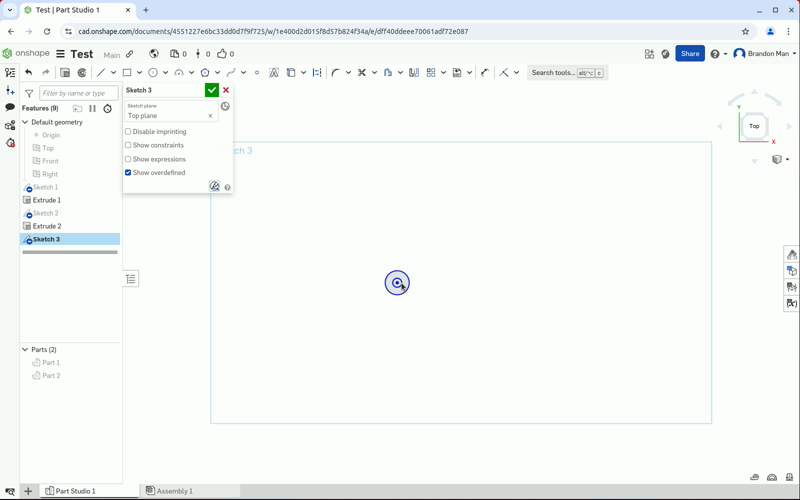
mouse_move(402, 283)
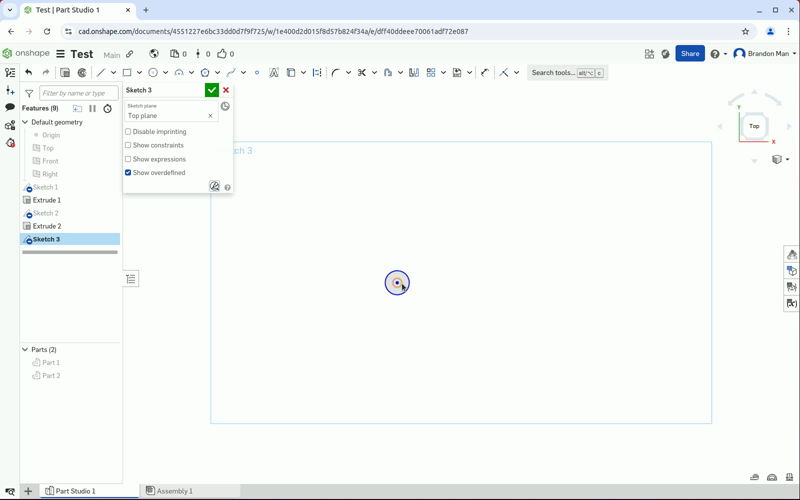
scroll(6)
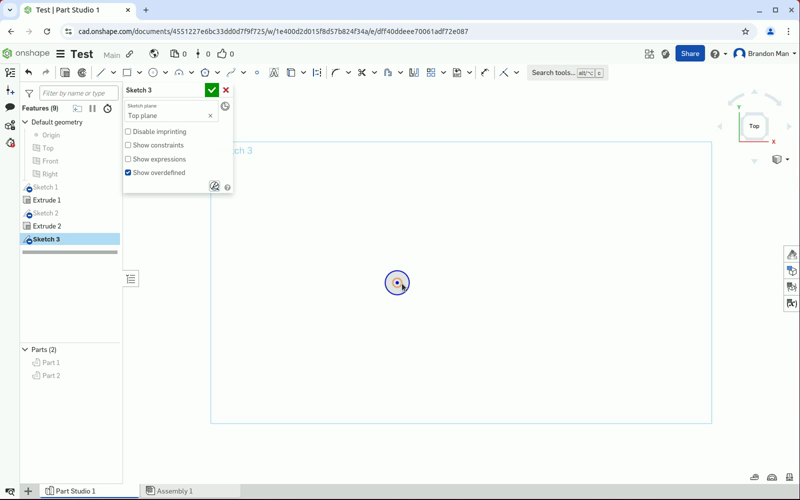
scroll(6)
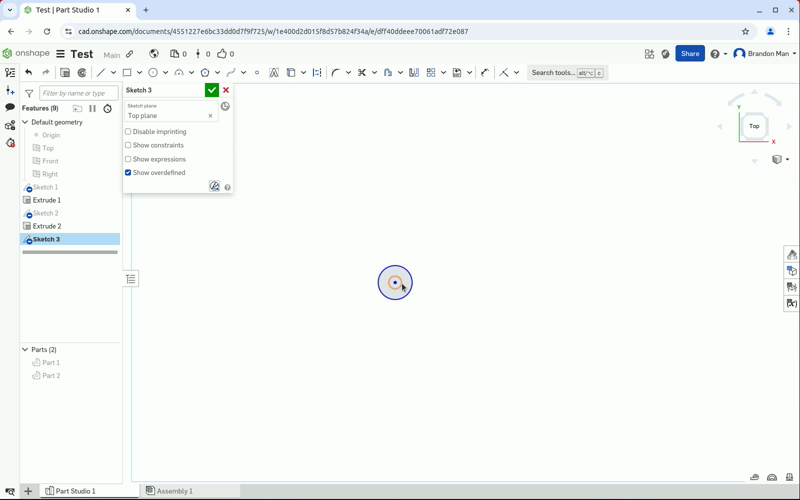
scroll(6)
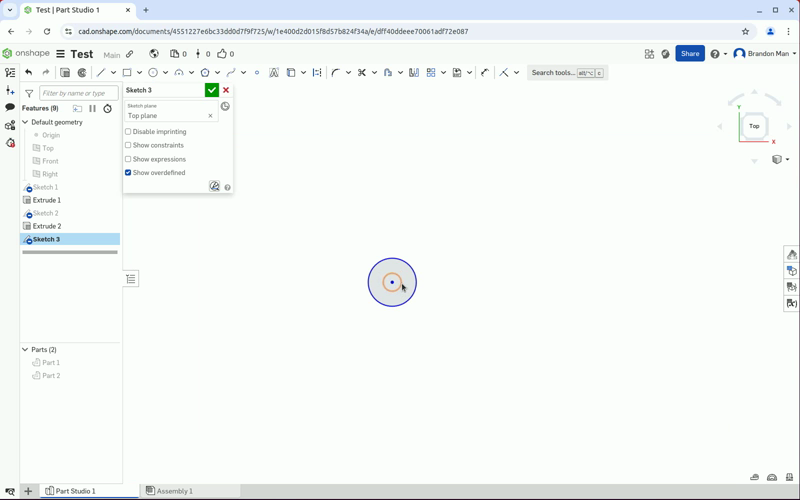
scroll(6)
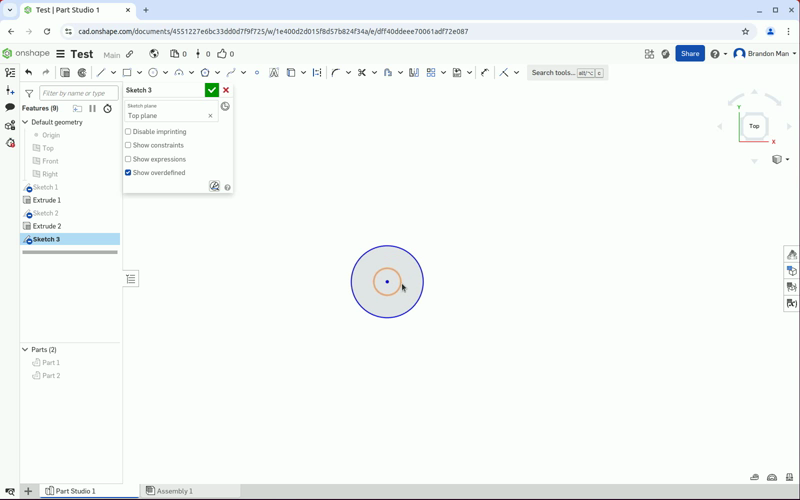
scroll(6)
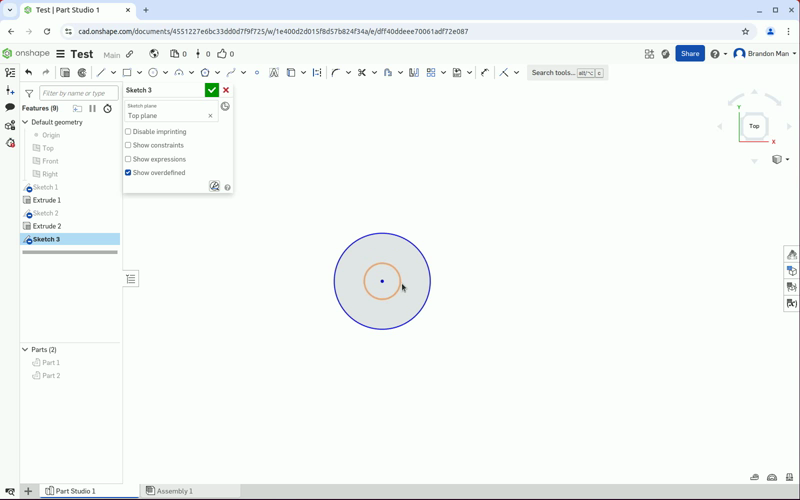
scroll(6)
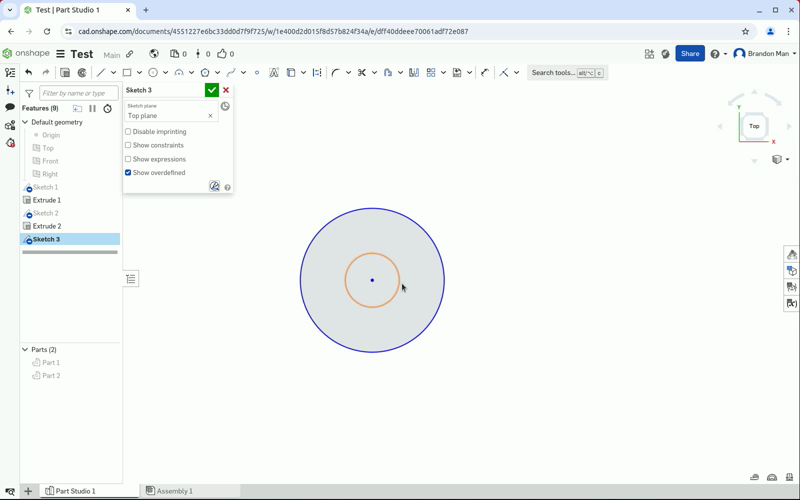
scroll(6)
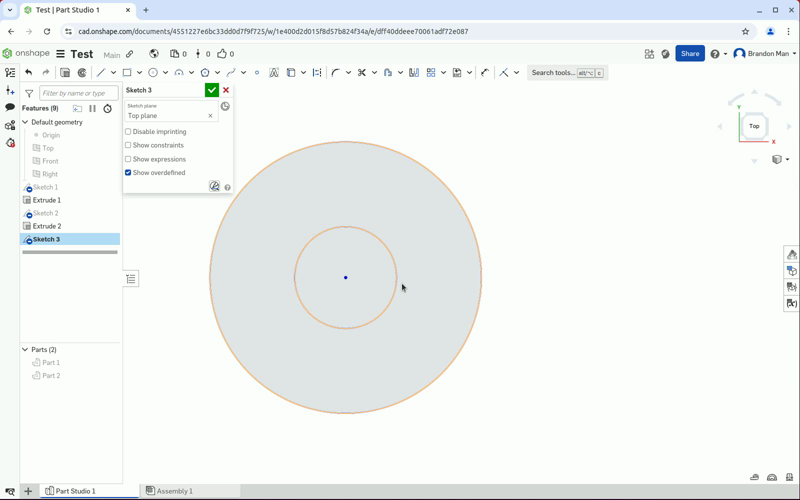
click(402, 283)
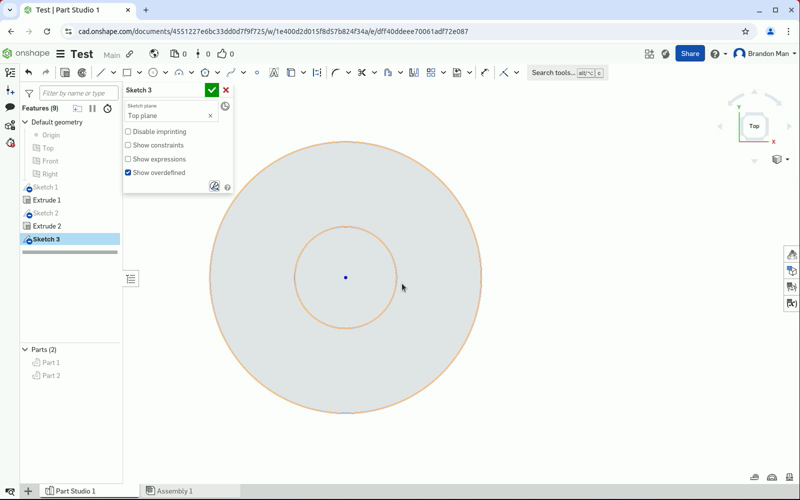
scroll(-6)
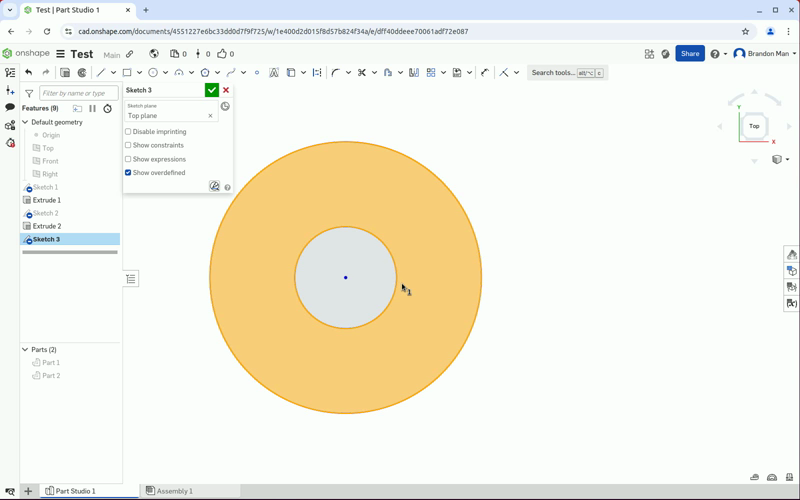
scroll(-6)
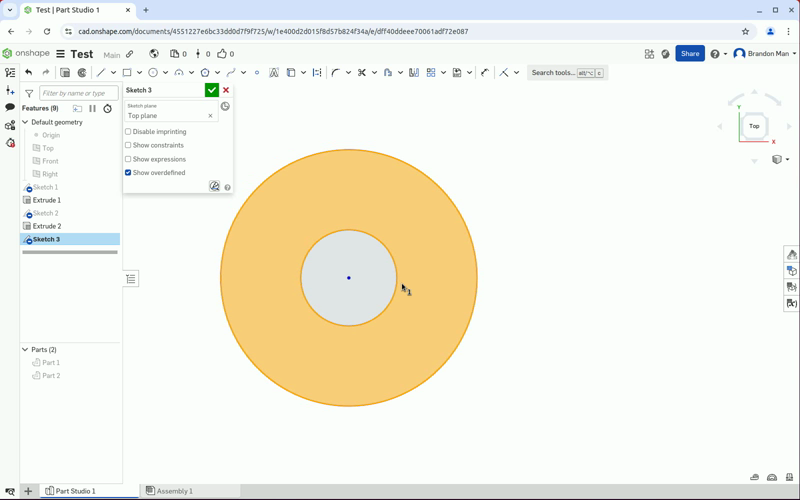
scroll(-6)
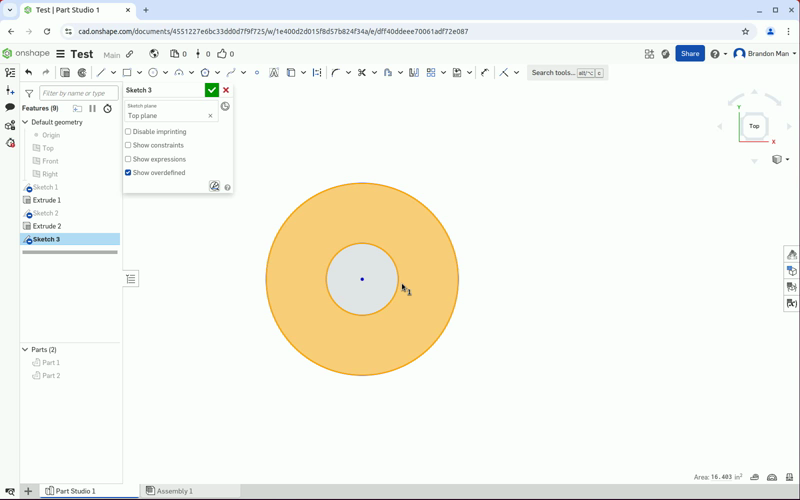
scroll(-6)
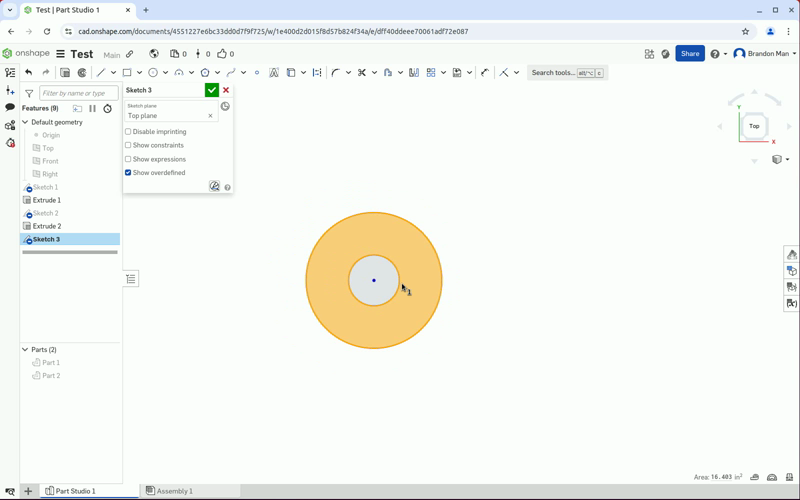
scroll(-6)
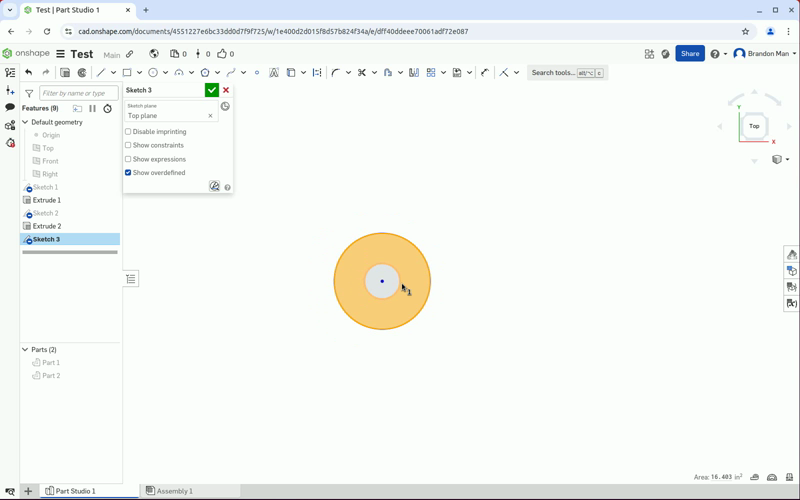
scroll(-6)
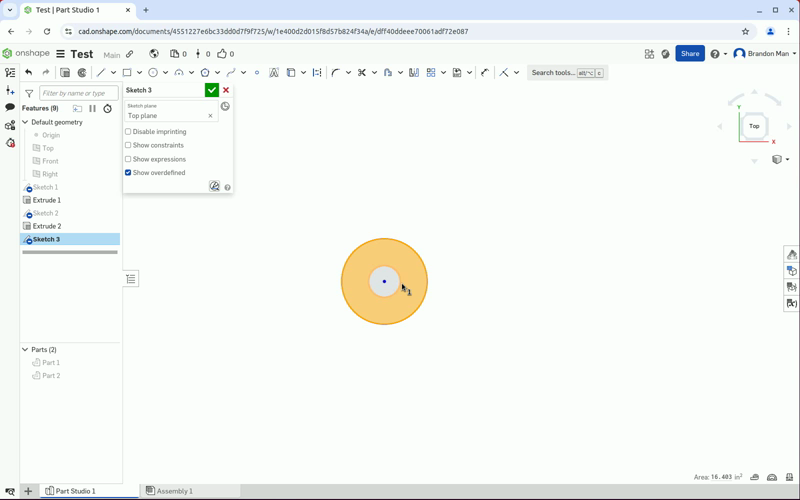
scroll(-6)
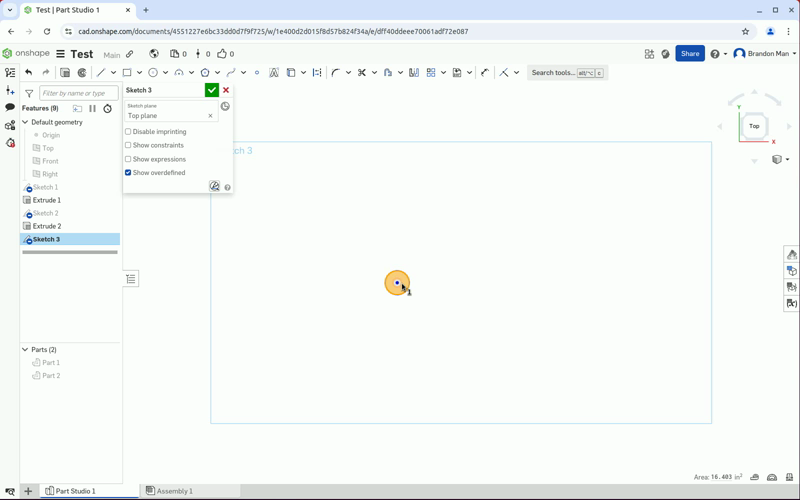
mouse_move(73, 352)
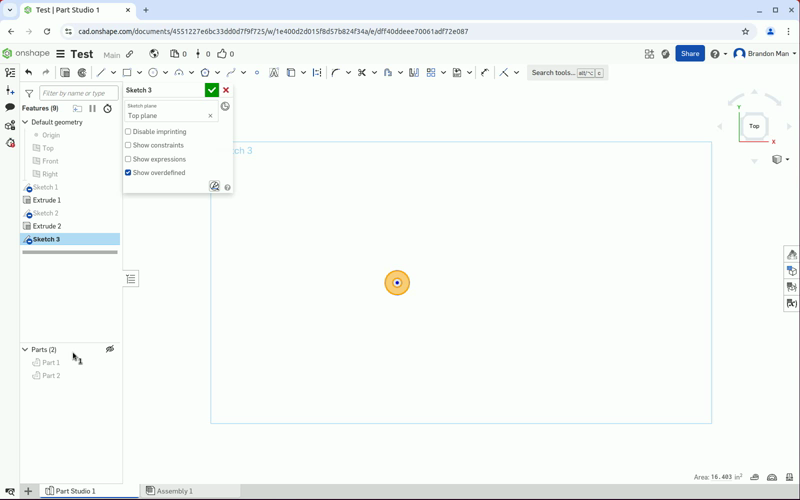
key(shift+y)
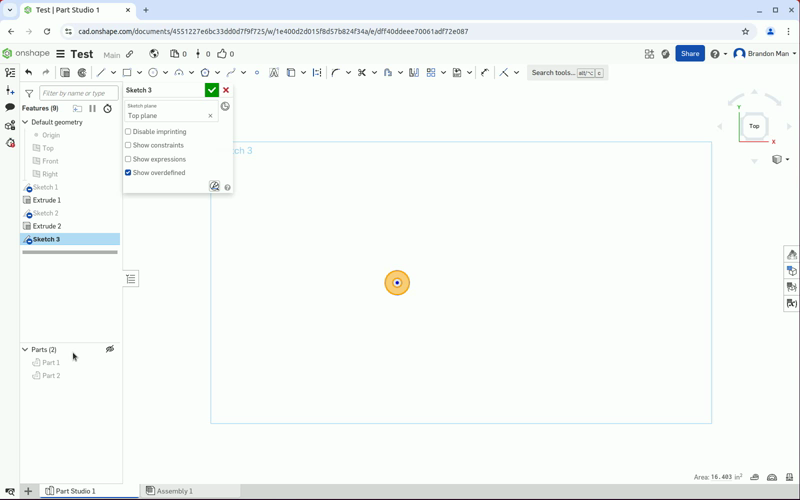
key(shift+e)
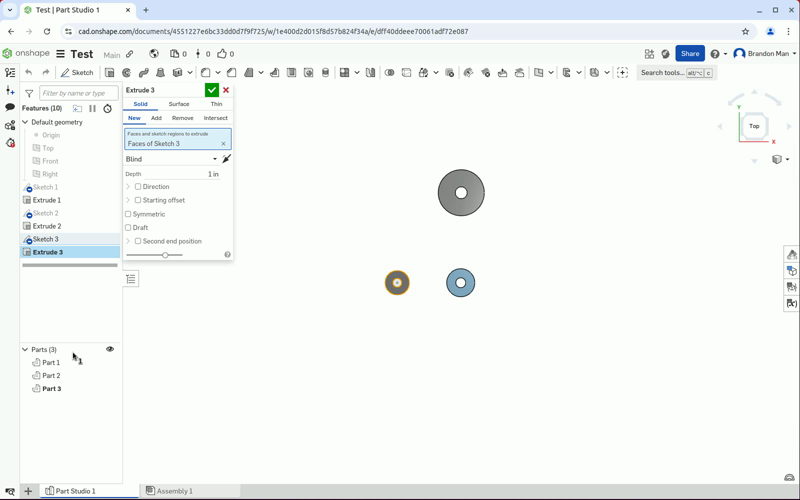
mouse_move(143, 106)
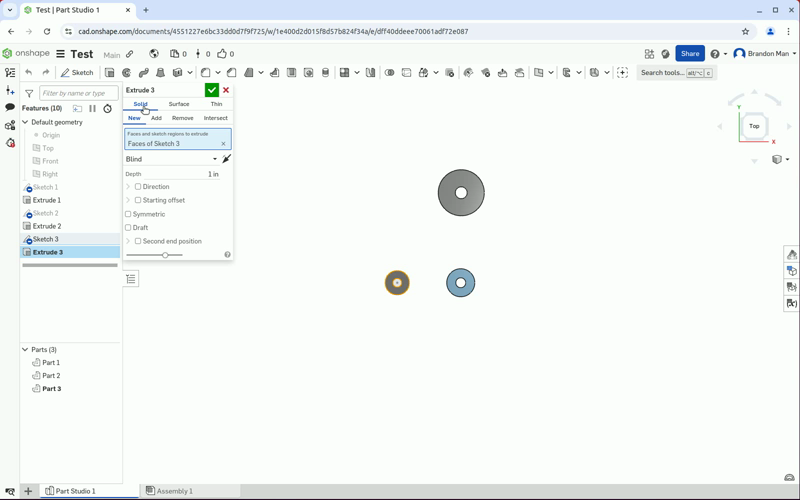
click(143, 106)
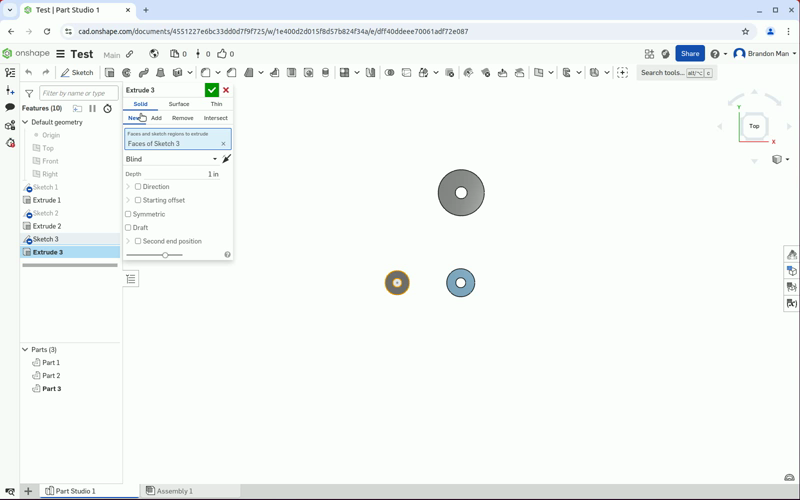
mouse_move(137, 120)
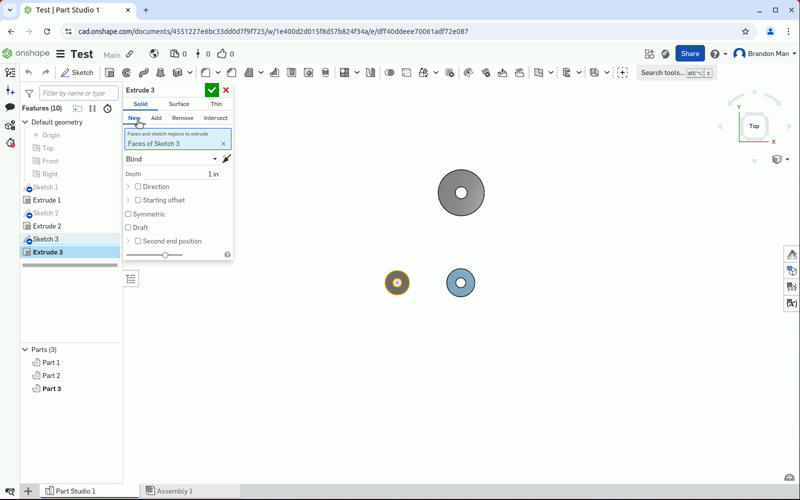
click(137, 120)
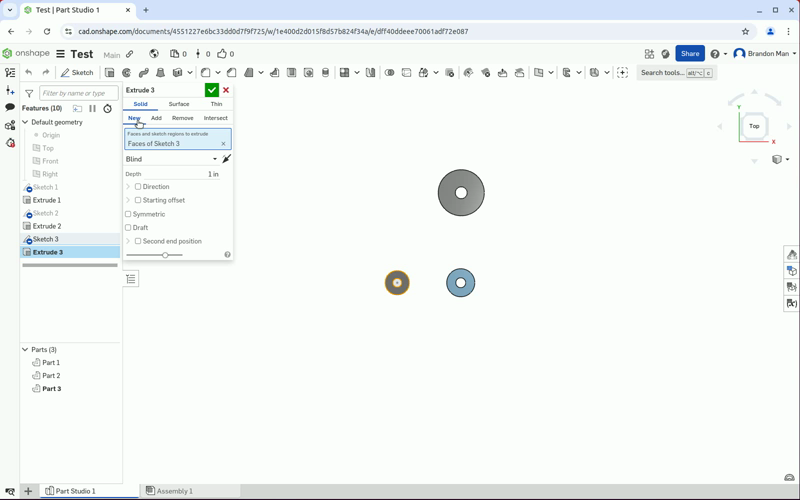
key(tab, 4)
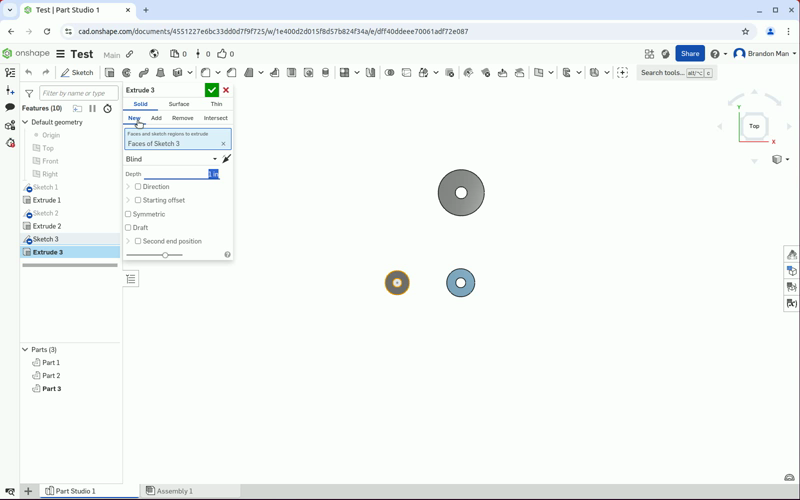
text(0.963)
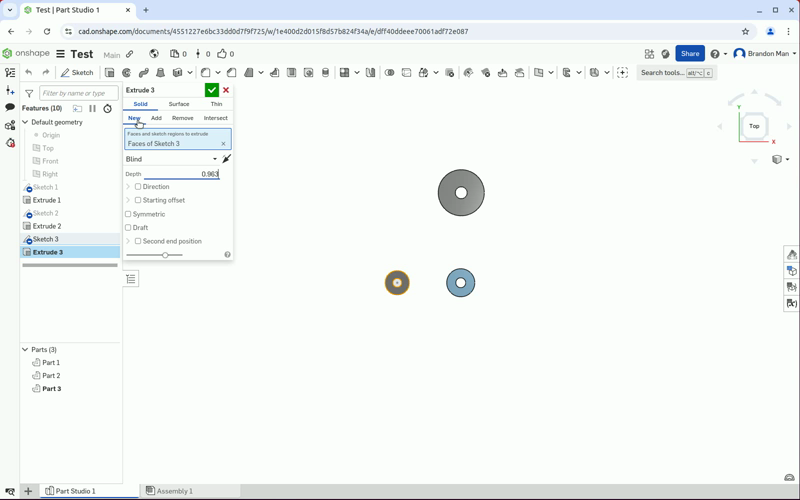
key(enter)
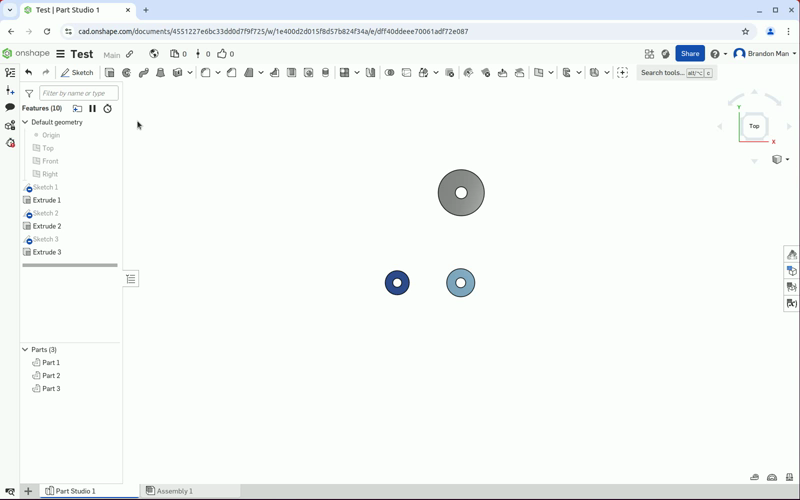
key(shift+h)
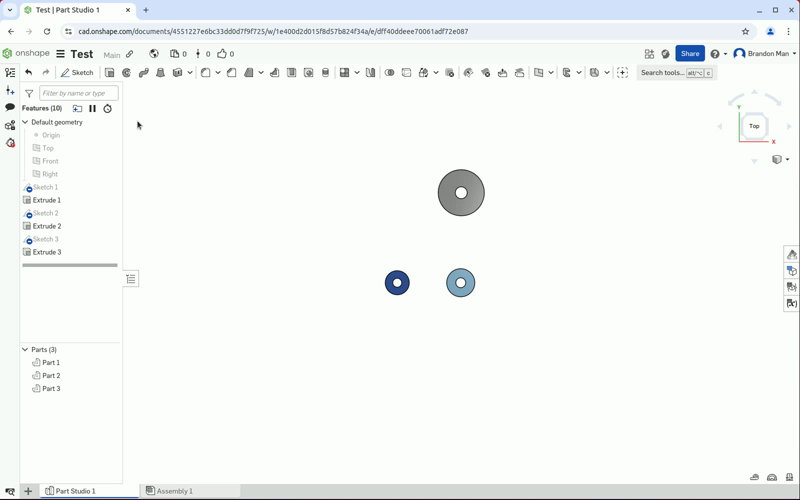
key(shift+h)
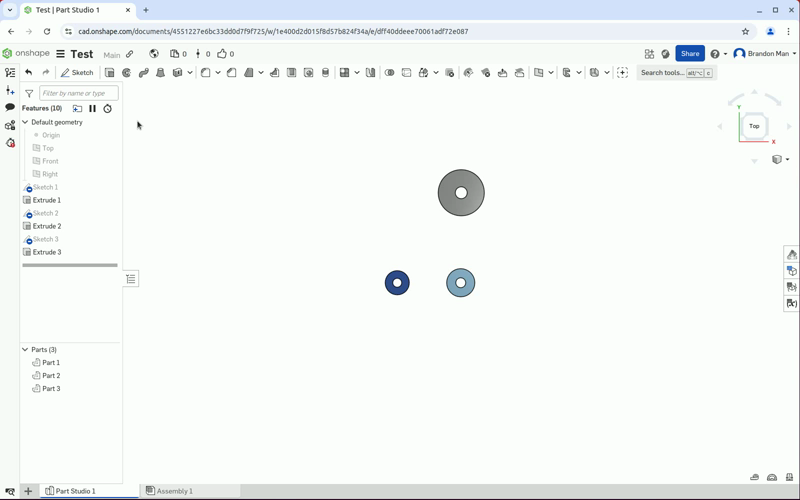
mouse_move(73, 189)
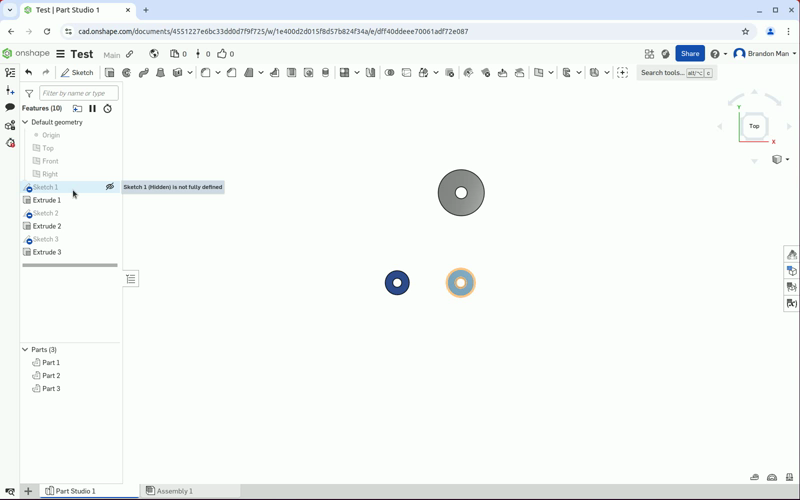
click(73, 189)
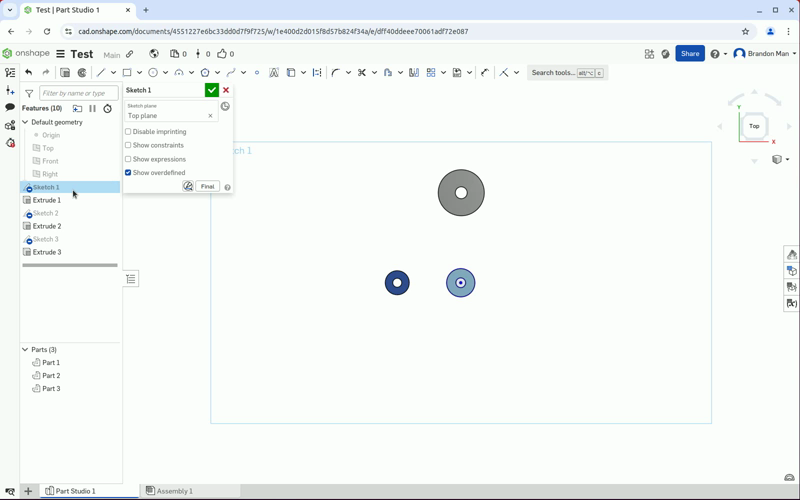
mouse_move(229, 92)
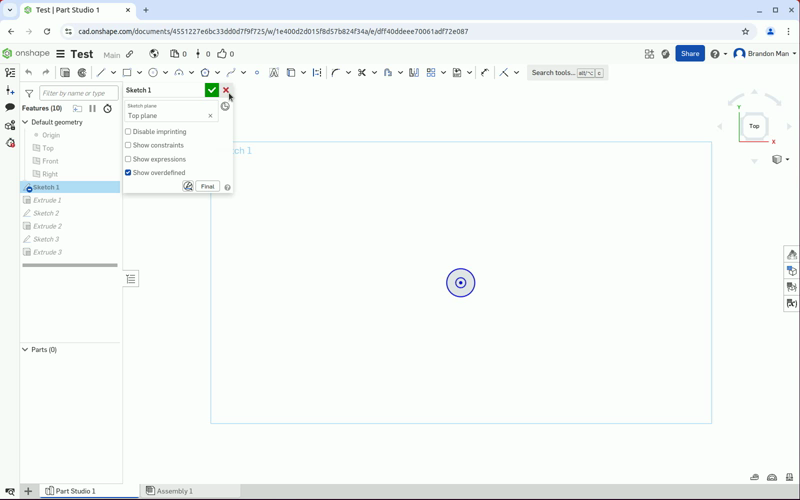
click(229, 92)
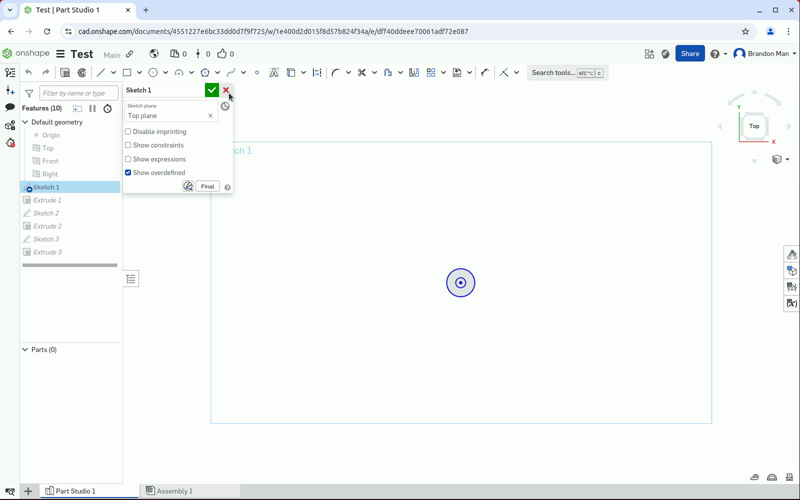
key(shift+s)
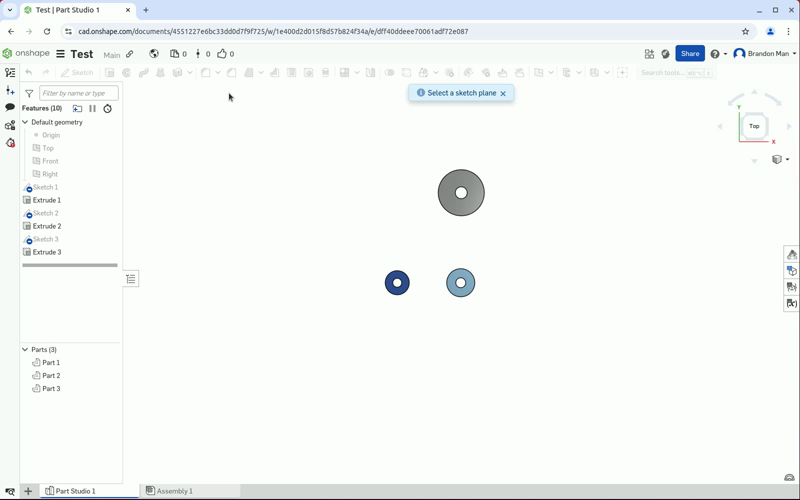
mouse_move(73, 150)
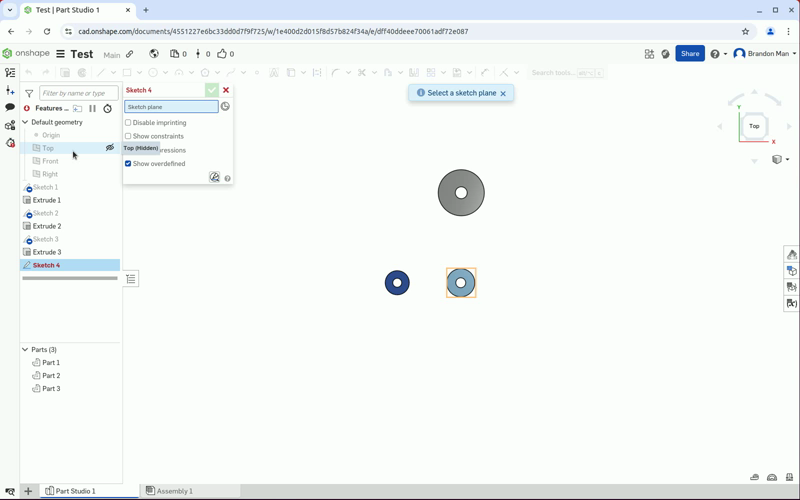
click(73, 150)
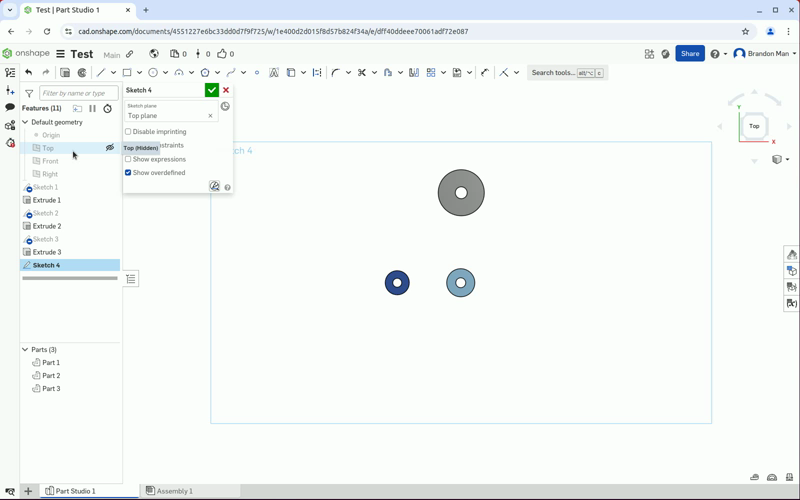
mouse_move(73, 352)
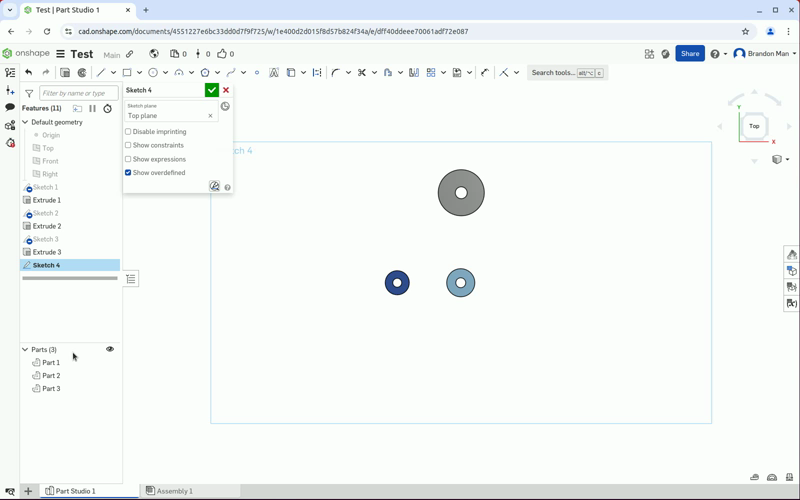
key(y)
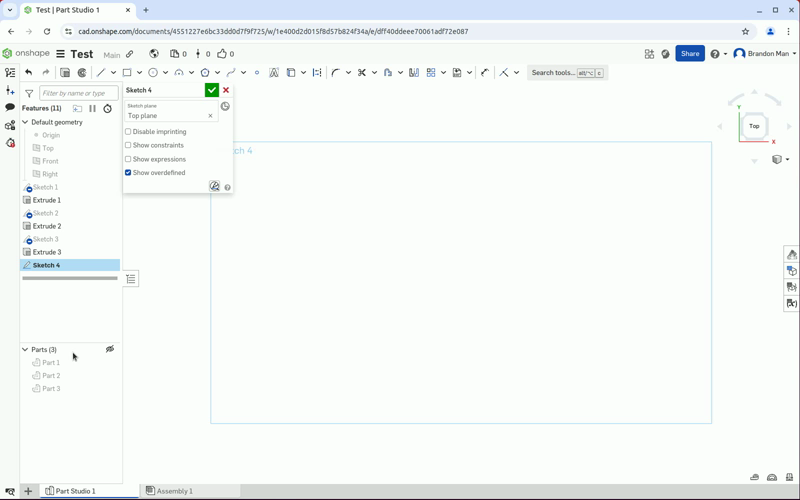
key(l)
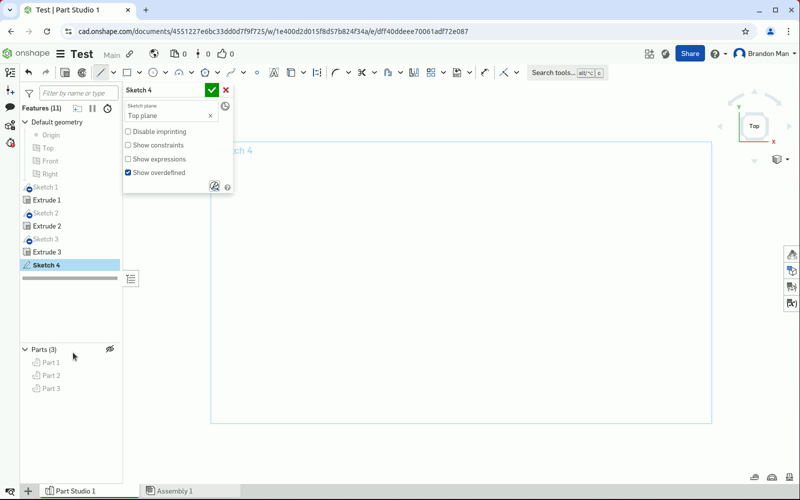
key_down(shift)
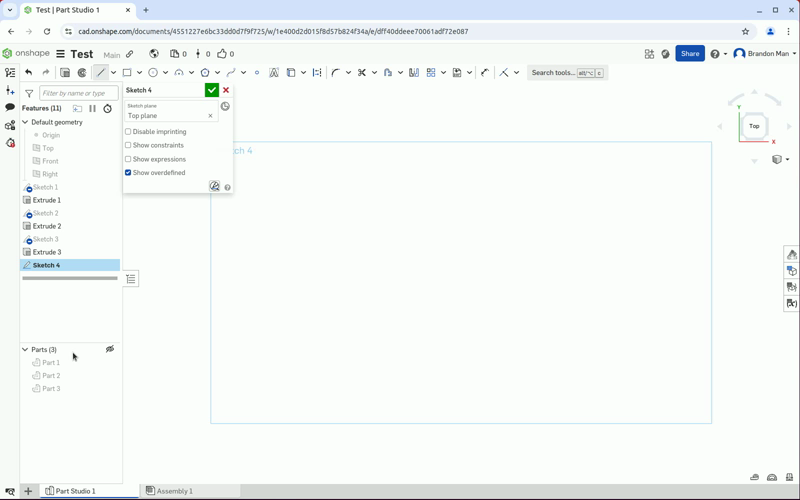
mouse_move(397, 294)
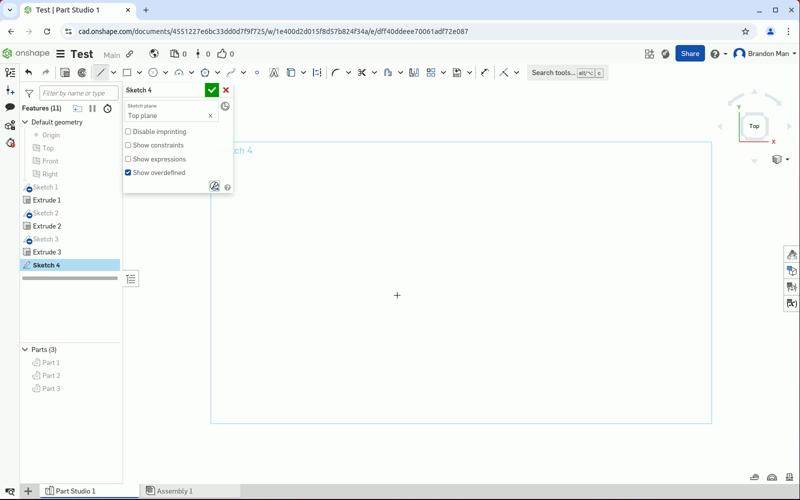
click(397, 294)
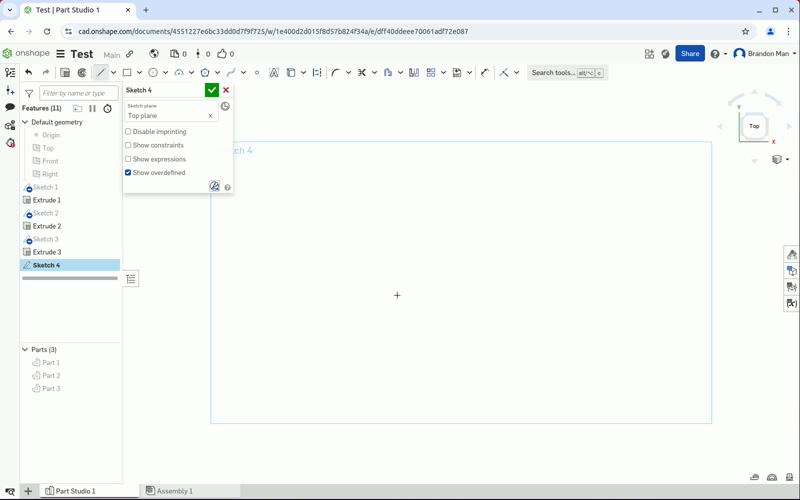
key_up(shift)
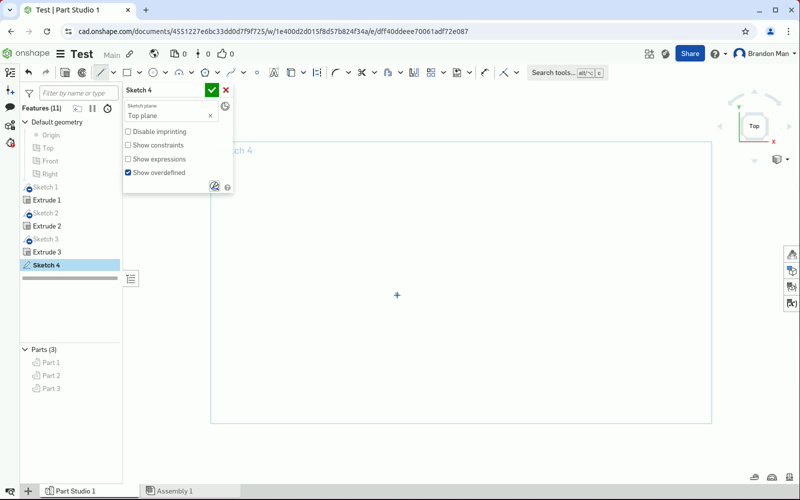
key_down(shift)
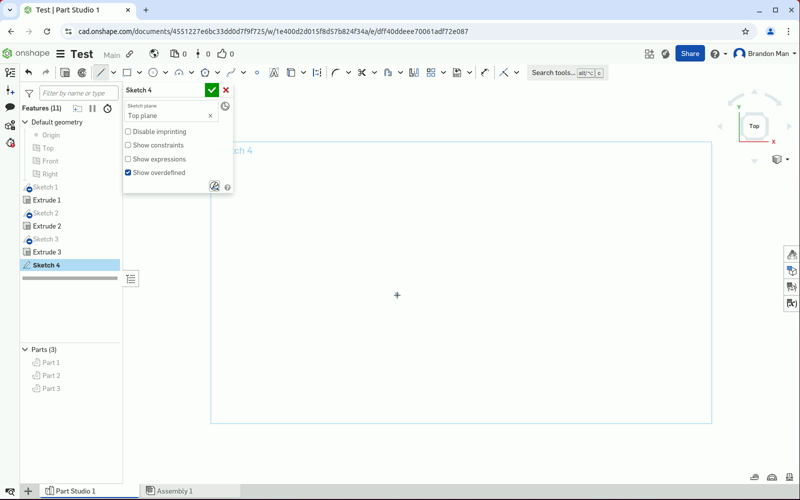
mouse_move(460, 296)
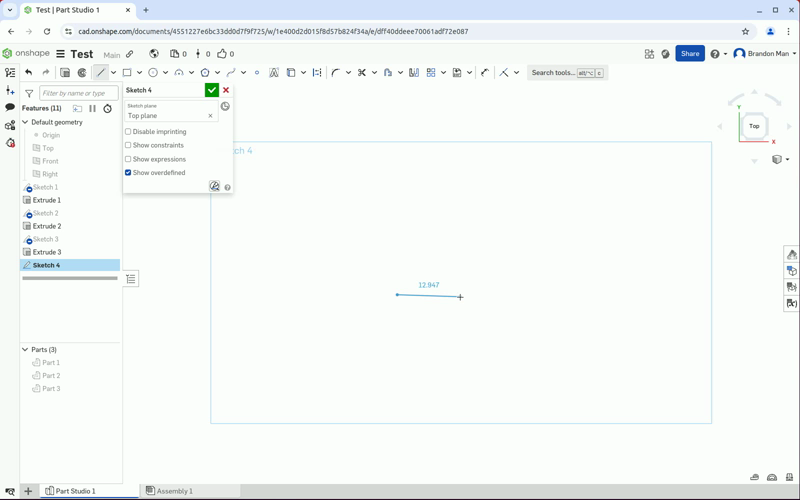
click(460, 296)
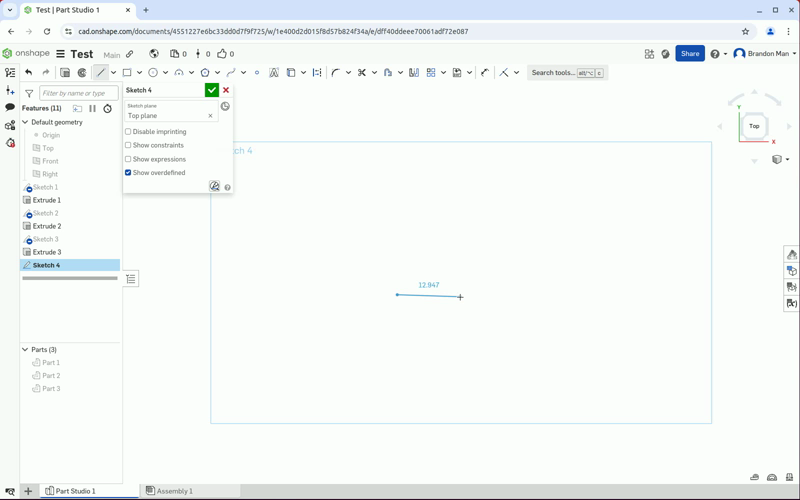
key_up(shift)
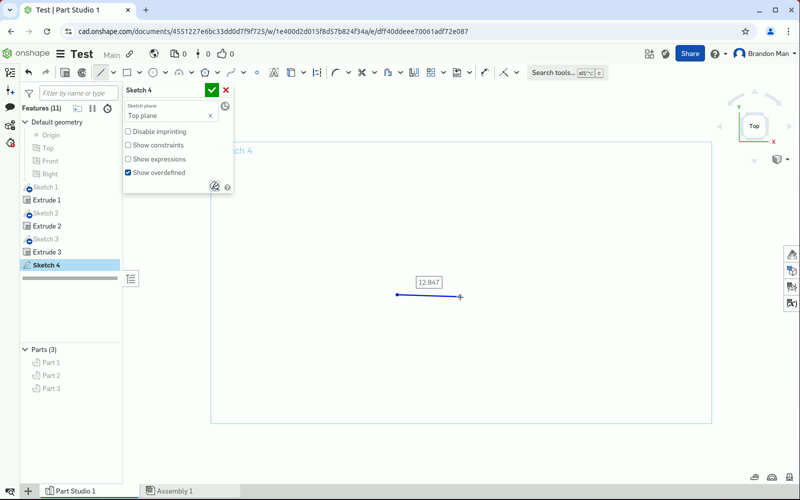
key(esc)
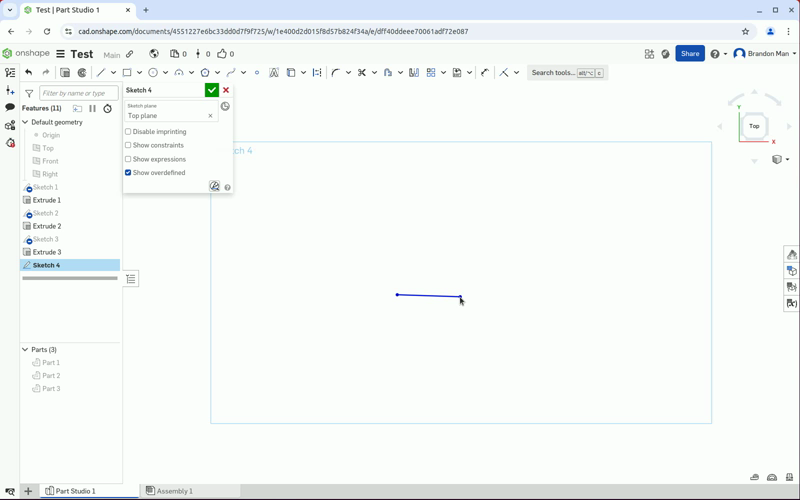
key(a)
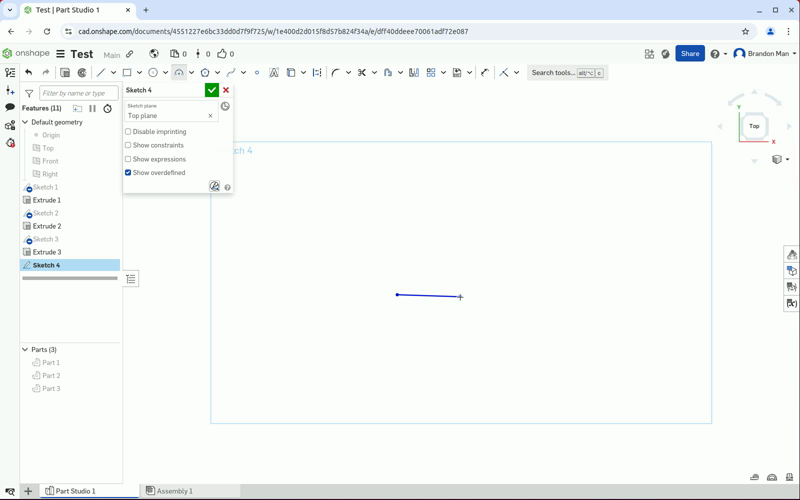
mouse_move(460, 296)
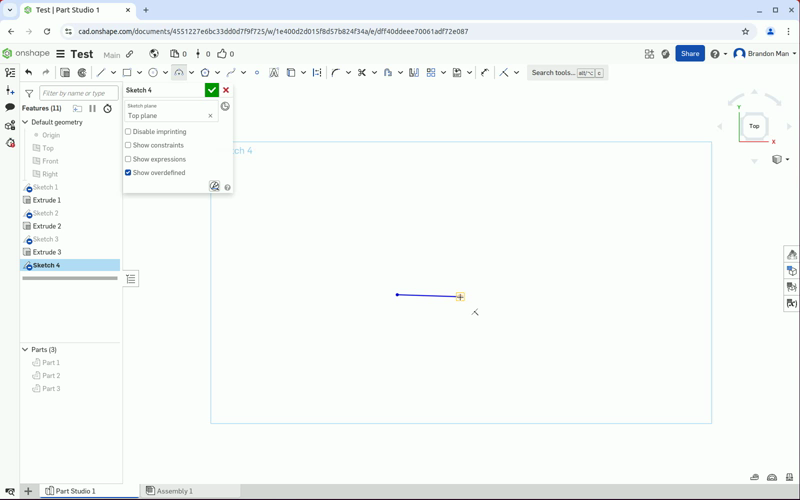
click(460, 296)
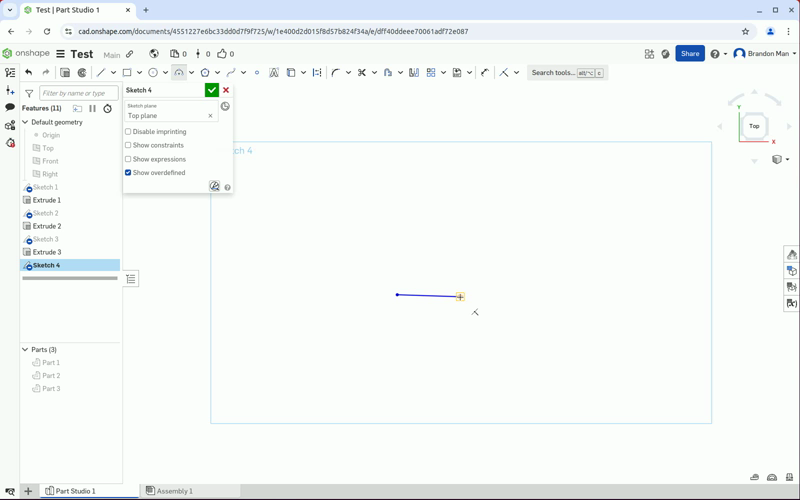
key_down(shift)
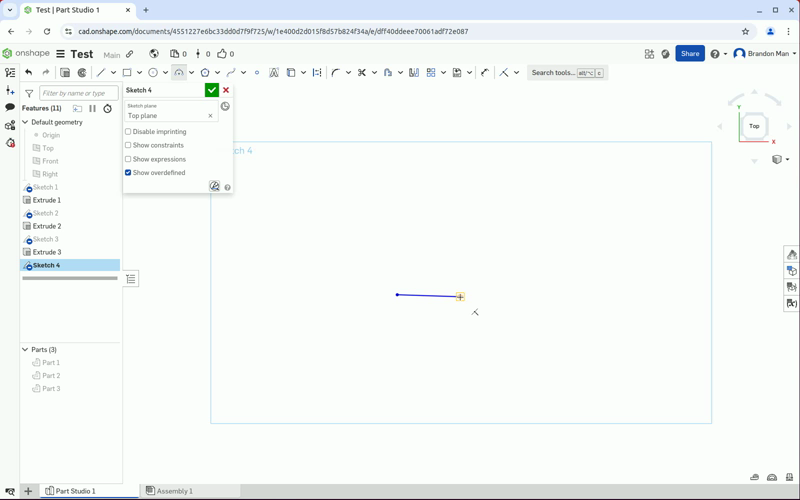
mouse_move(475, 284)
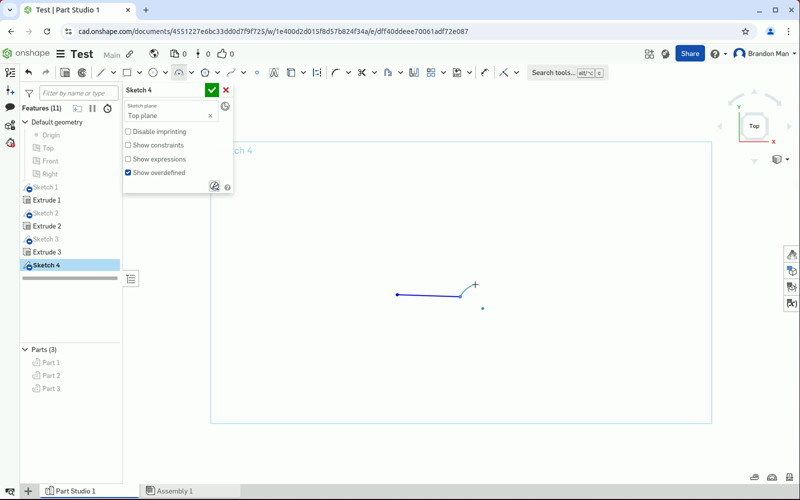
click(475, 284)
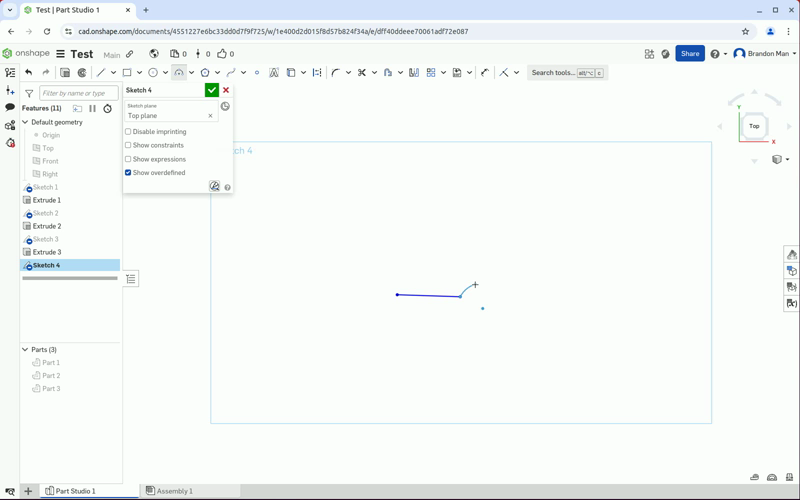
mouse_move(452, 272)
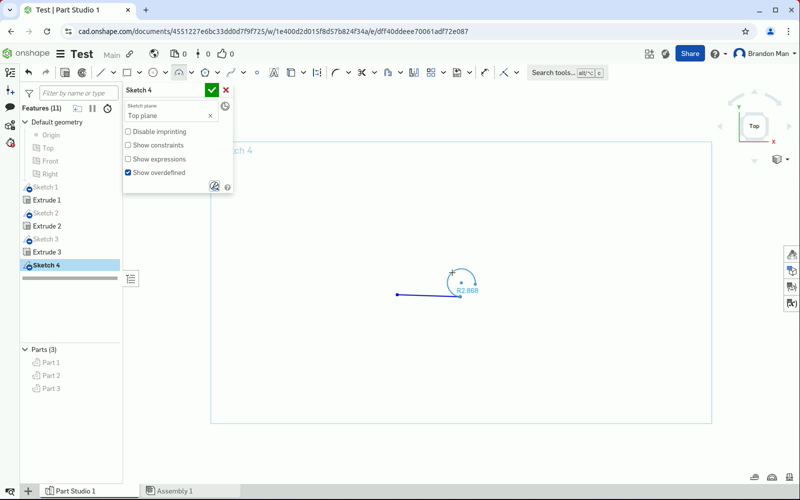
click(452, 272)
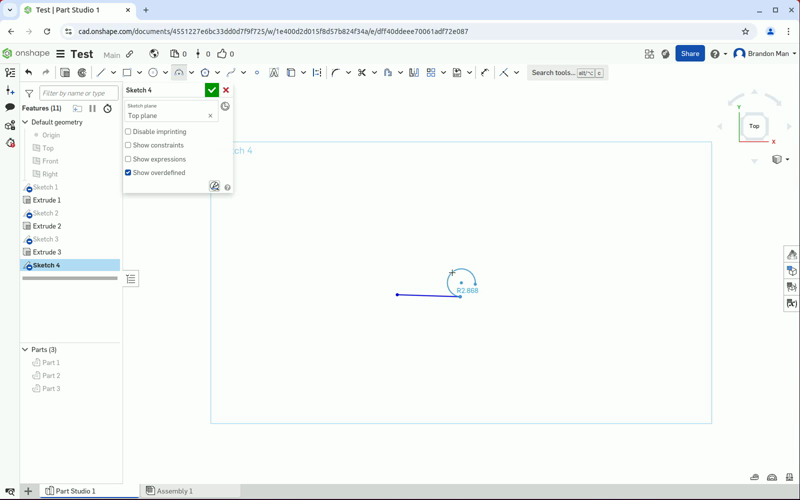
key_up(shift)
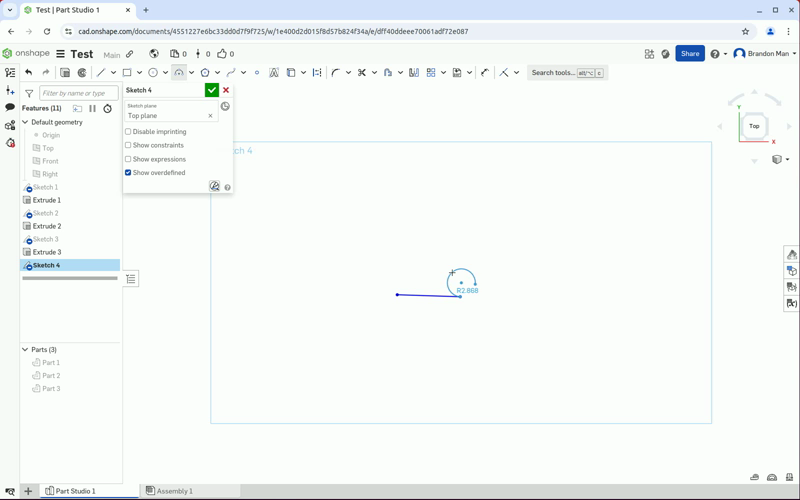
key(esc)
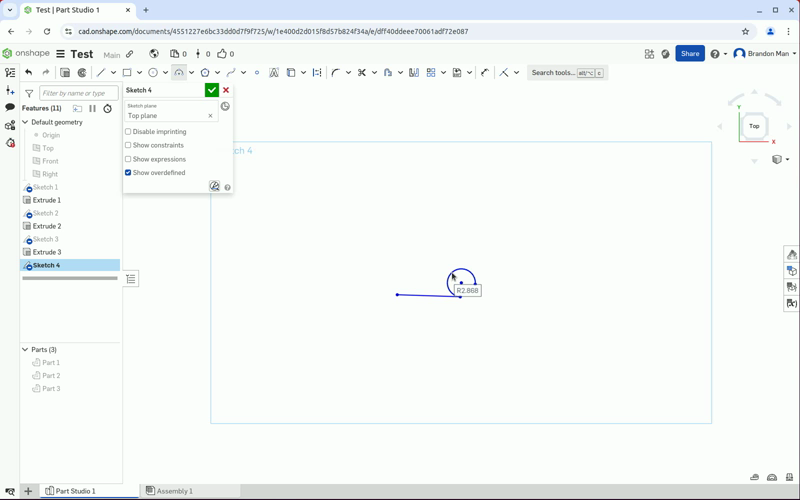
key(l)
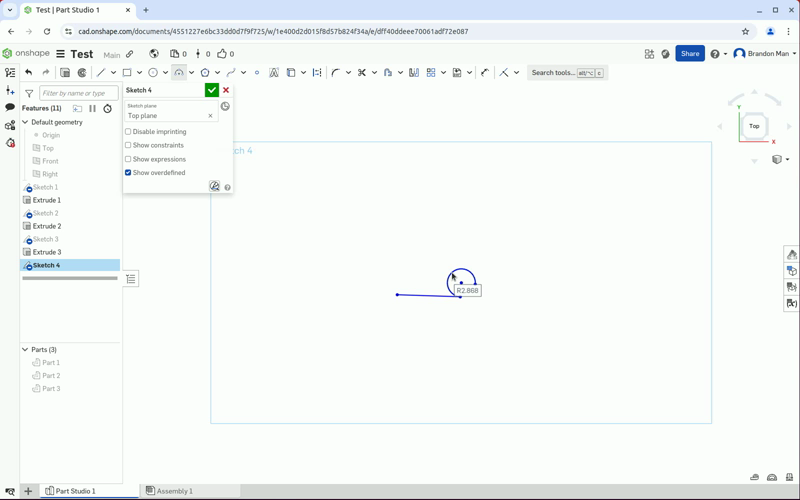
mouse_move(475, 284)
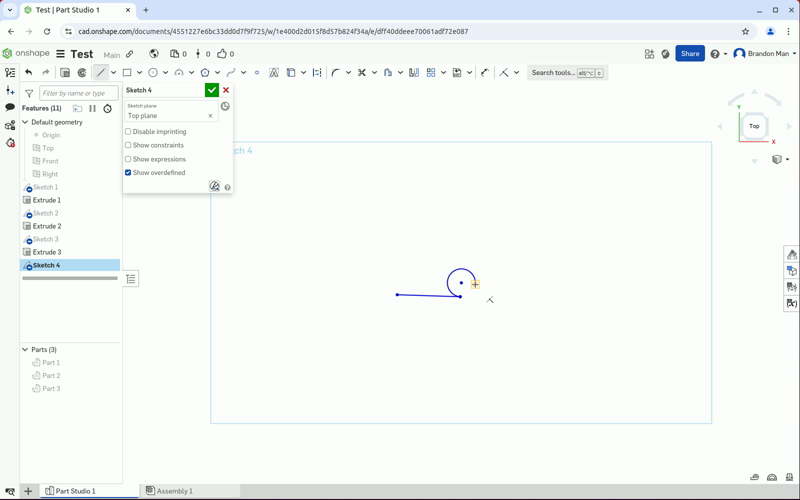
click(475, 284)
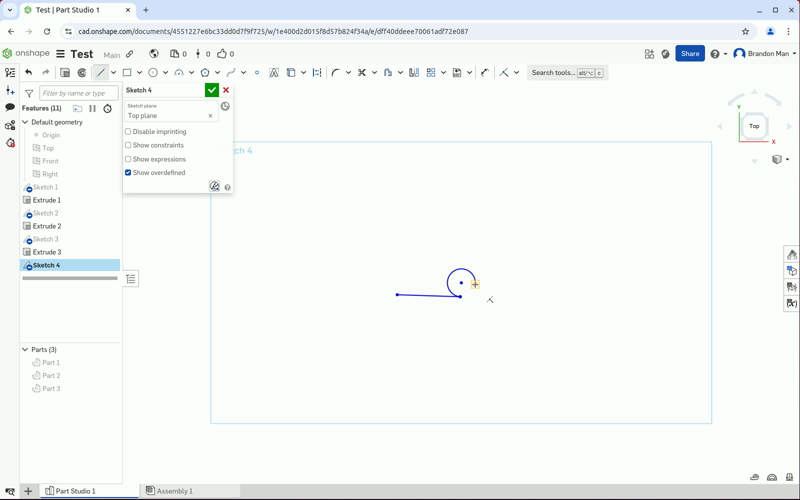
key_down(shift)
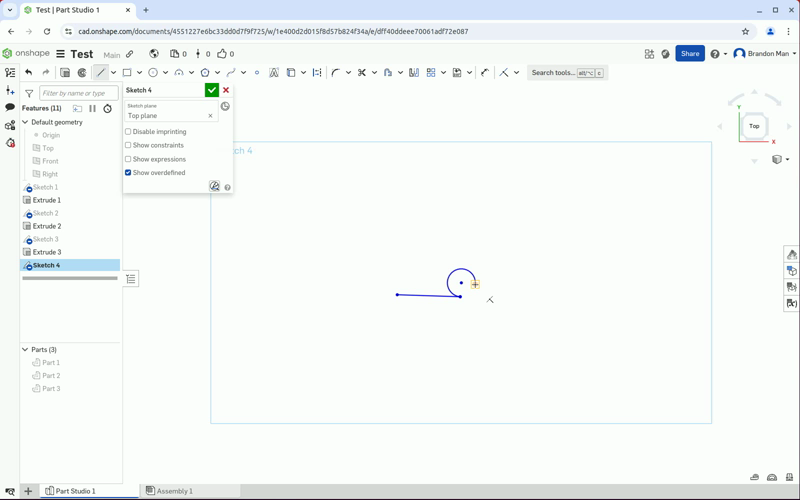
mouse_move(483, 195)
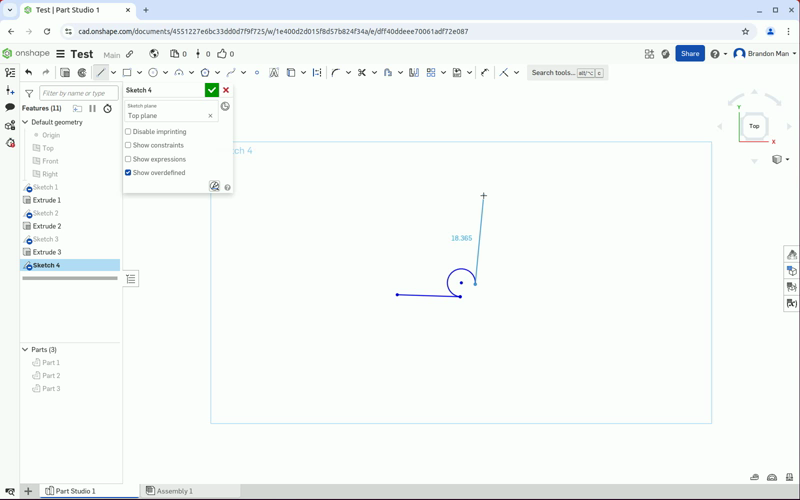
click(483, 195)
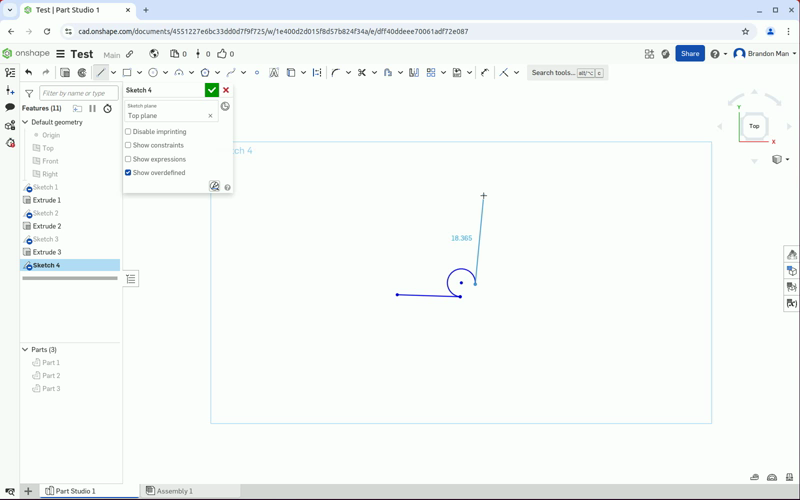
key_up(shift)
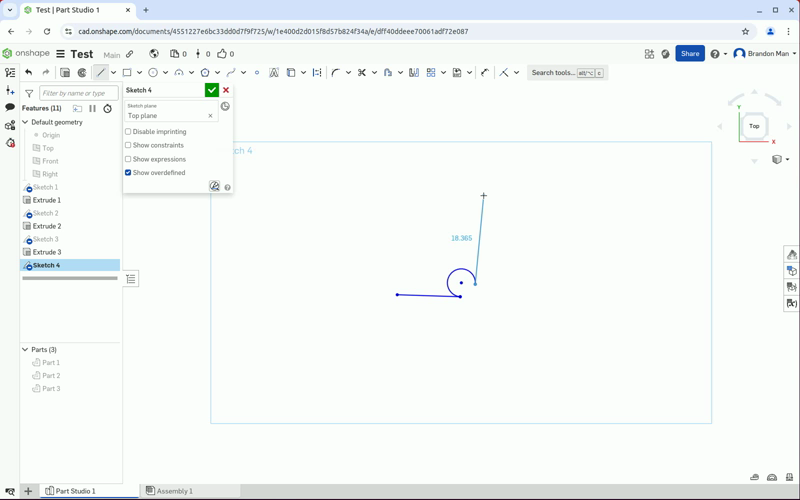
key(esc)
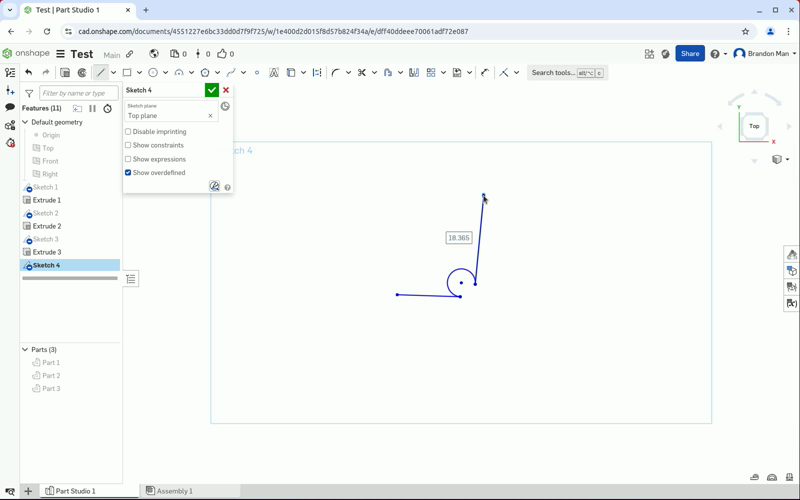
key(a)
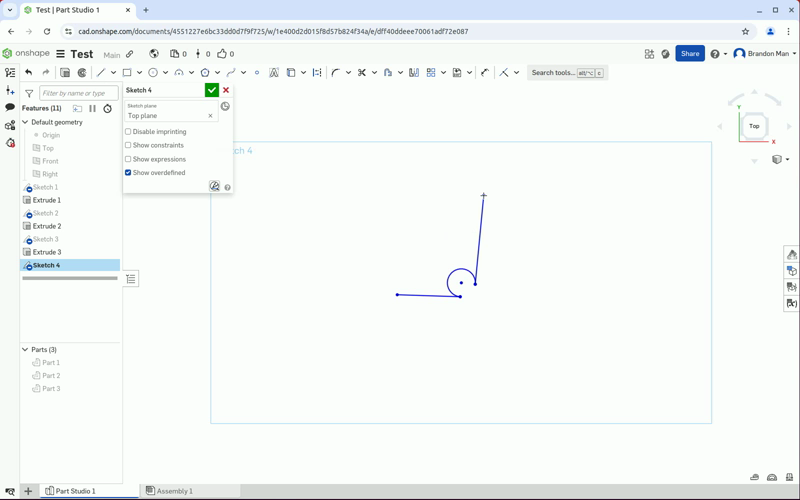
mouse_move(483, 195)
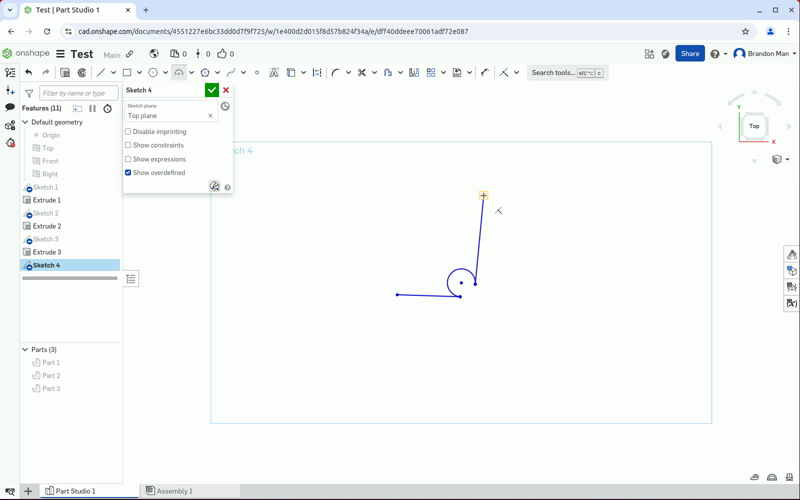
click(483, 195)
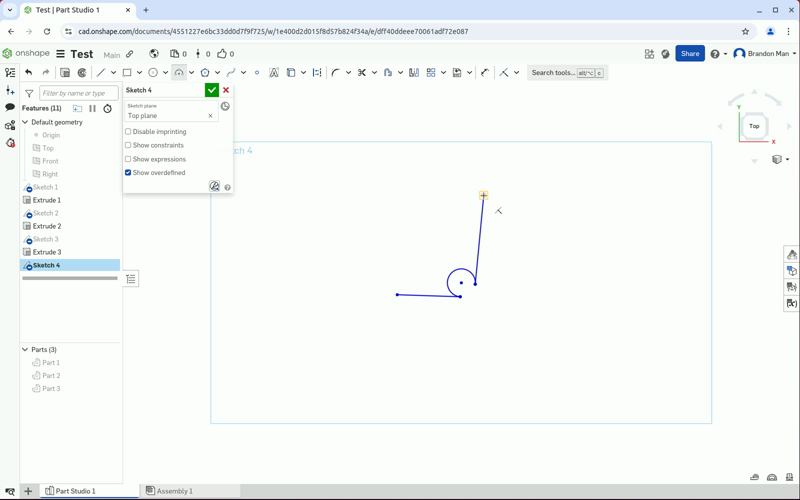
key_down(shift)
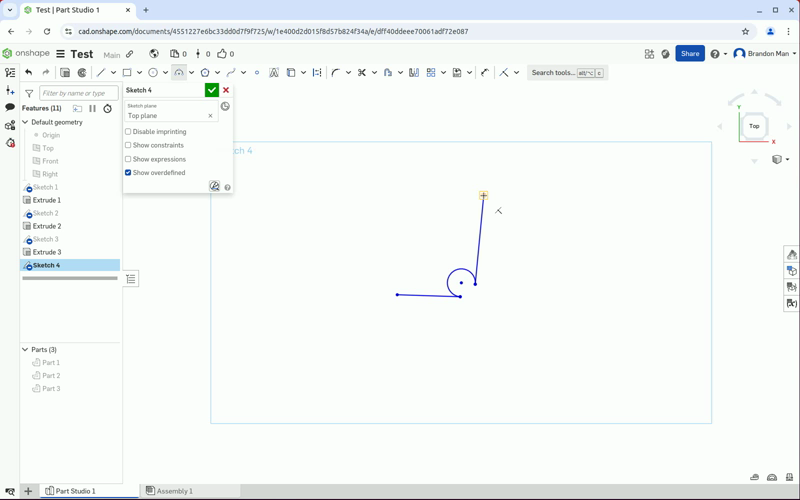
mouse_move(439, 195)
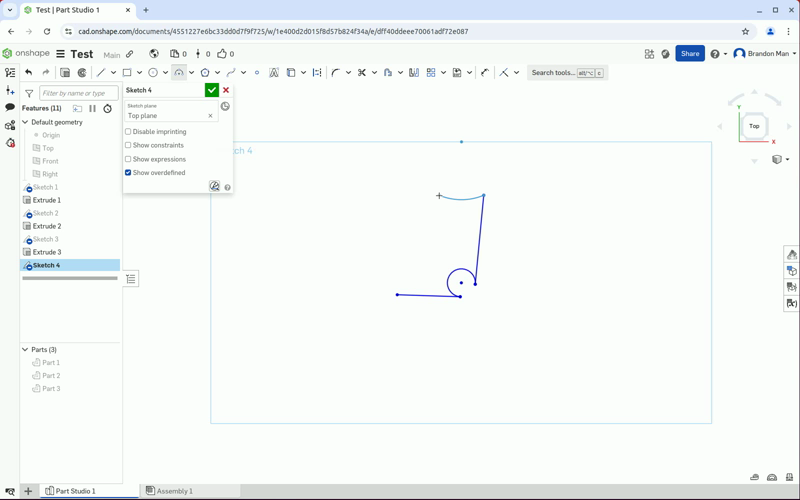
click(439, 195)
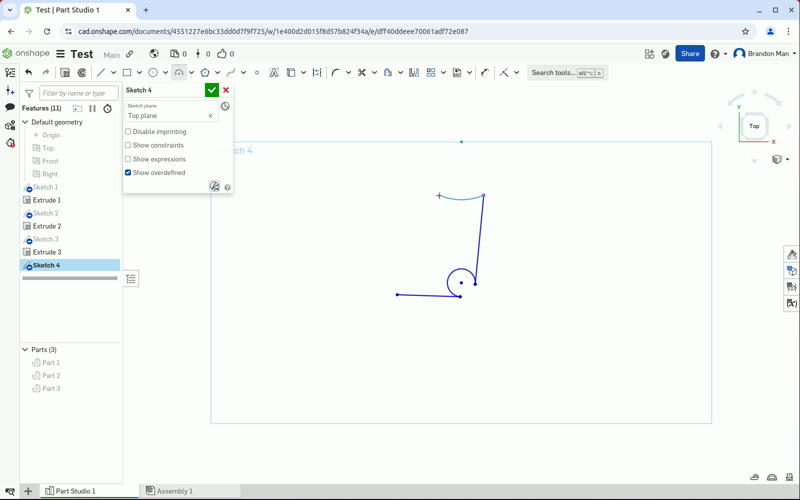
mouse_move(461, 214)
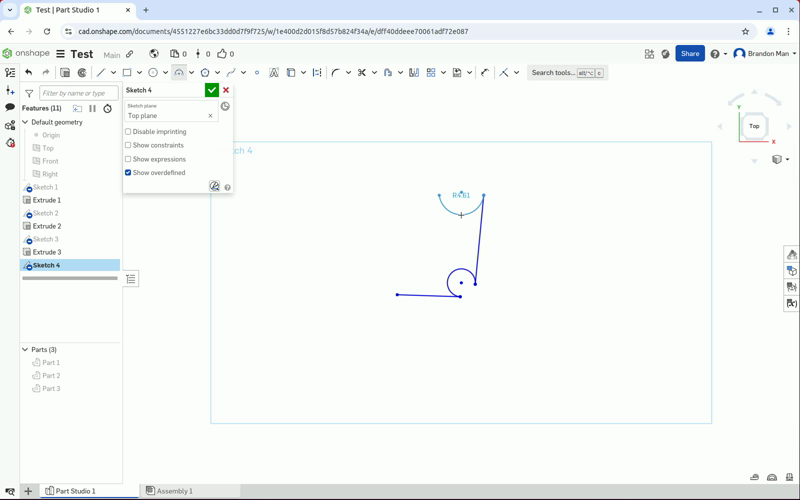
click(461, 214)
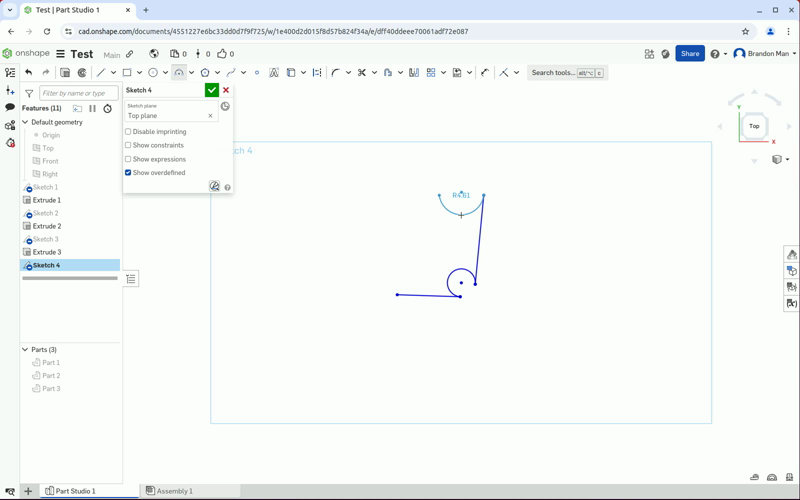
key_up(shift)
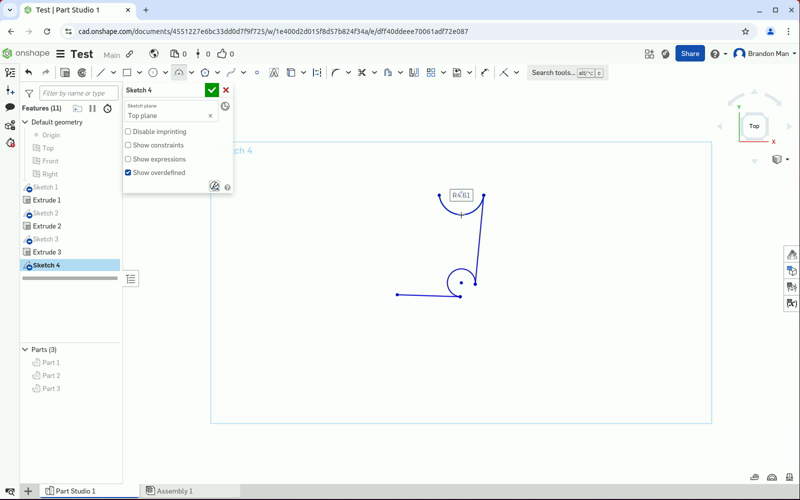
key(esc)
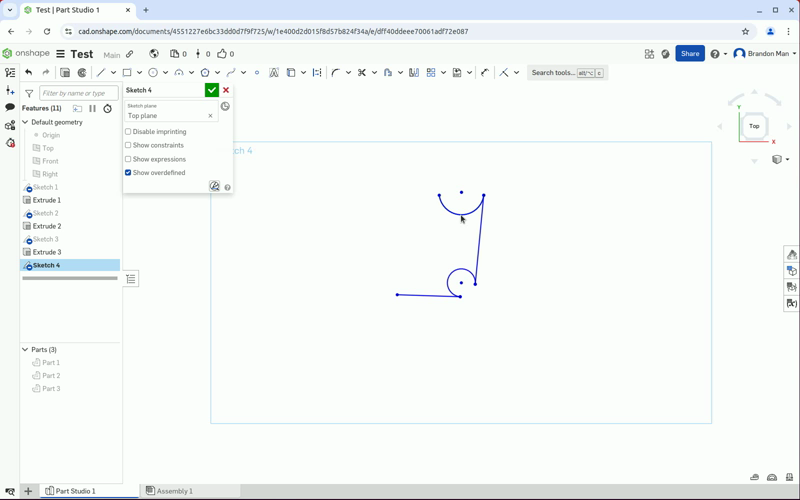
key(l)
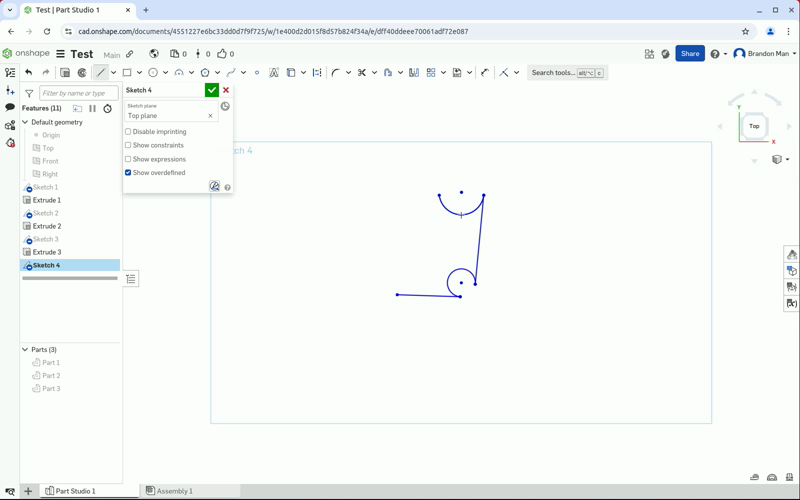
mouse_move(439, 195)
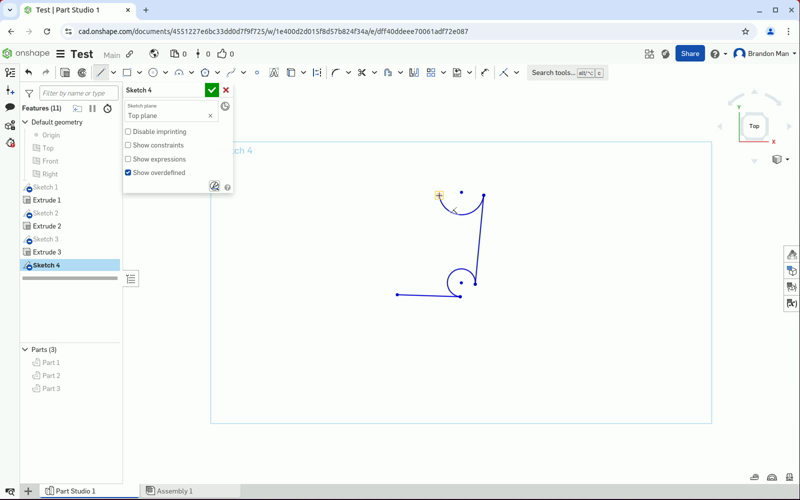
click(439, 195)
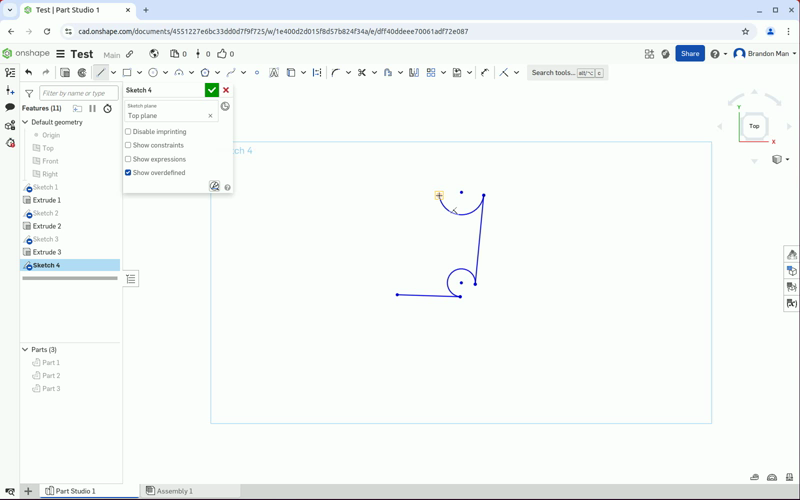
key_down(shift)
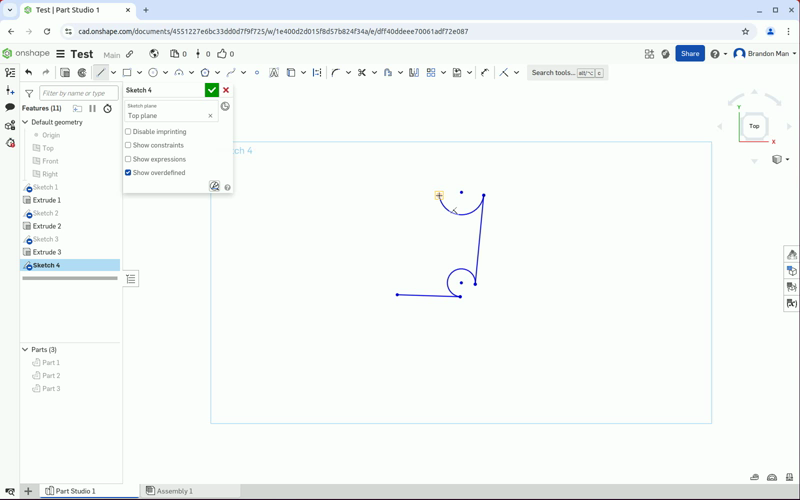
mouse_move(444, 258)
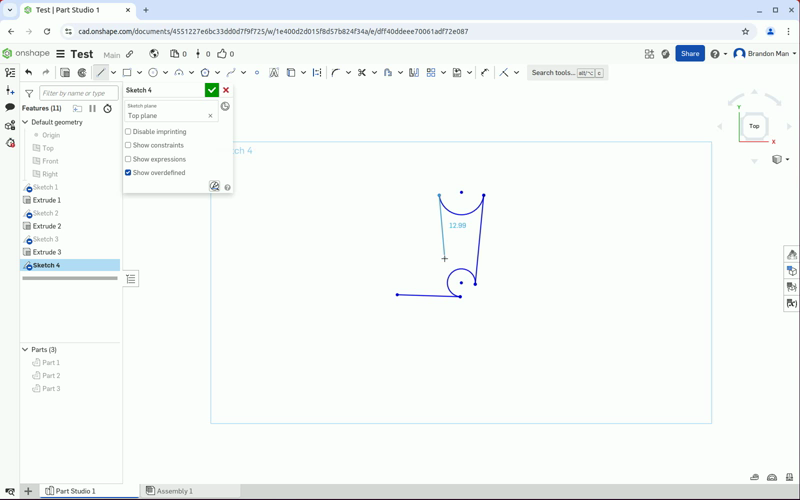
click(444, 258)
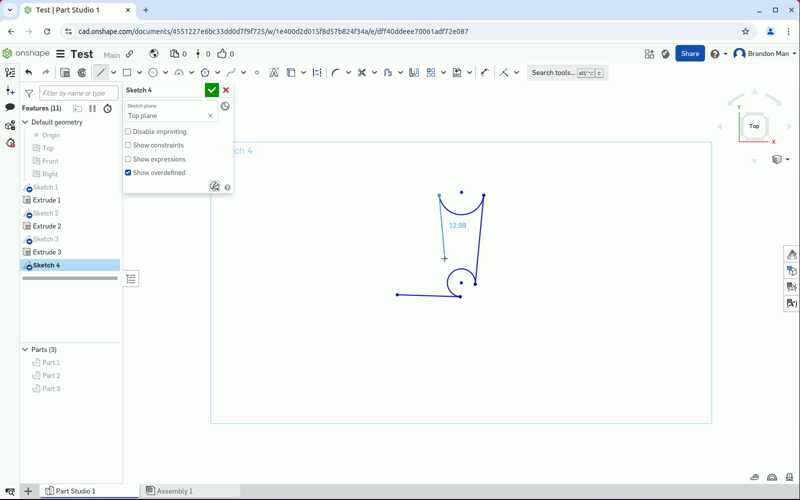
key_up(shift)
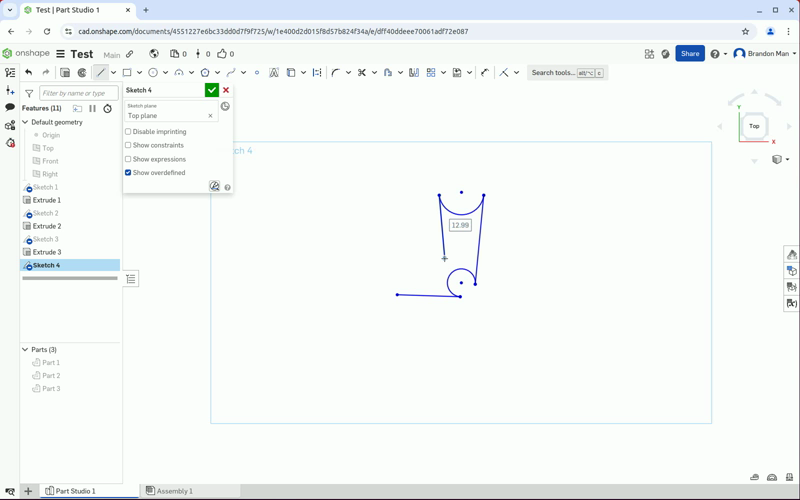
key(esc)
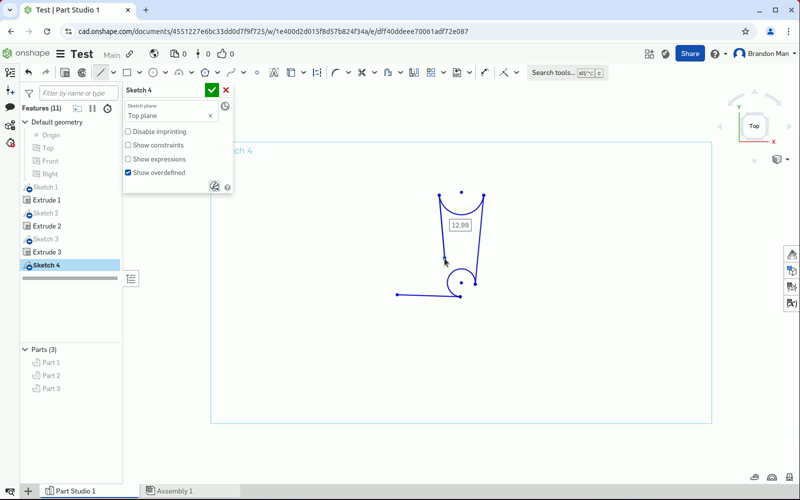
key(a)
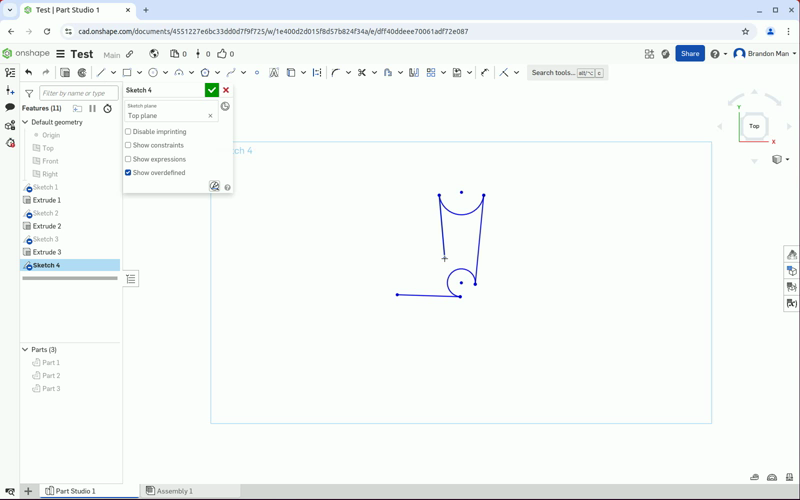
mouse_move(444, 258)
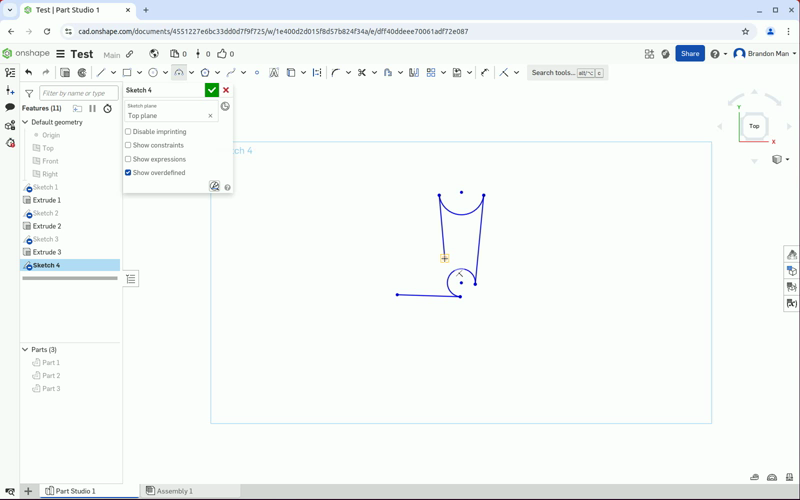
click(444, 258)
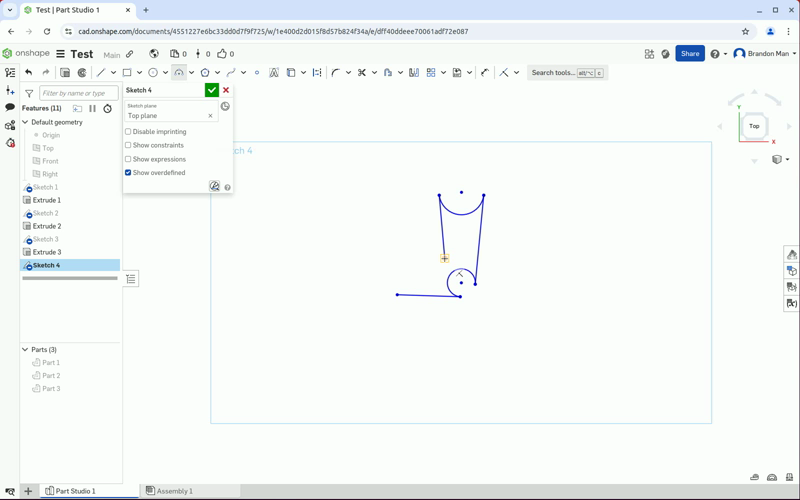
key_down(shift)
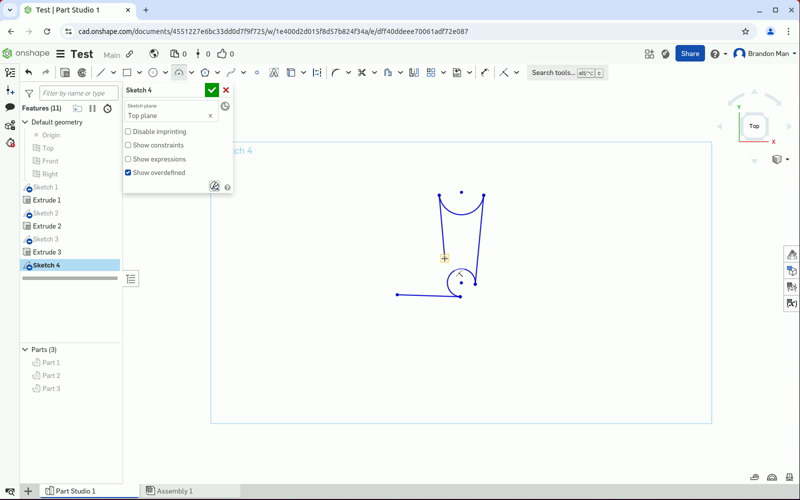
mouse_move(434, 270)
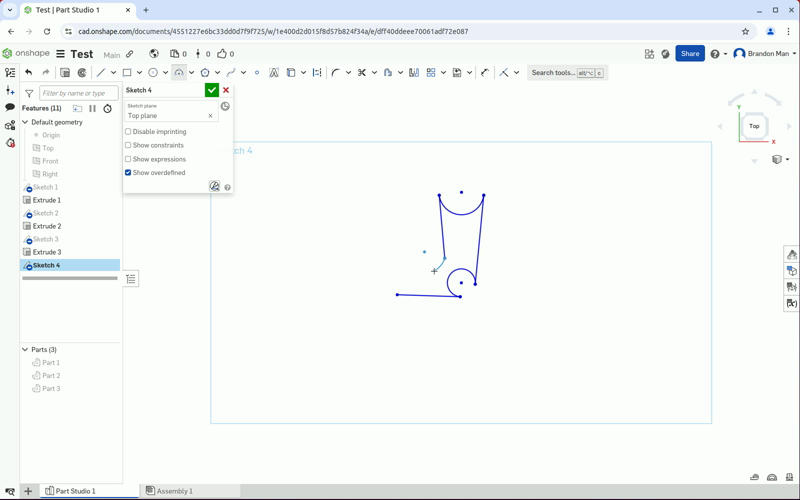
click(434, 270)
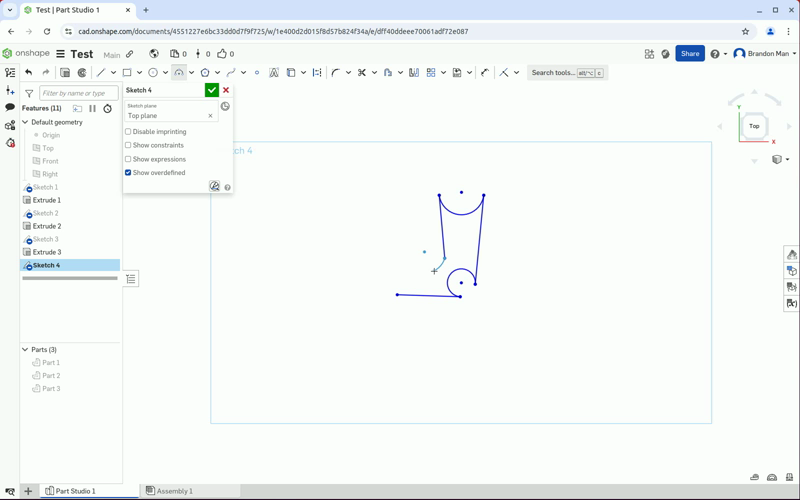
mouse_move(442, 266)
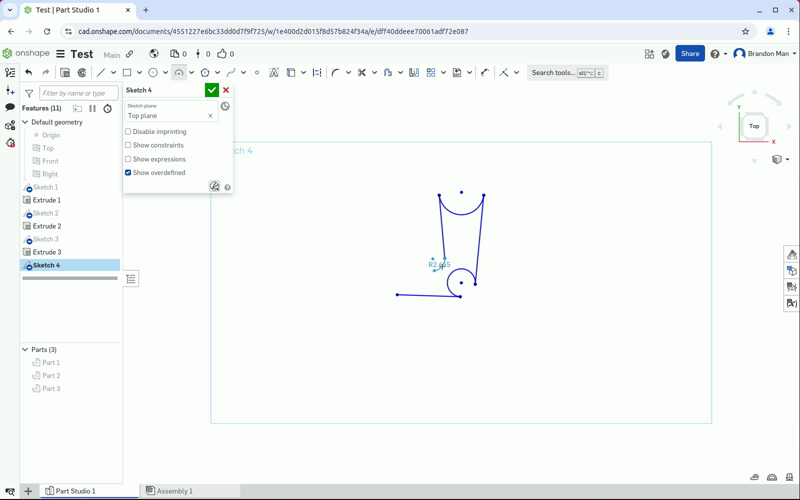
click(442, 266)
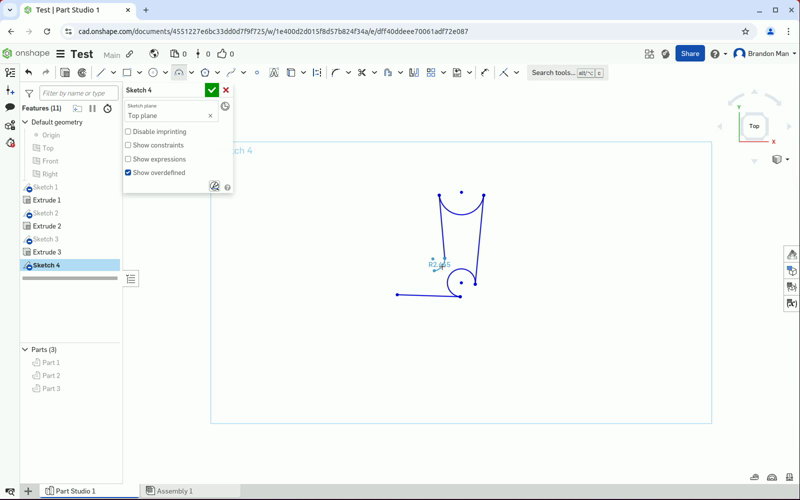
key_up(shift)
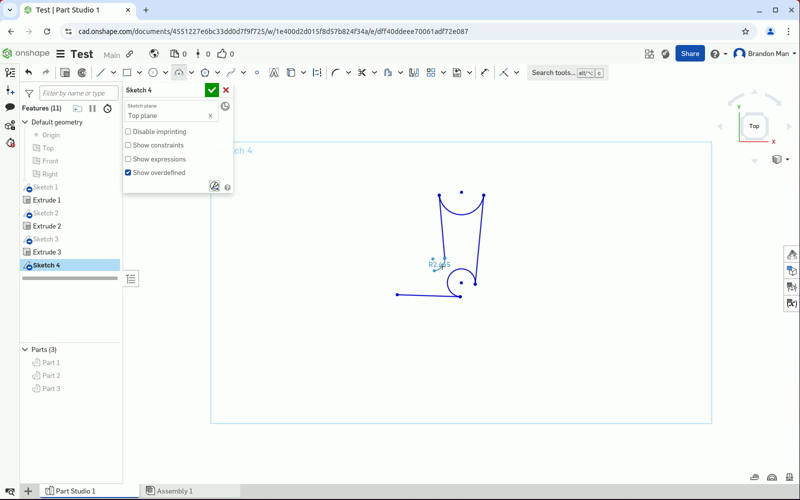
key(esc)
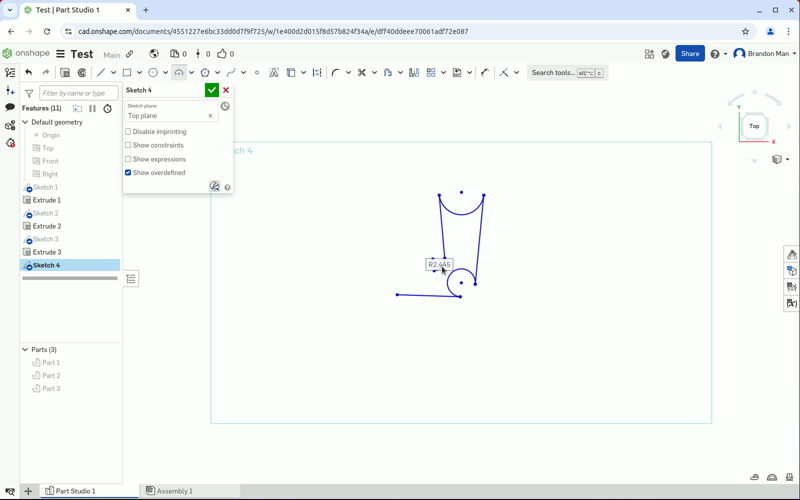
key(l)
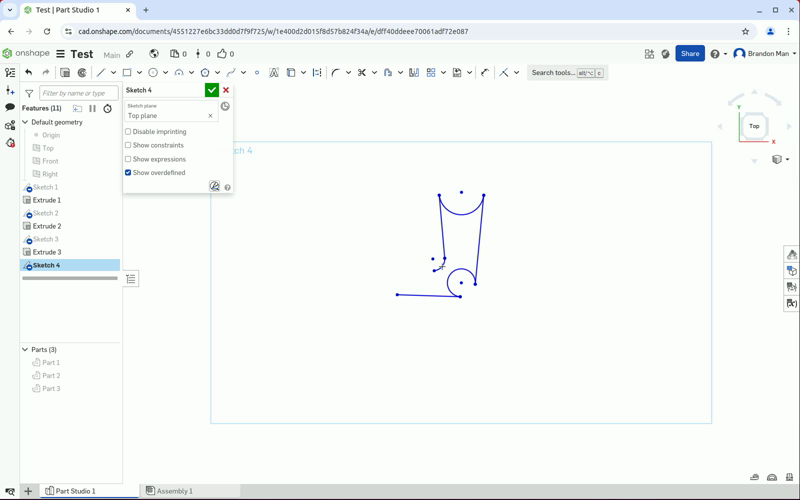
mouse_move(434, 270)
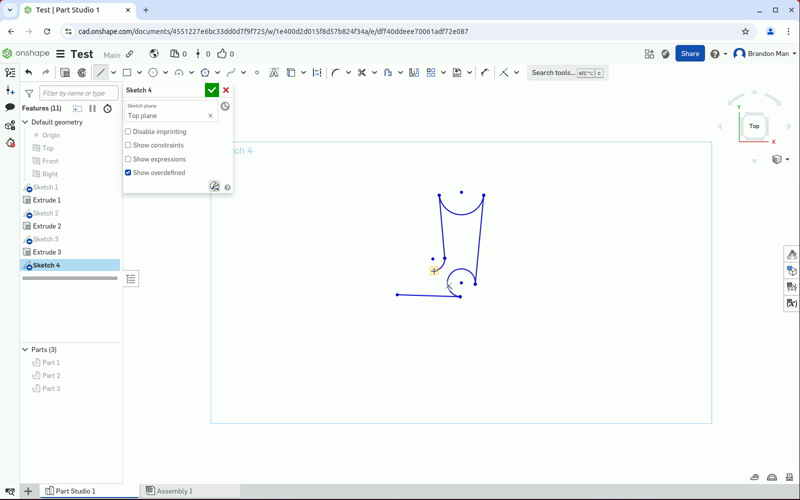
click(434, 270)
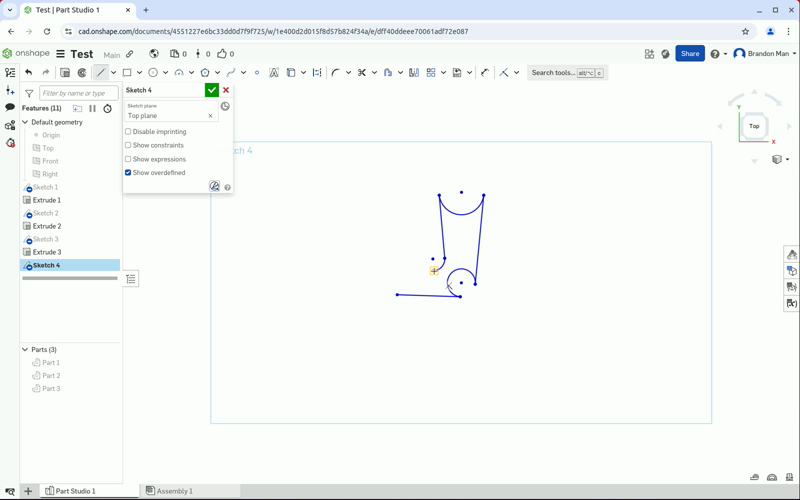
key_down(shift)
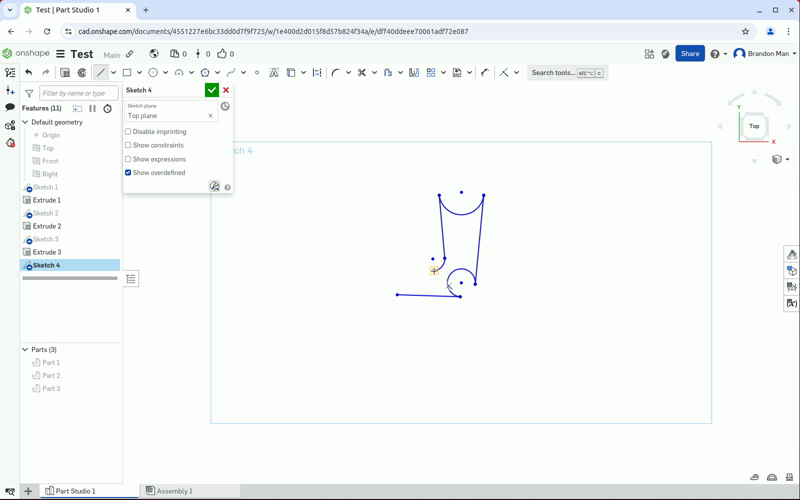
mouse_move(464, 270)
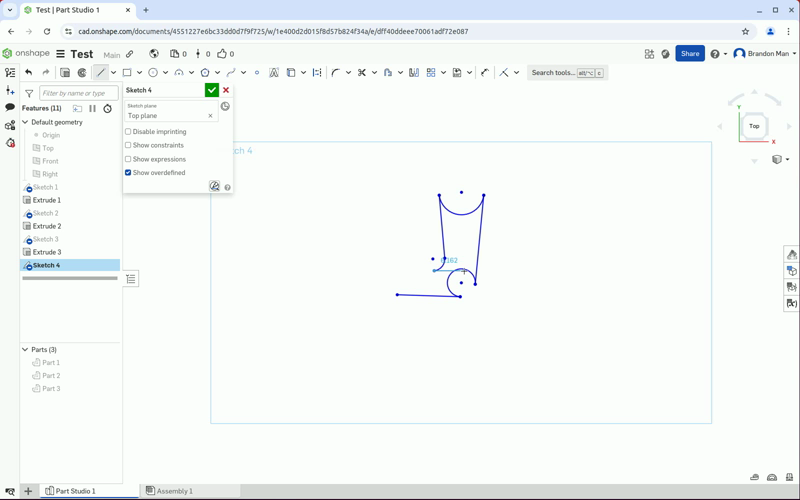
mouse_move(397, 271)
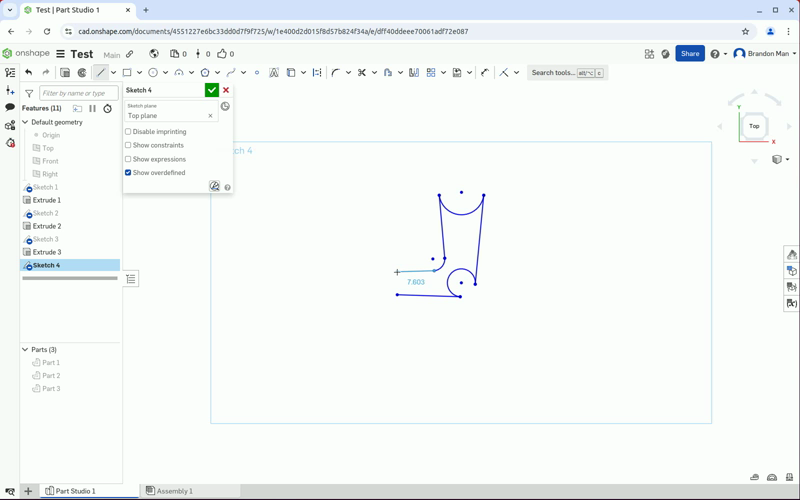
click(397, 271)
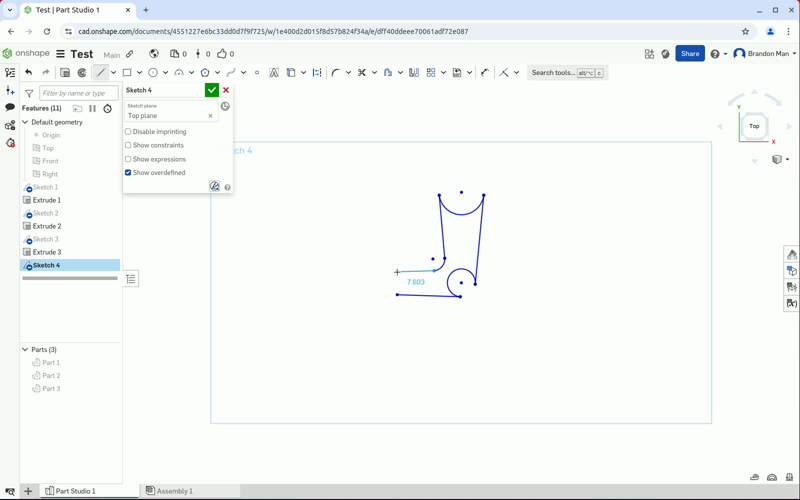
key_up(shift)
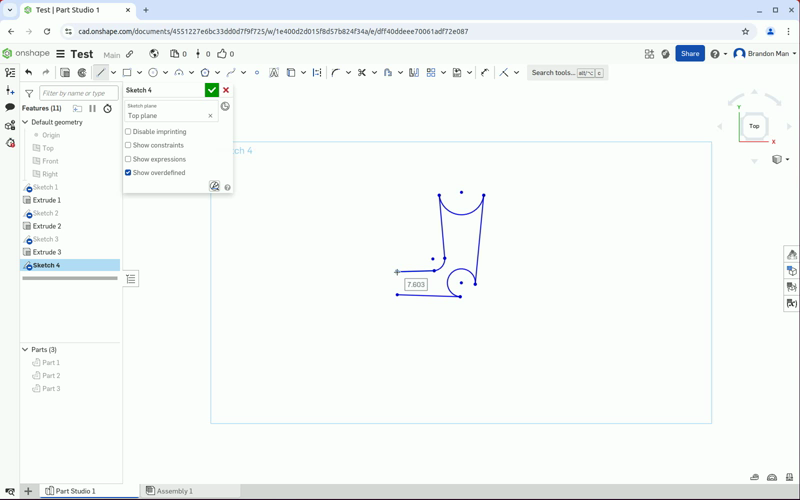
key(esc)
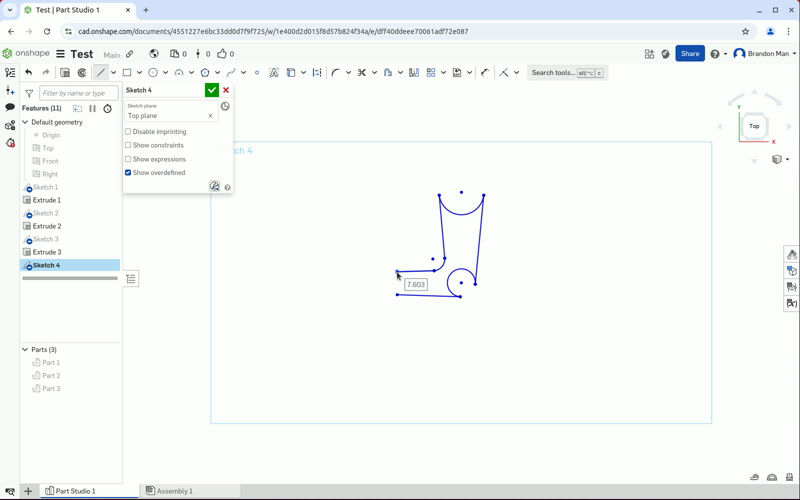
key(a)
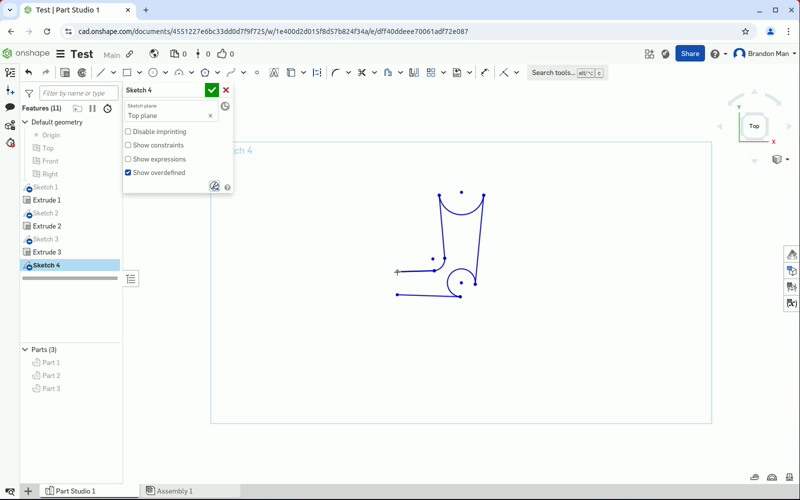
mouse_move(397, 271)
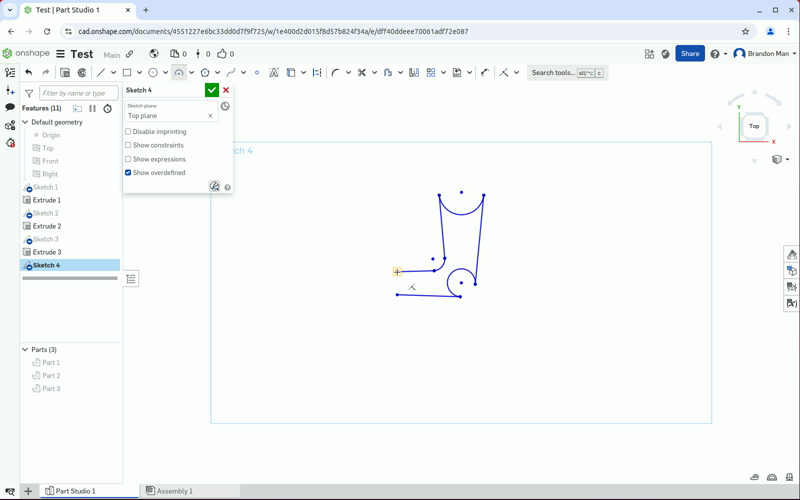
click(397, 271)
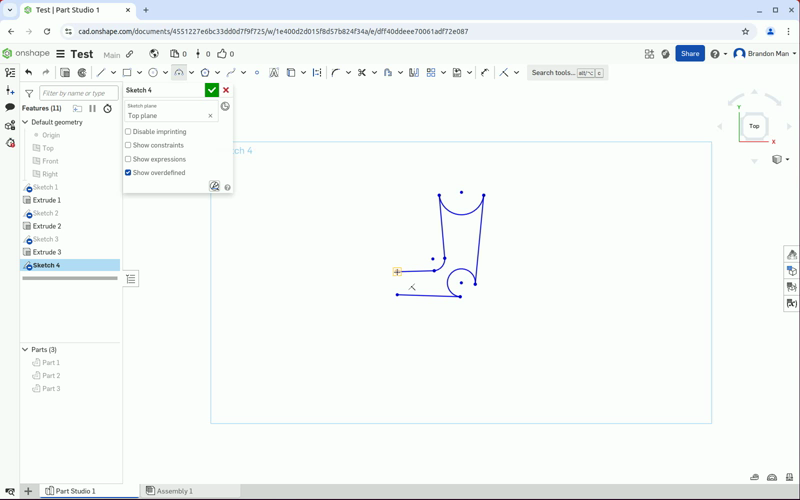
mouse_move(397, 294)
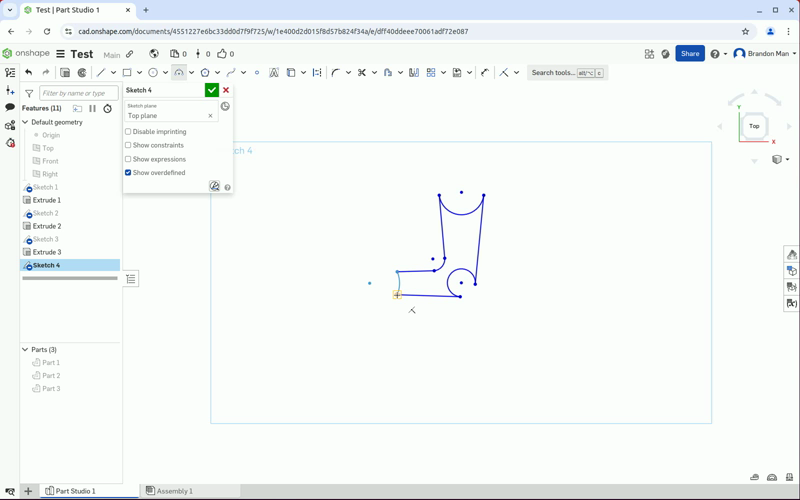
click(397, 294)
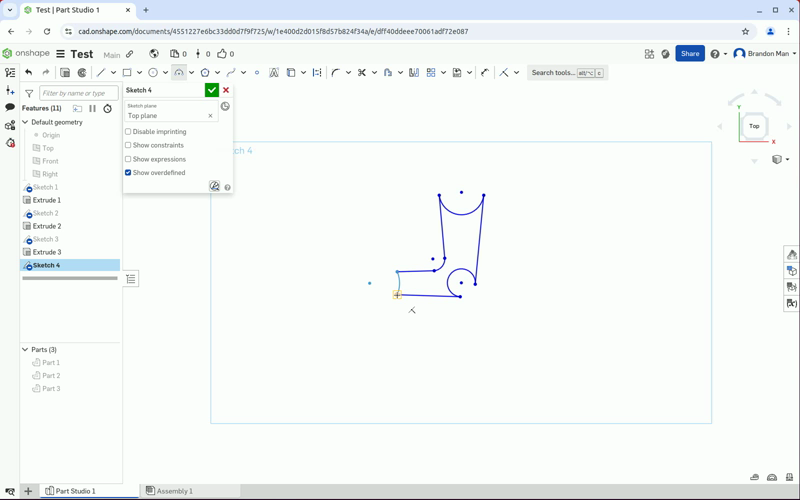
key_down(shift)
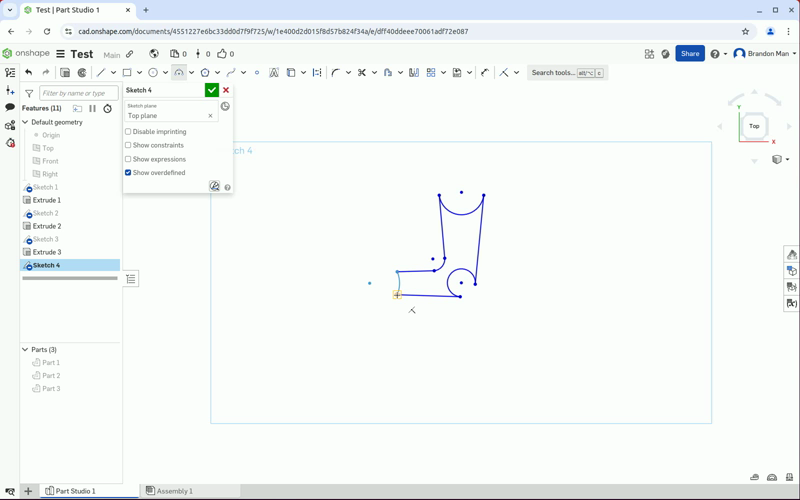
mouse_move(409, 283)
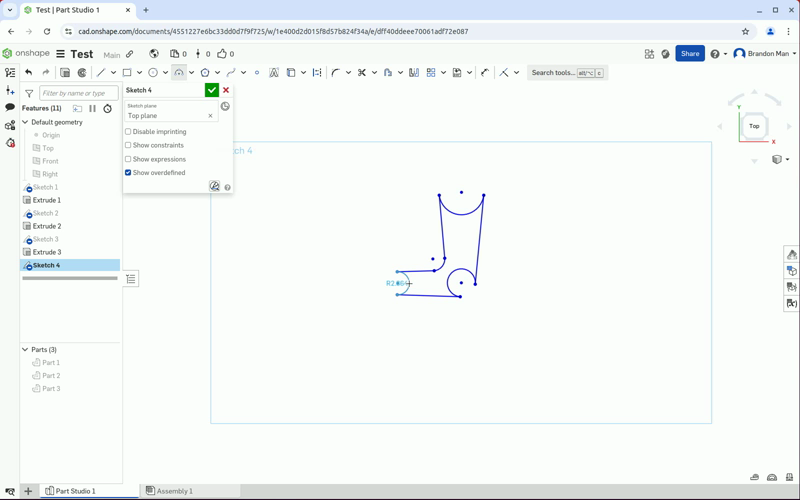
click(409, 283)
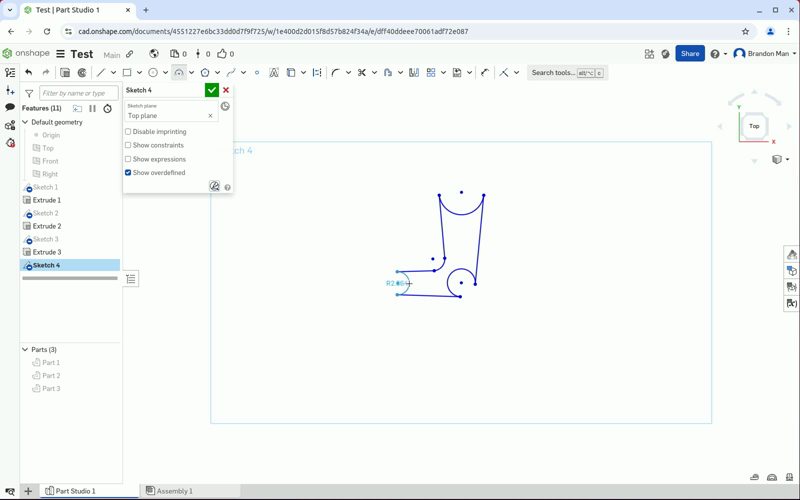
key_up(shift)
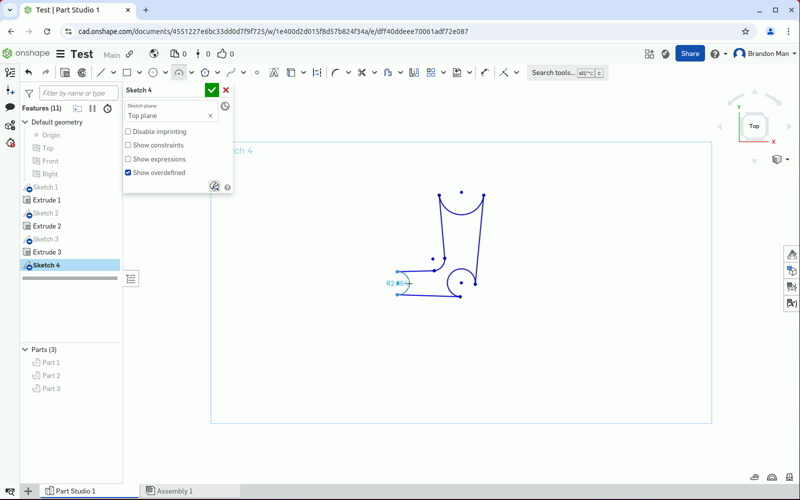
key(esc)
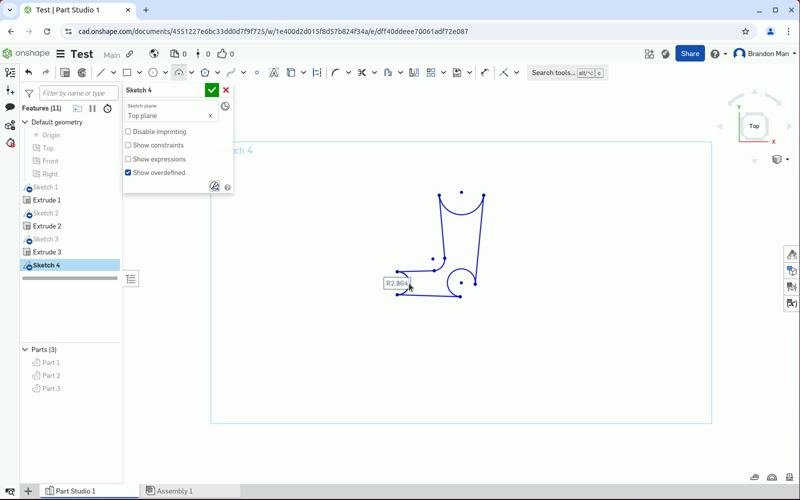
key(c)
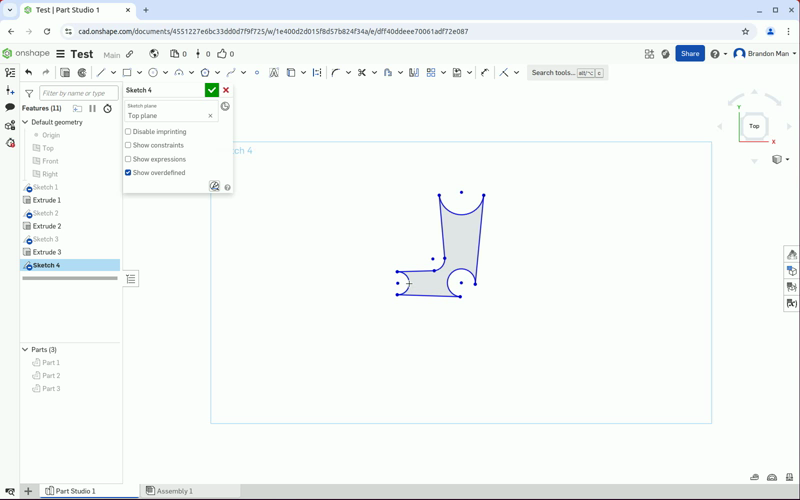
key_down(shift)
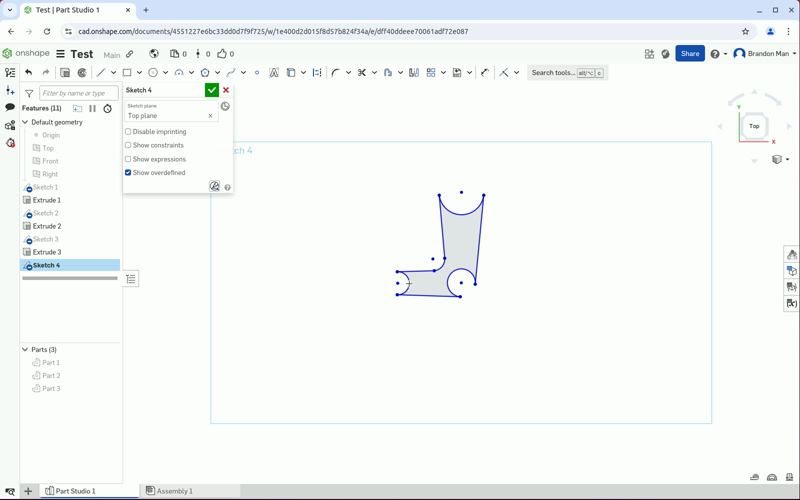
mouse_move(461, 247)
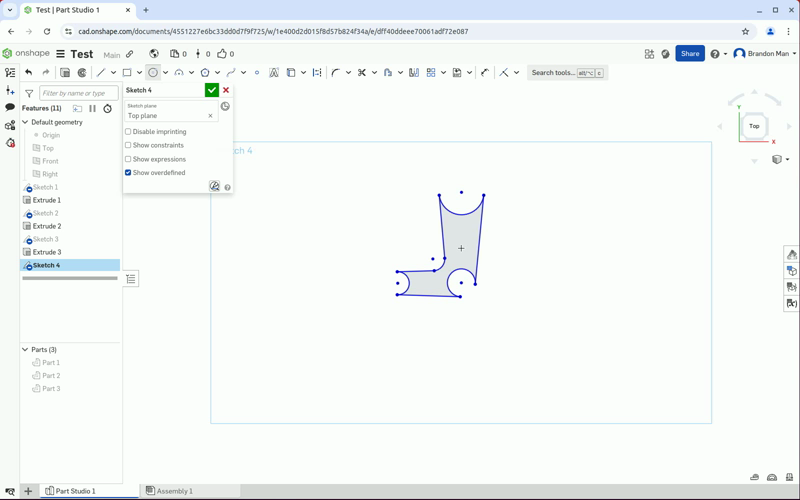
click(461, 247)
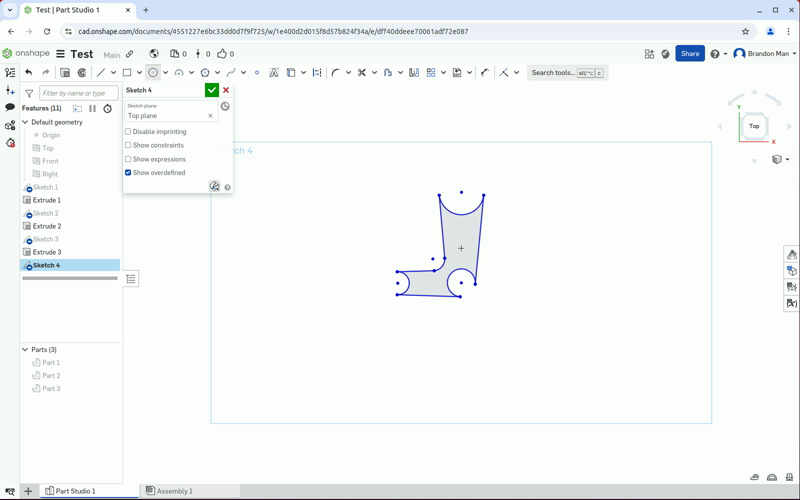
key_up(shift)
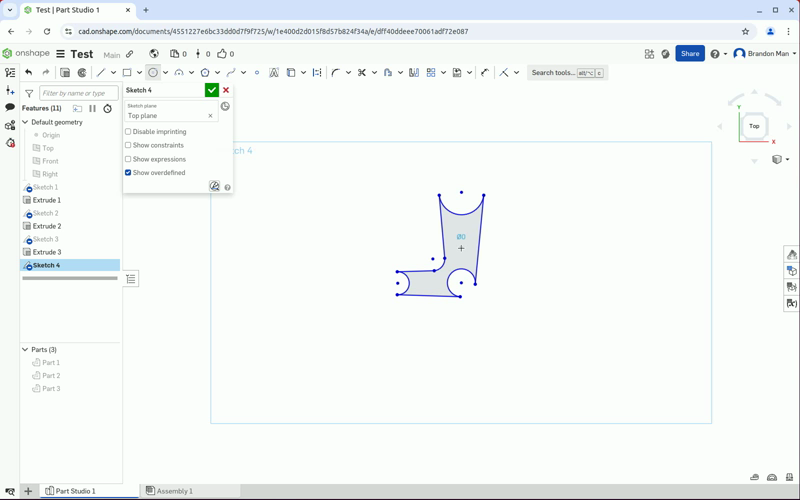
mouse_move(465, 247)
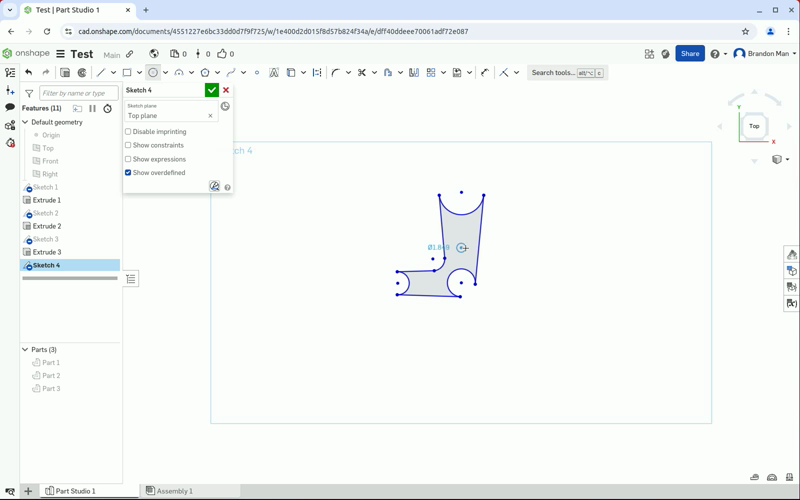
click(465, 247)
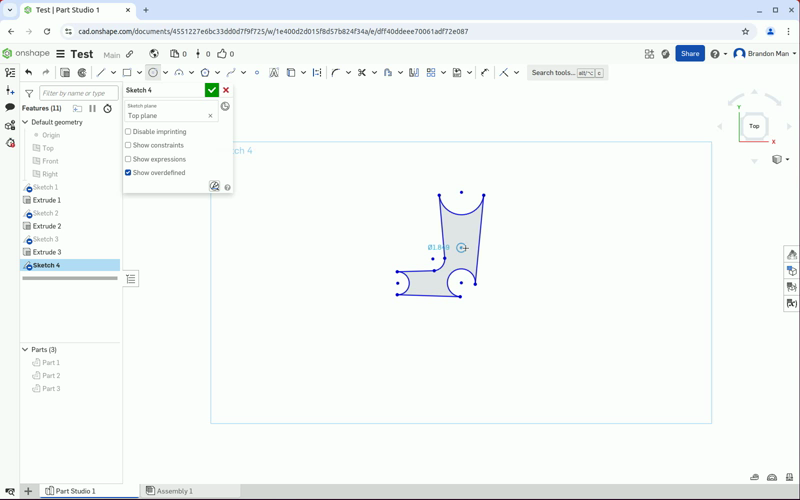
key(esc)
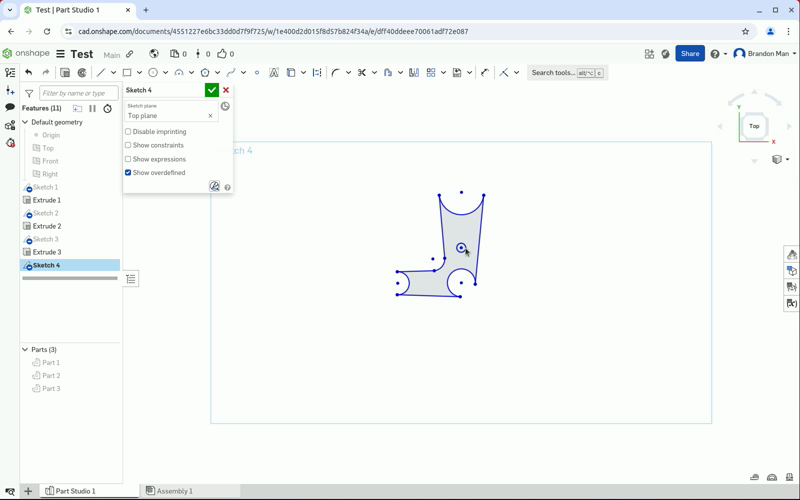
mouse_move(416, 291)
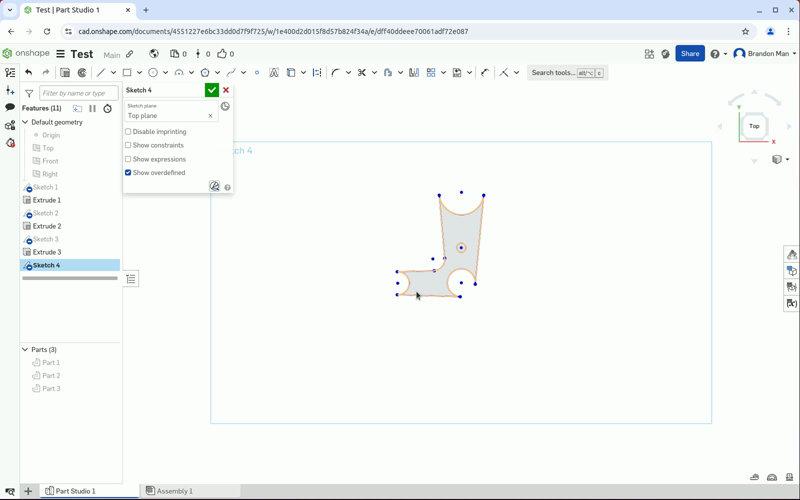
click(416, 291)
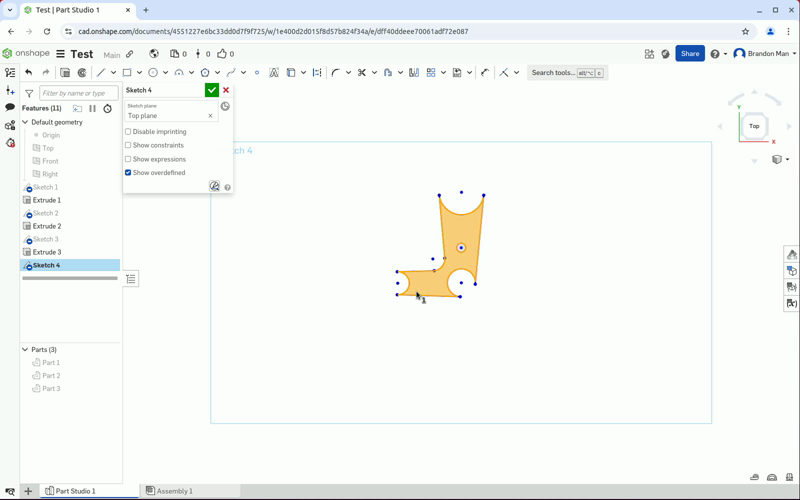
mouse_move(73, 352)
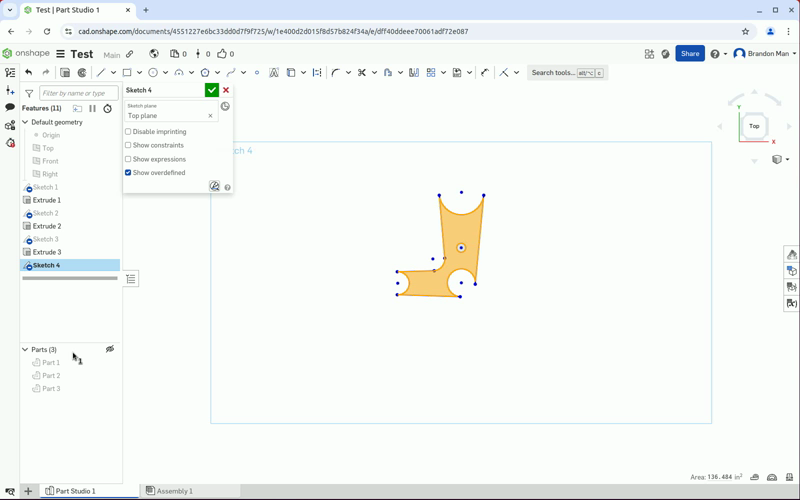
key(shift+y)
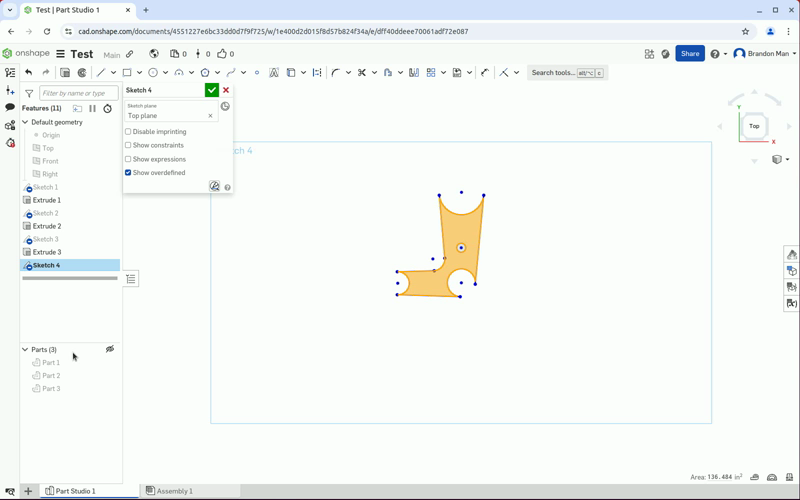
key(shift+e)
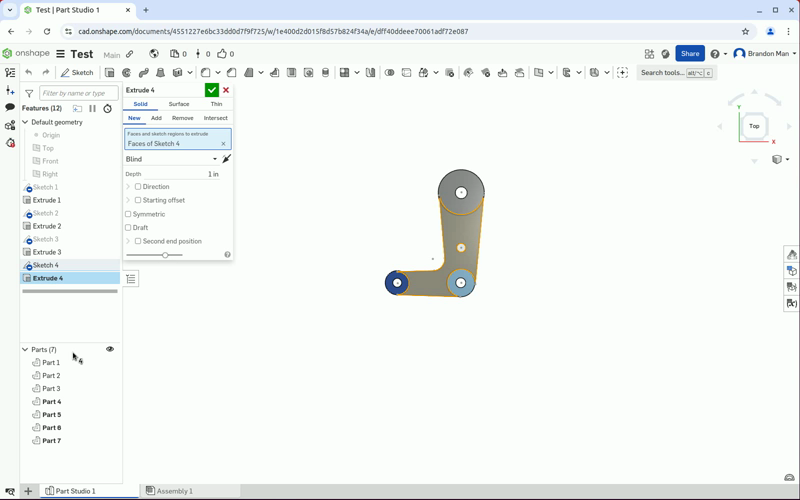
mouse_move(143, 106)
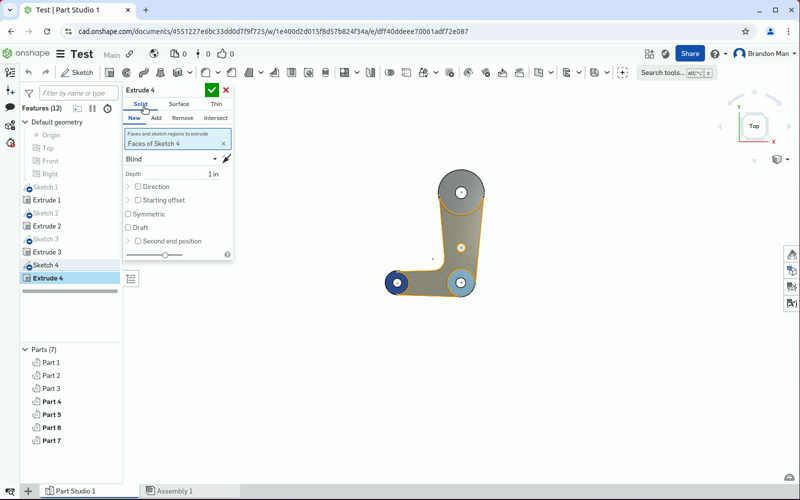
click(143, 106)
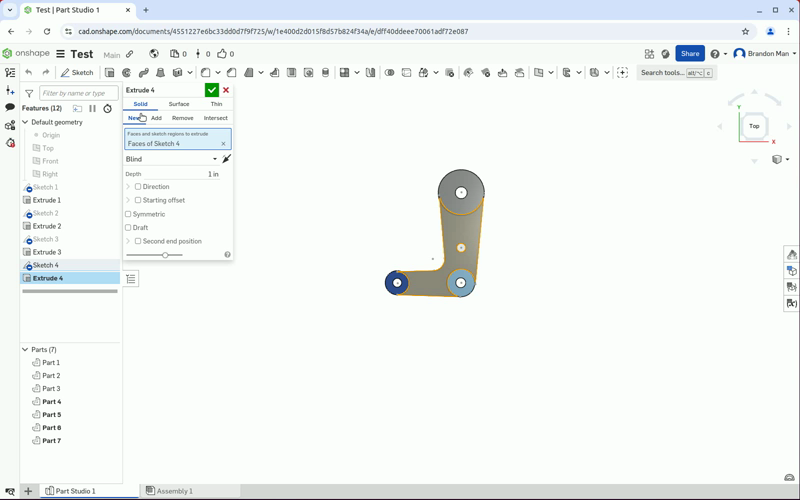
mouse_move(137, 120)
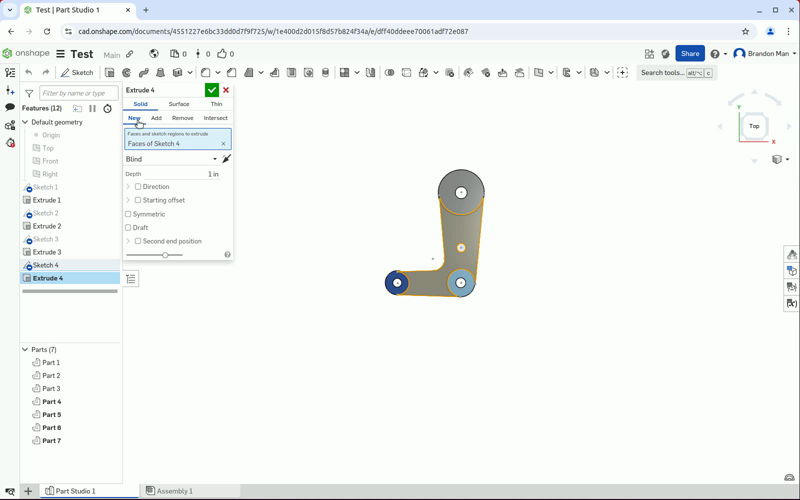
click(137, 120)
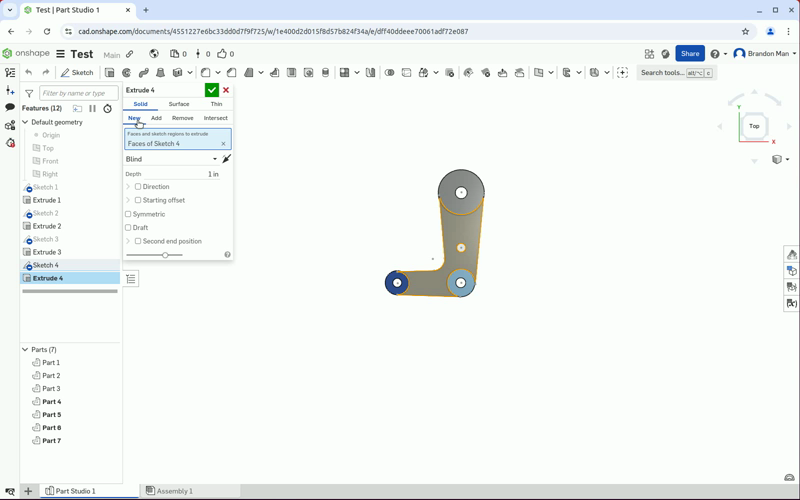
key(tab, 4)
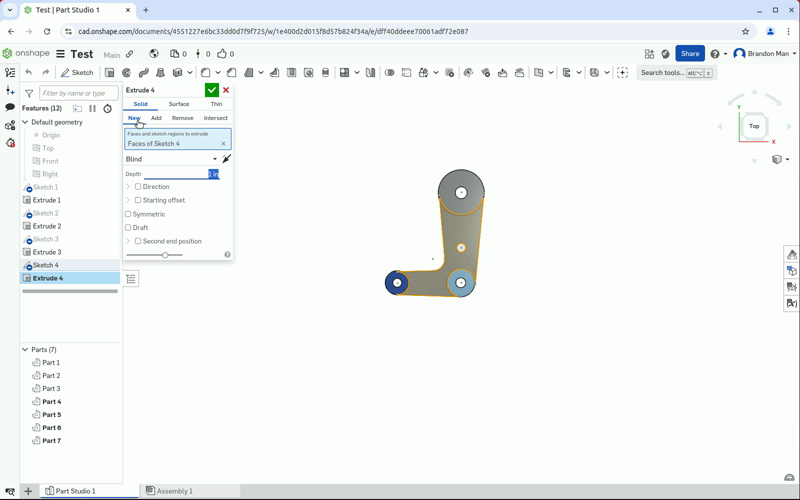
text(0.963)
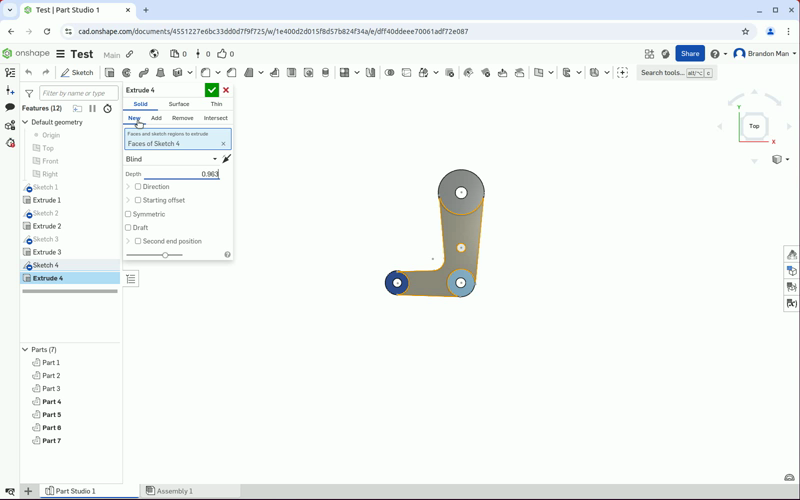
key(enter)
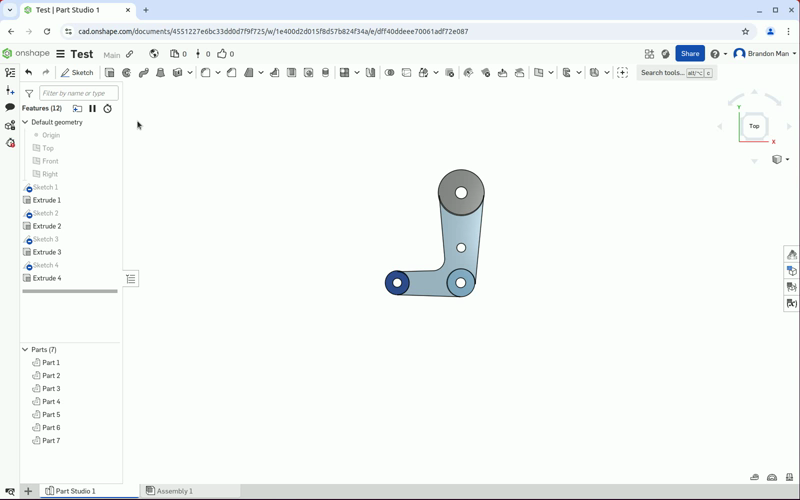
key(shift+h)
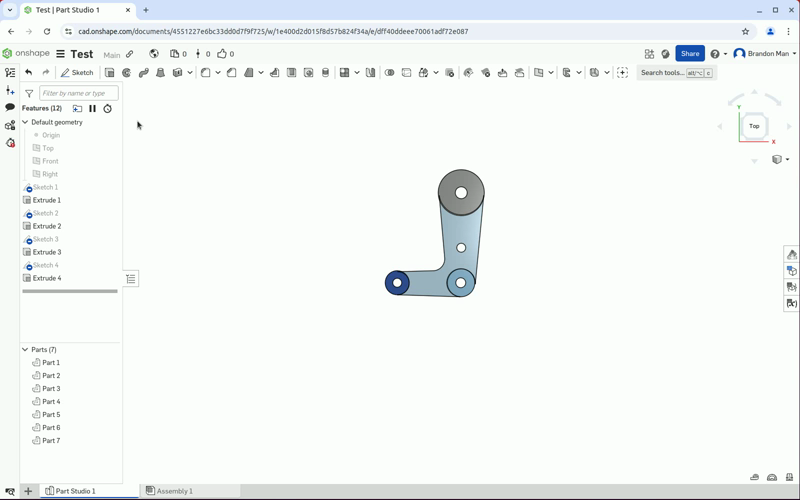
key(shift+h)
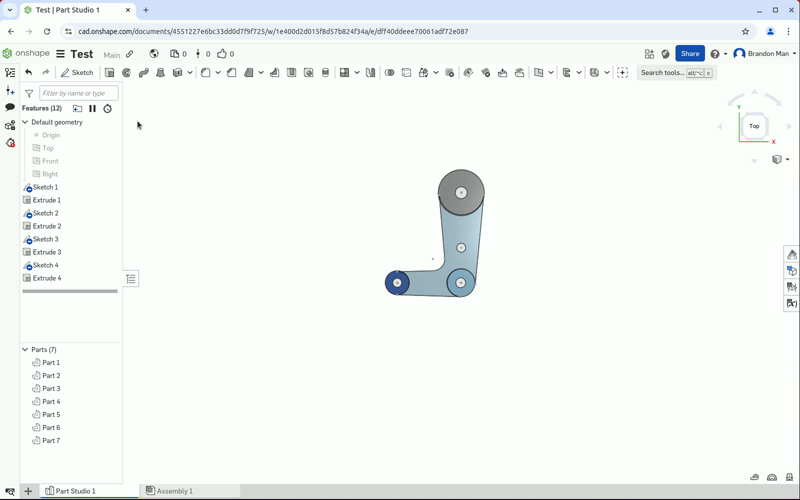
key(shift+7)
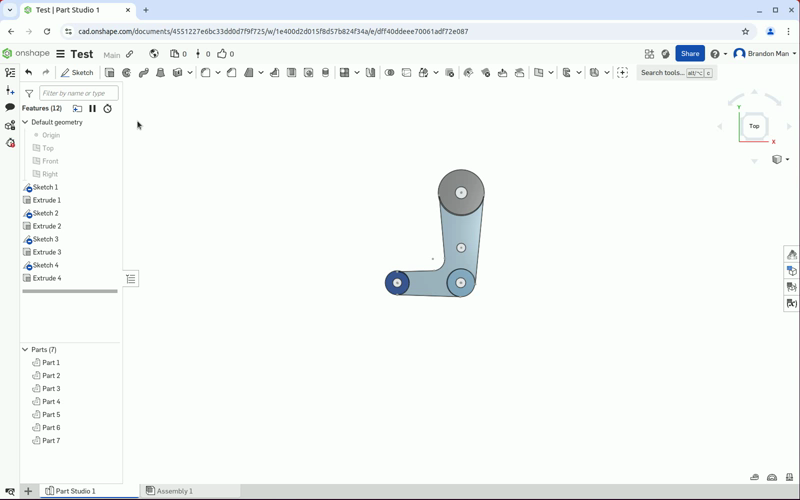
key(up, 3)
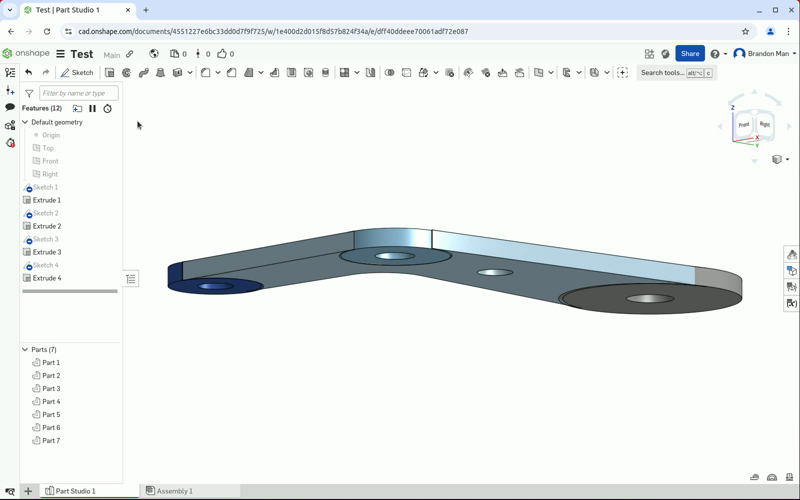
key(left, 3)
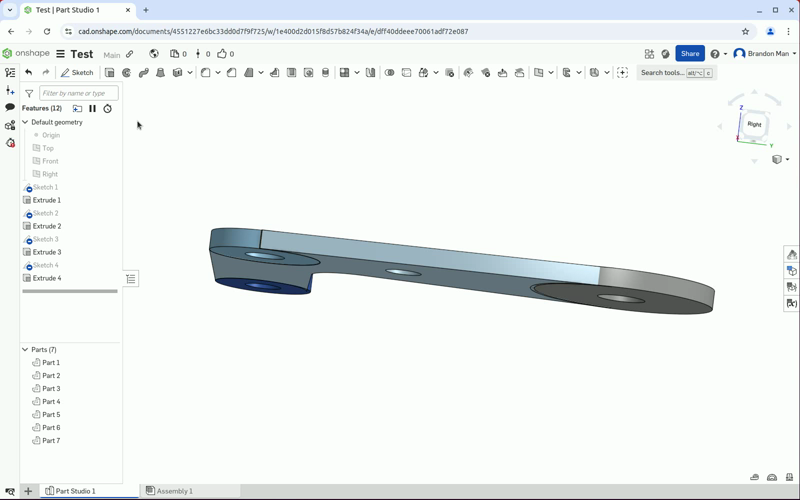
key(right, 3)
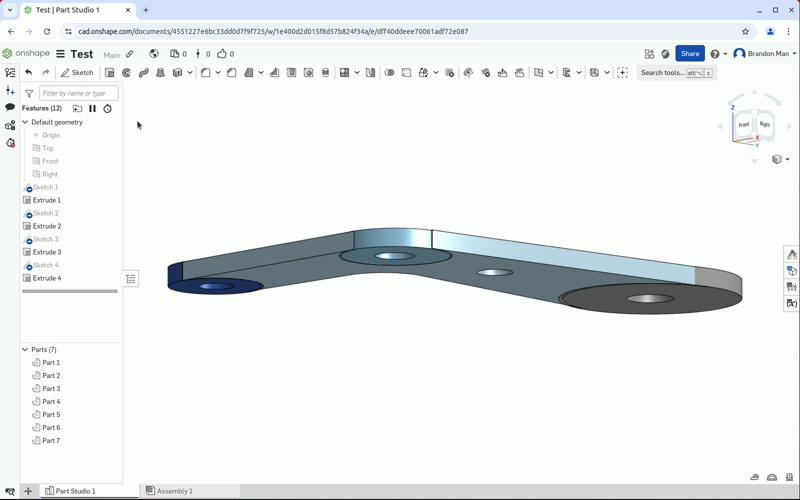
key(down, 3)
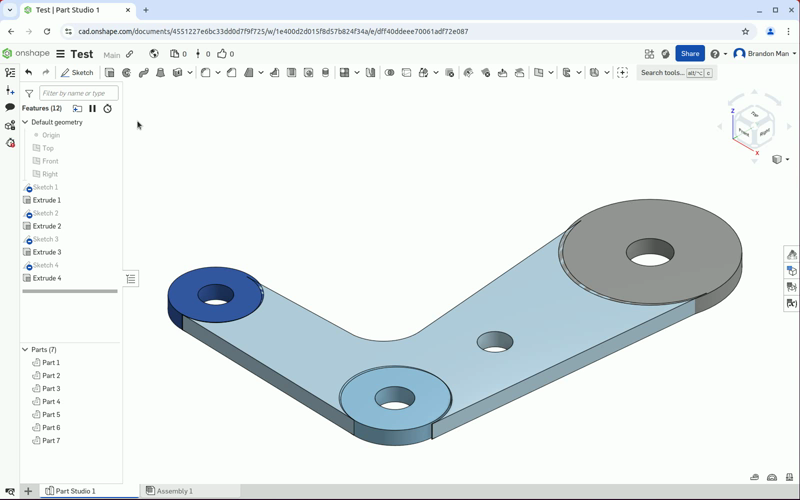
mouse_move(73, 189)
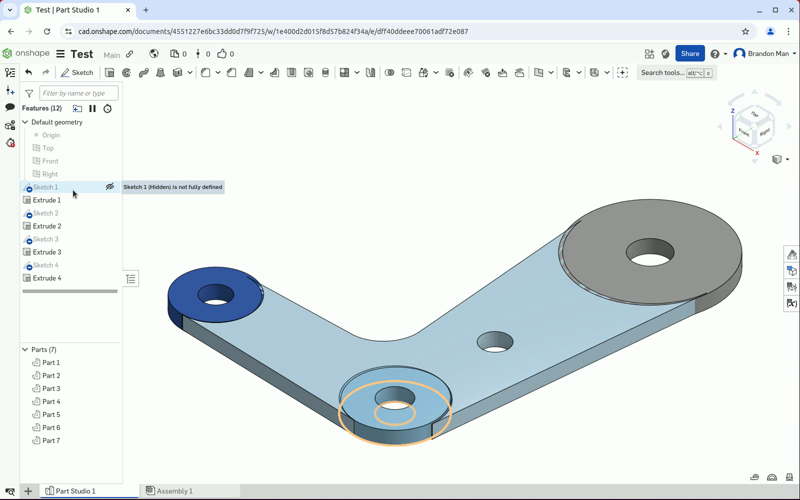
click(73, 189)